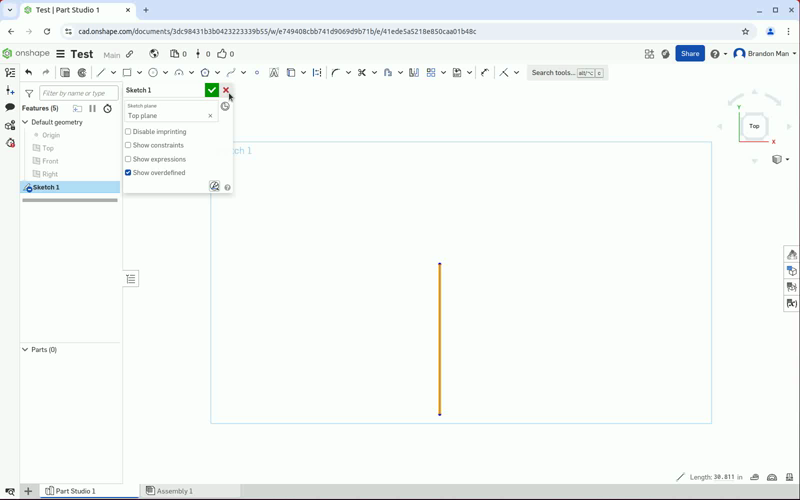
key(shift+h)
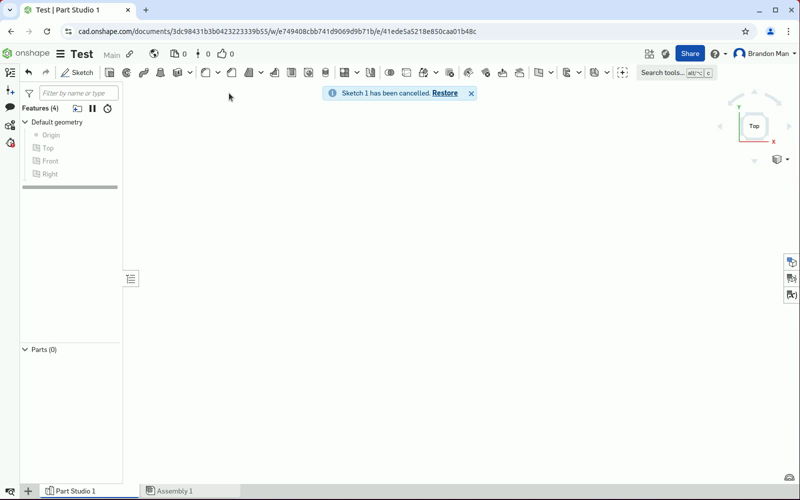
mouse_move(73, 352)
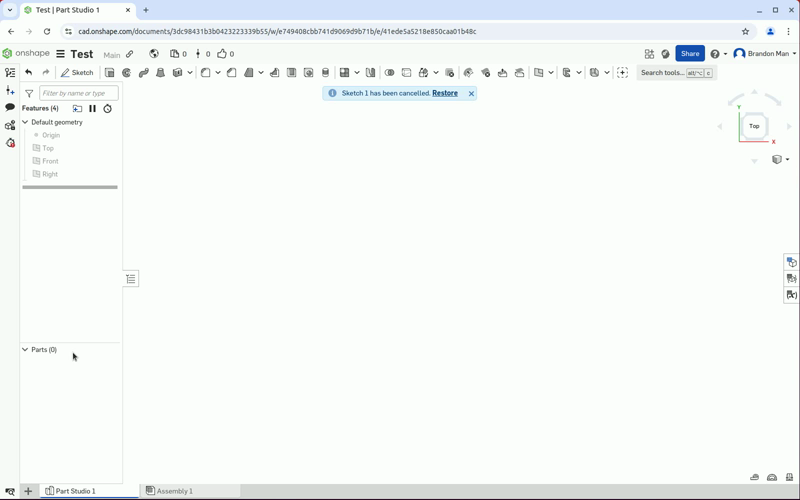
key(y)
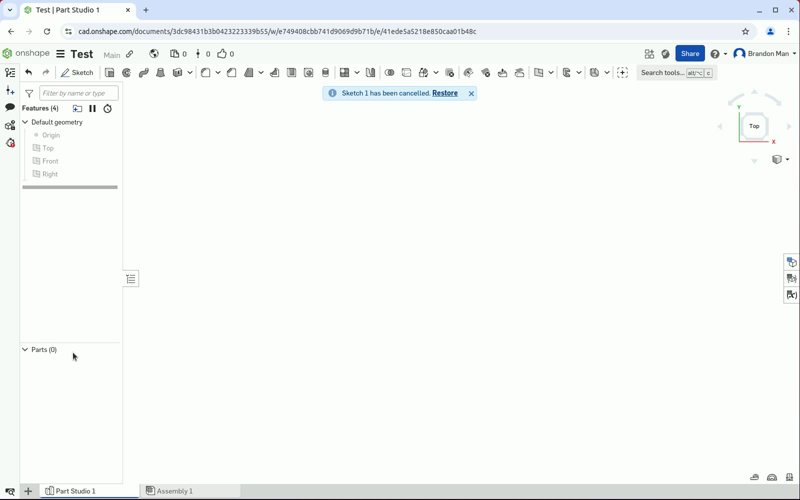
key(shift+p)
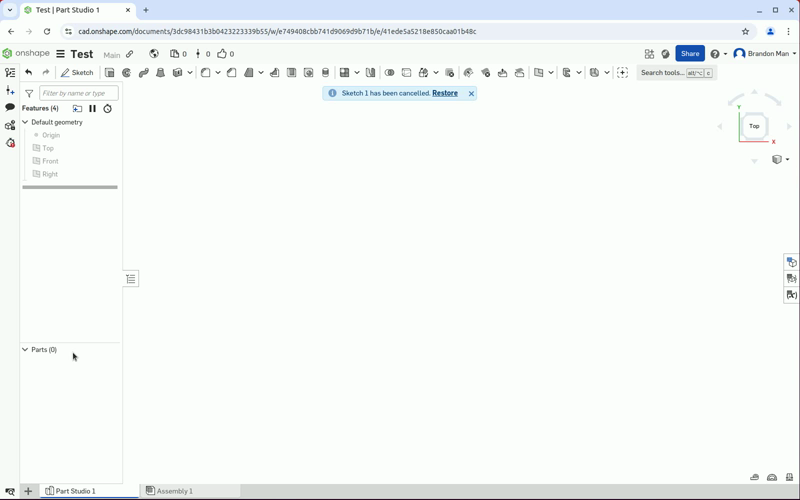
key(space)
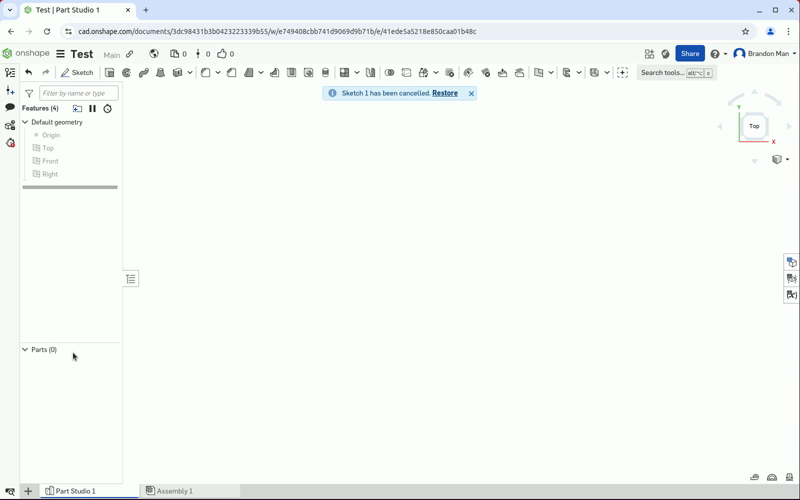
key_down(shift)
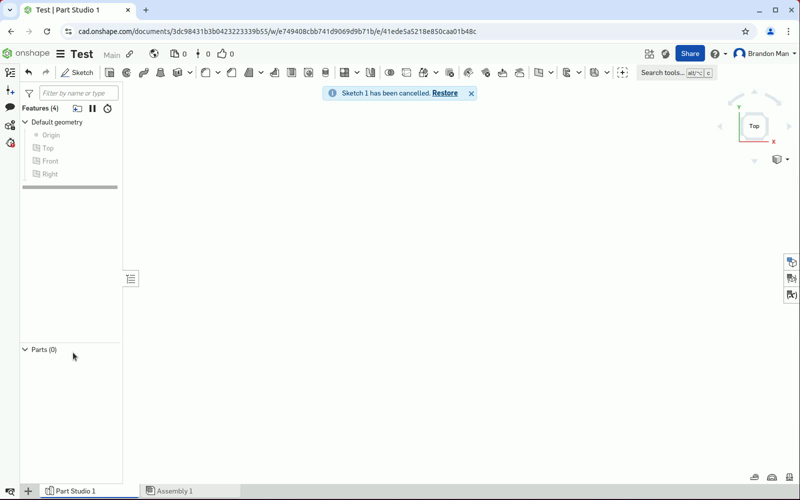
key(up)
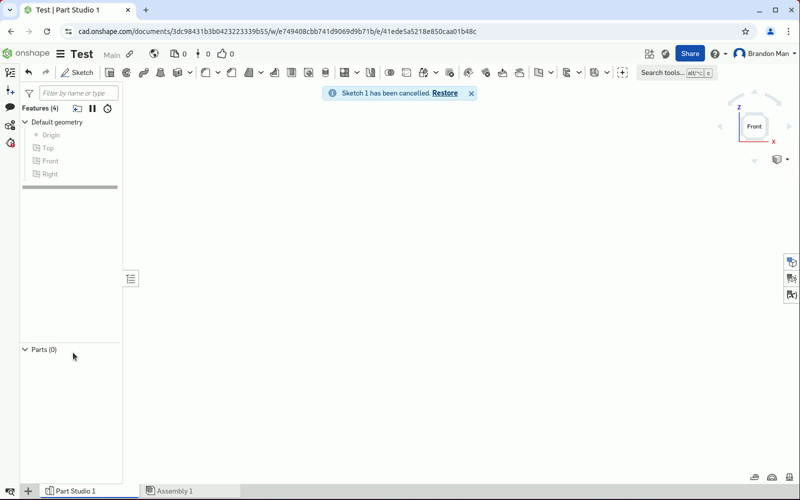
key_up(shift)
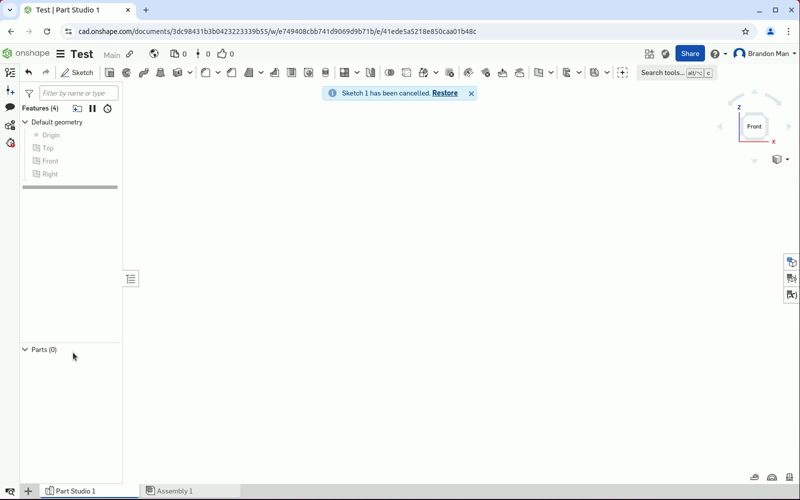
mouse_move(73, 352)
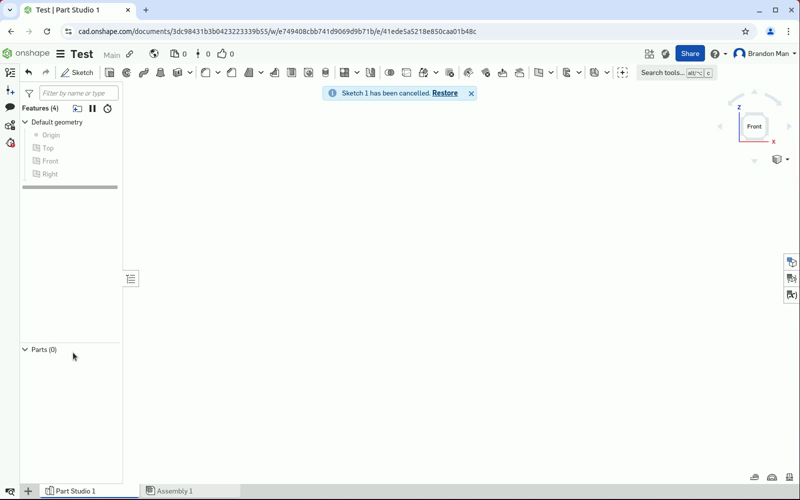
key(shift+y)
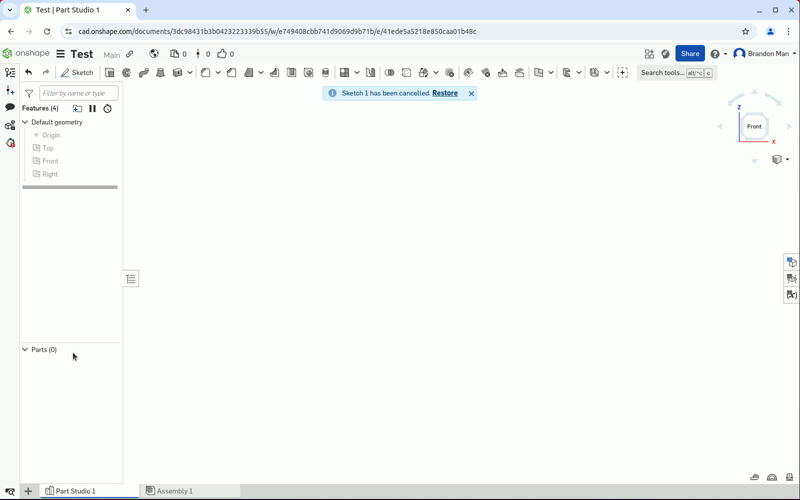
key(shift+s)
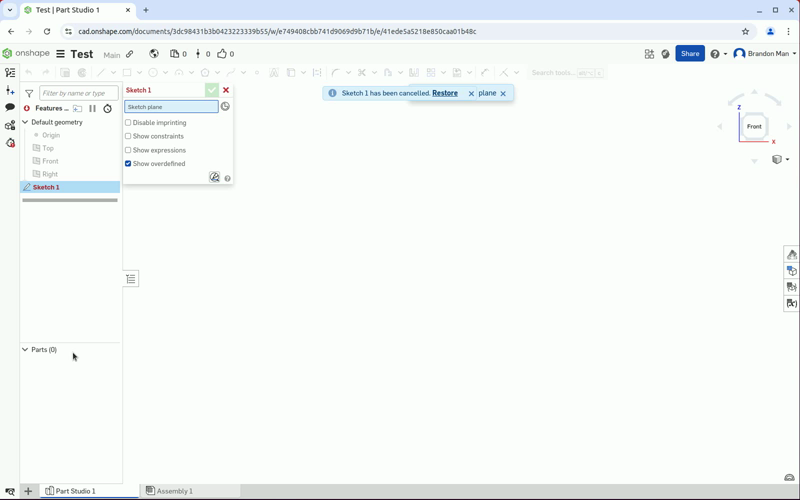
mouse_move(73, 163)
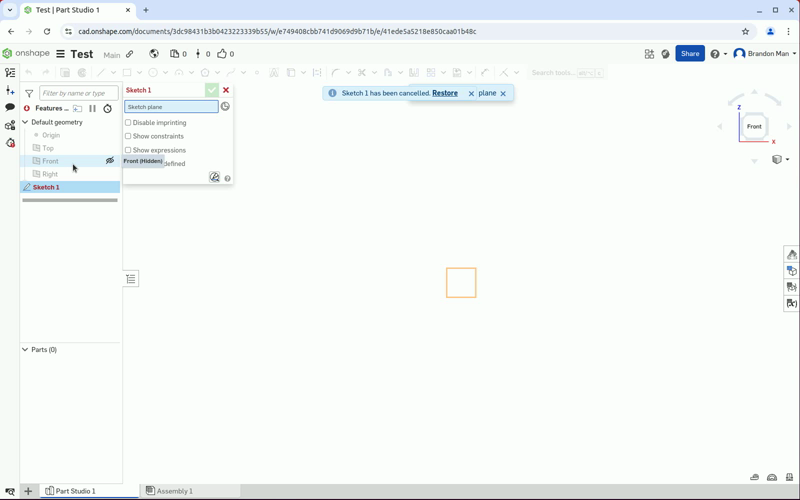
click(73, 163)
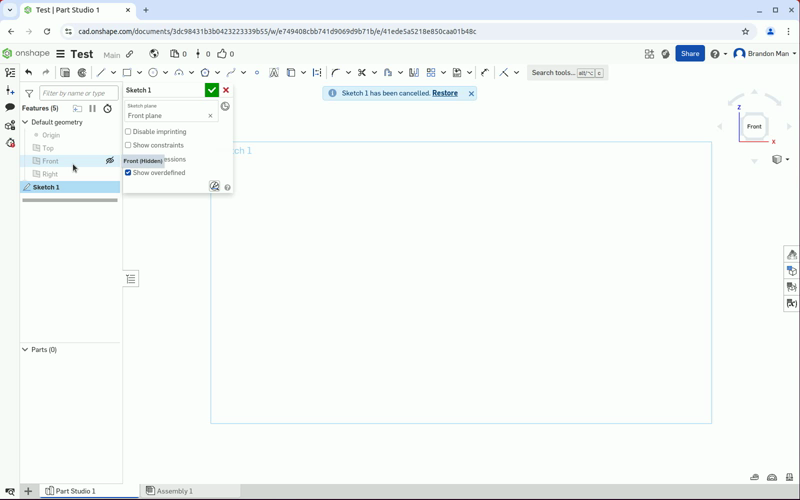
mouse_move(73, 352)
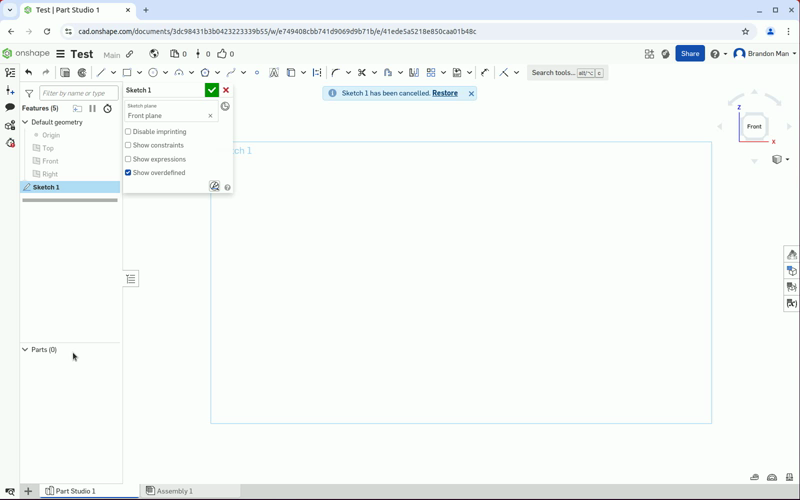
key(y)
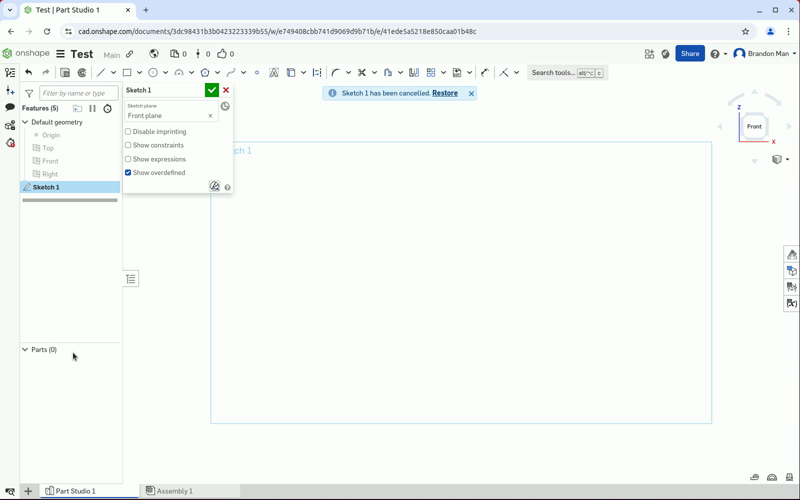
key(l)
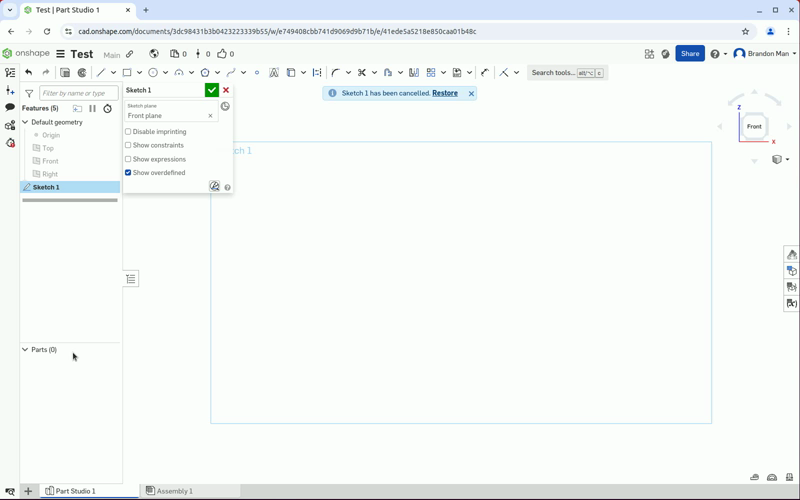
key_down(shift)
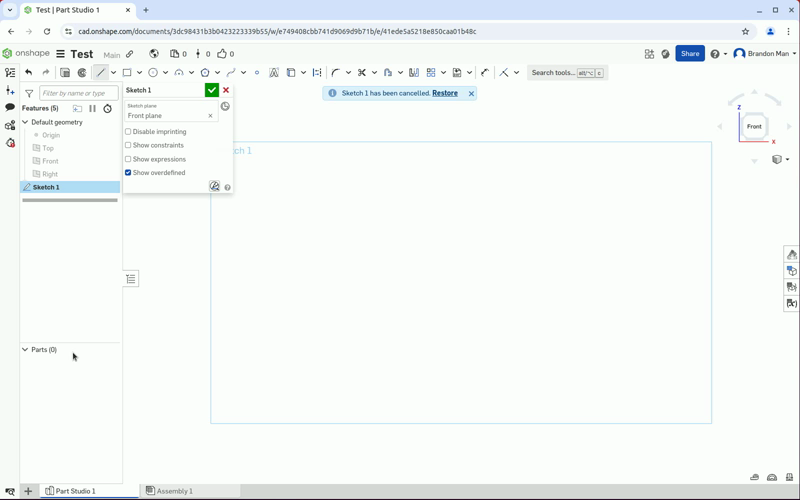
mouse_move(348, 339)
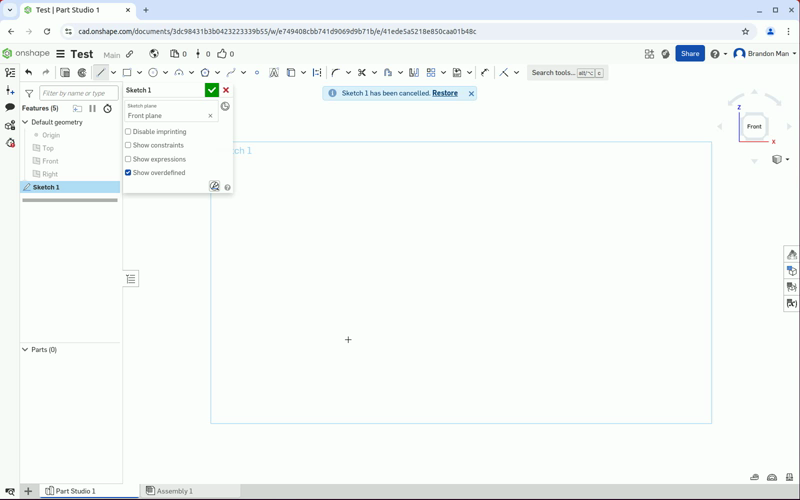
click(348, 339)
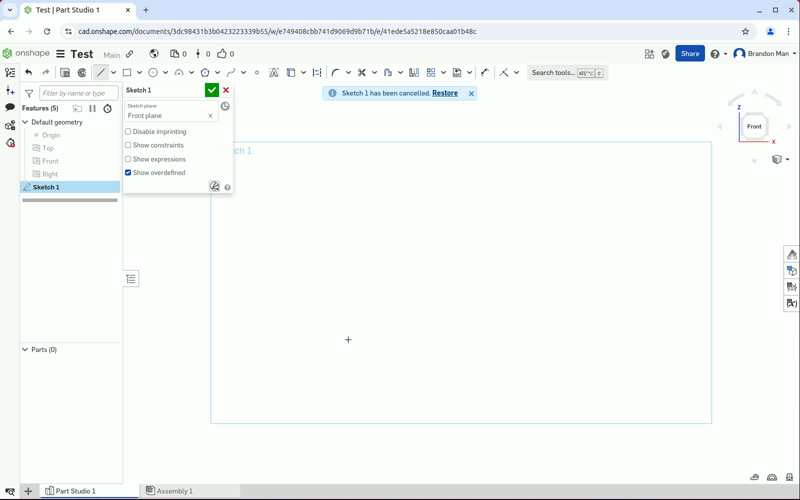
key_up(shift)
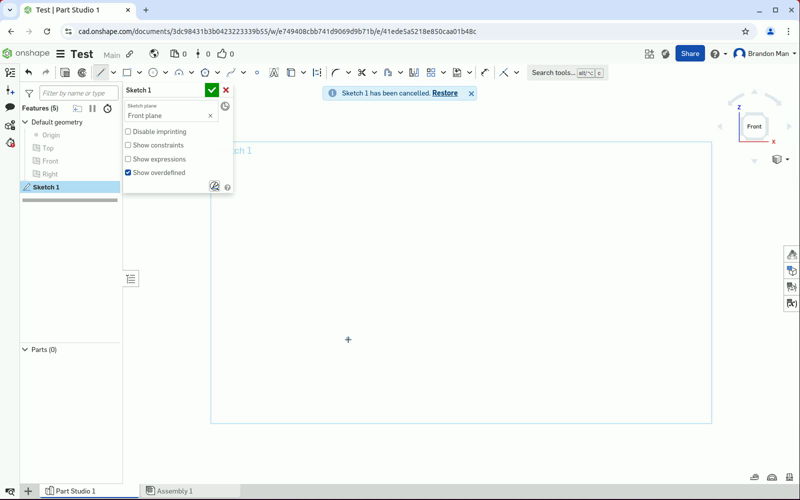
key_down(shift)
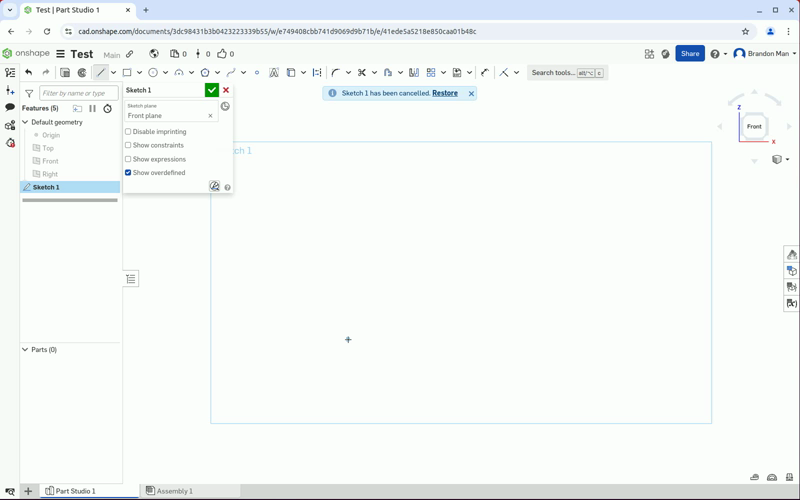
mouse_move(572, 339)
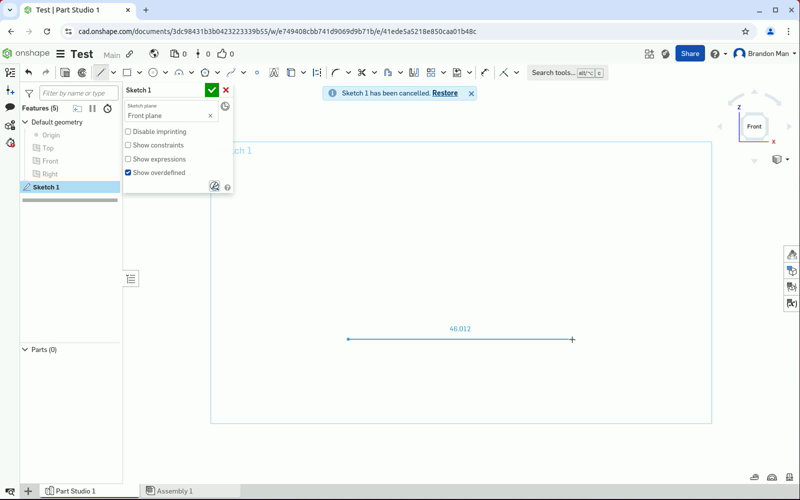
click(572, 339)
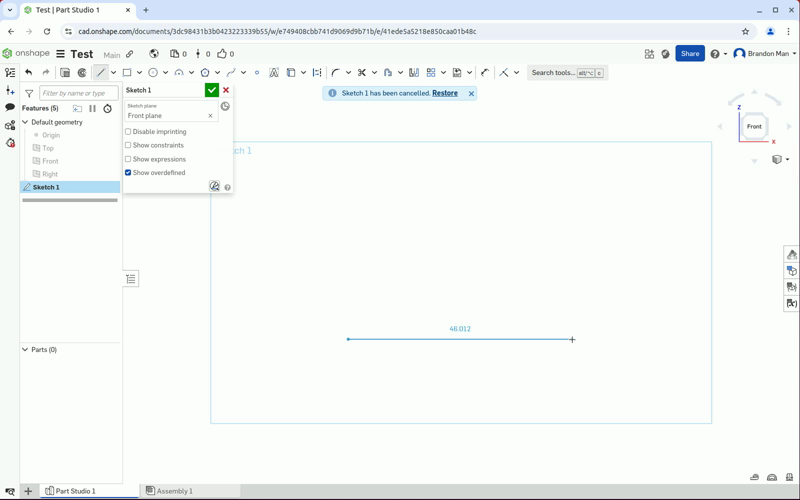
key_up(shift)
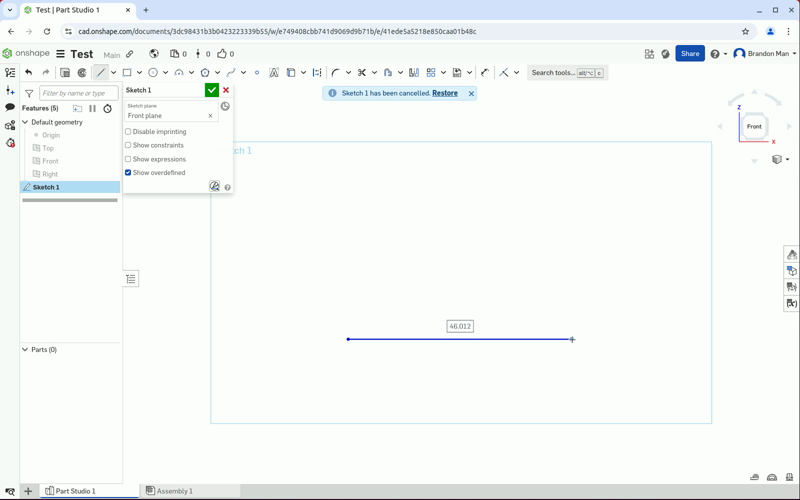
key_down(shift)
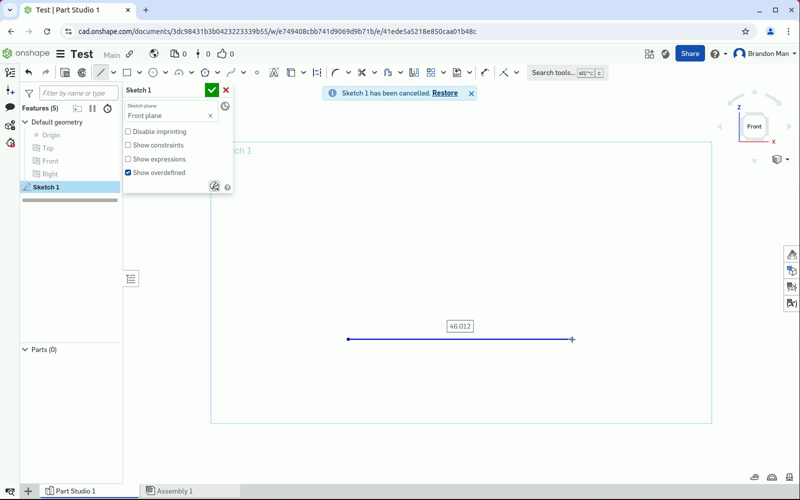
mouse_move(572, 226)
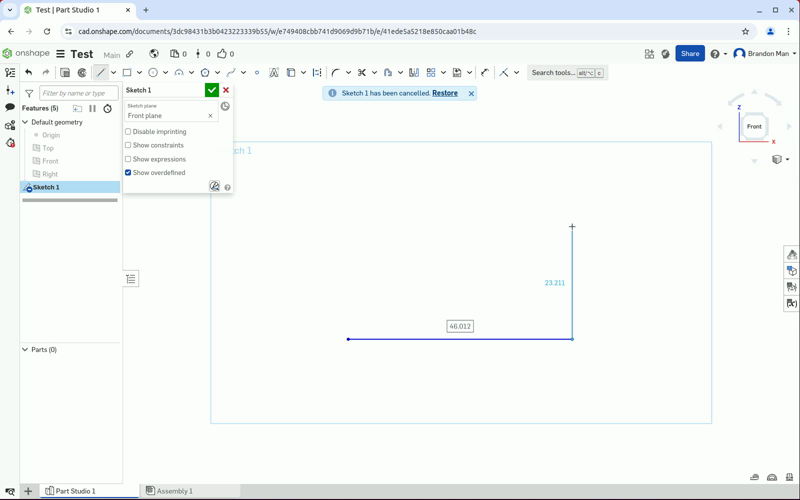
click(572, 226)
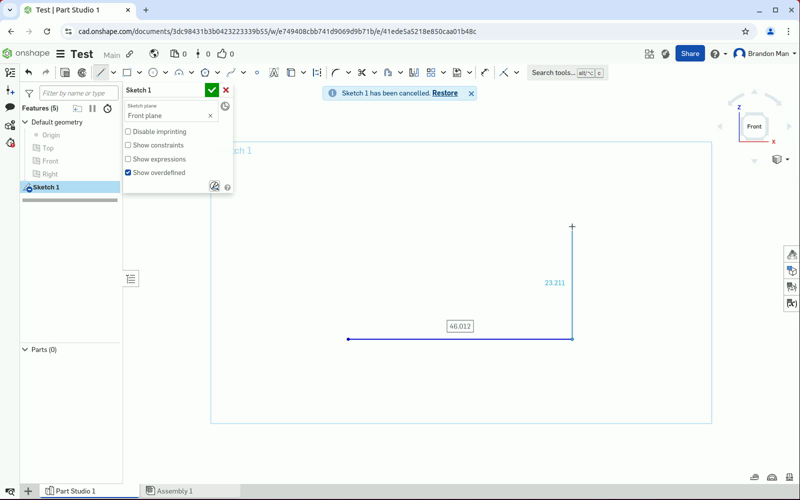
key_up(shift)
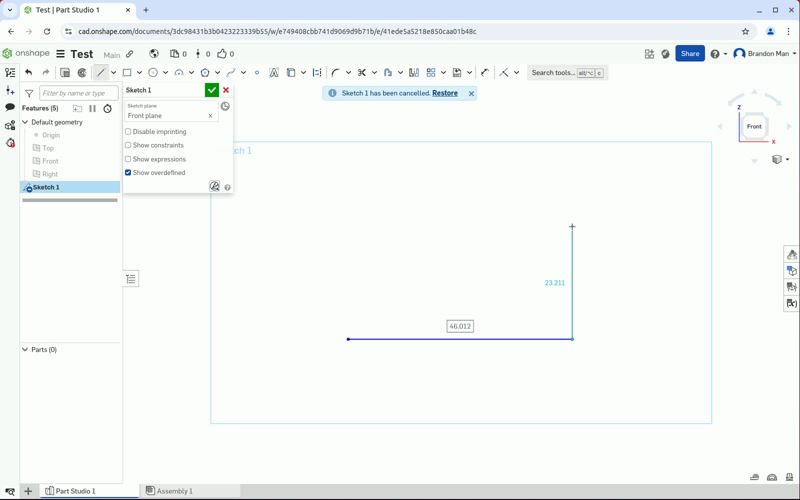
key_down(shift)
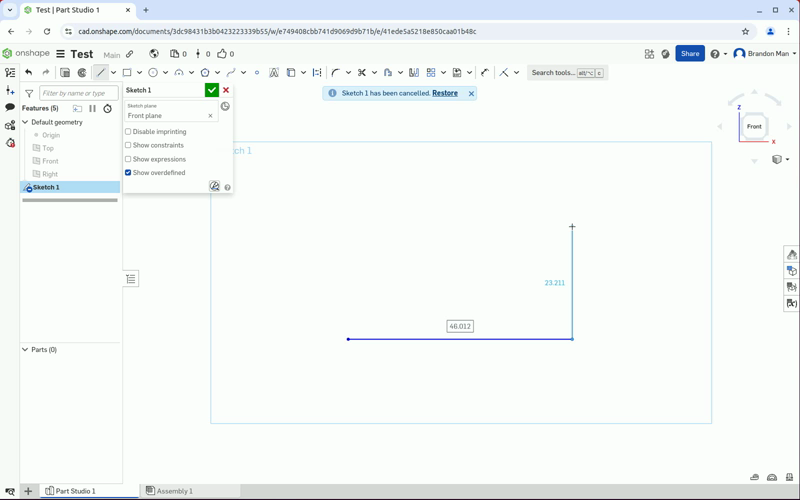
mouse_move(348, 226)
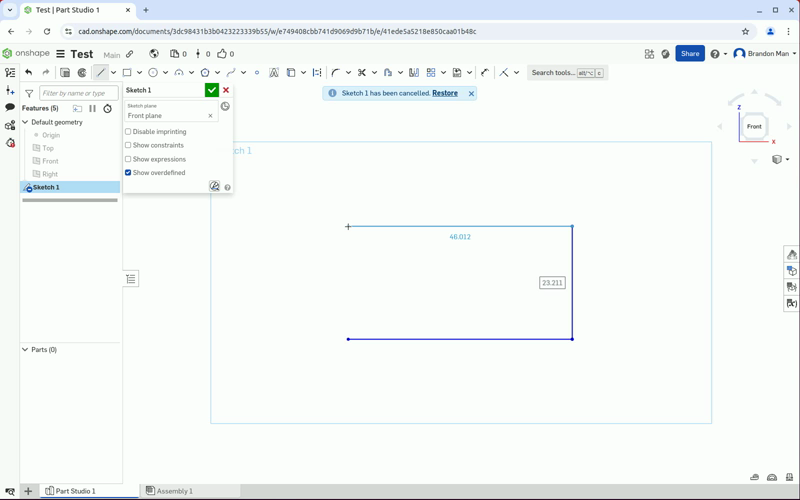
click(348, 226)
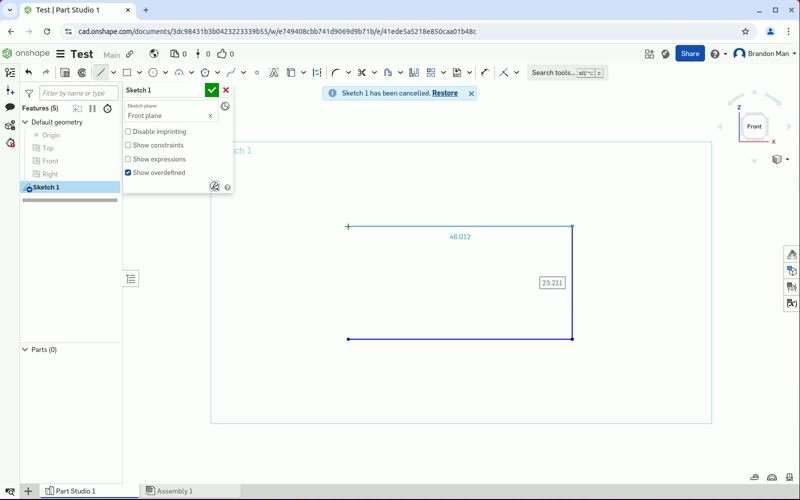
key_up(shift)
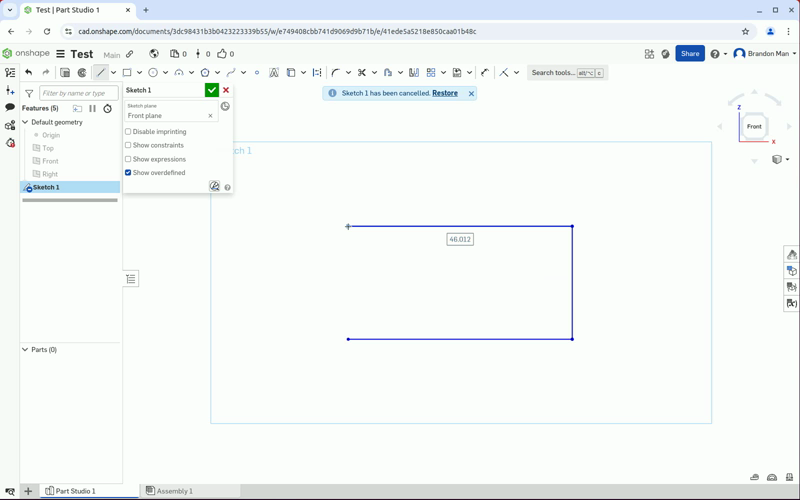
key_down(shift)
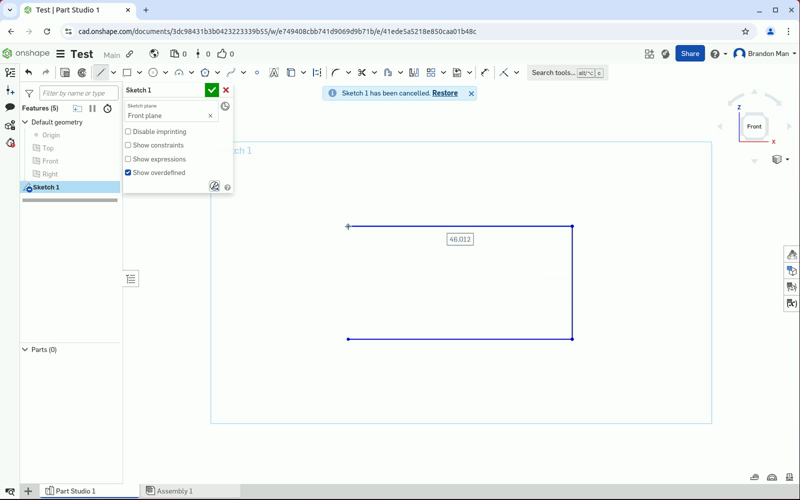
mouse_move(348, 339)
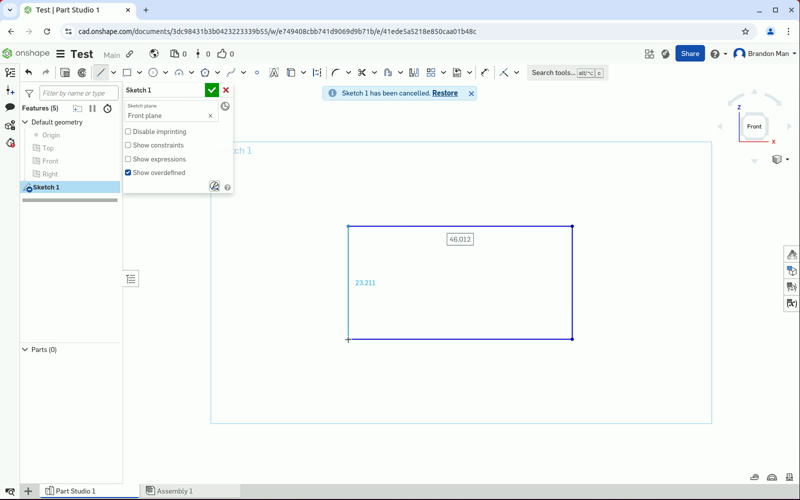
key_up(shift)
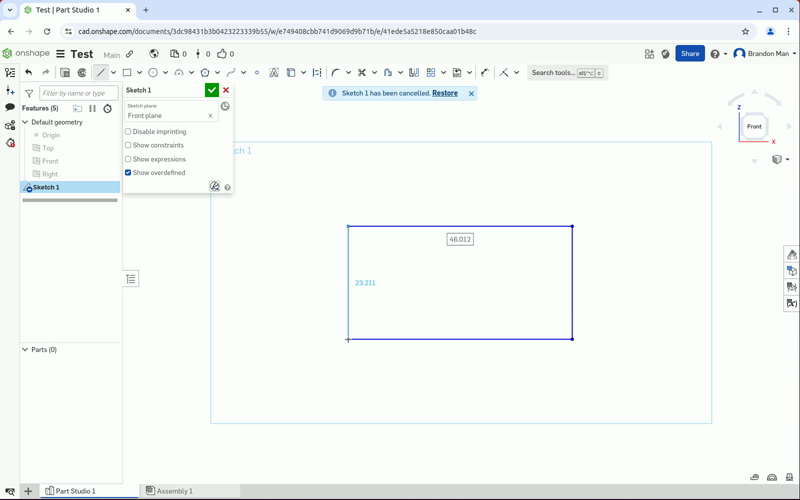
click(348, 339)
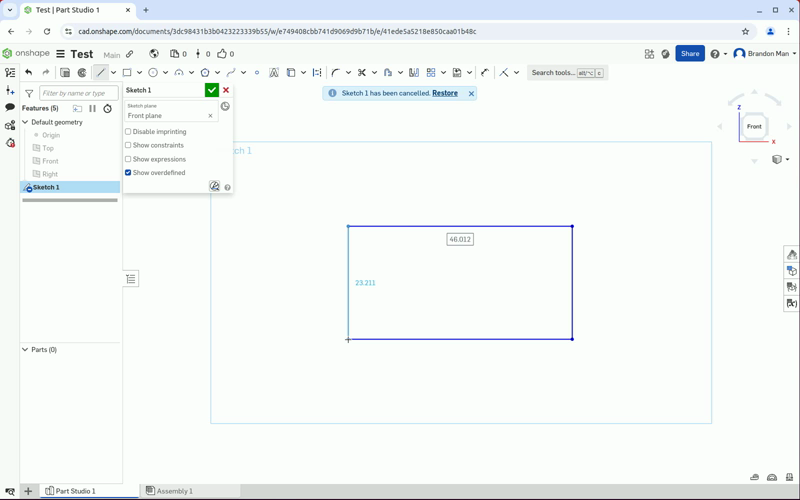
key(esc)
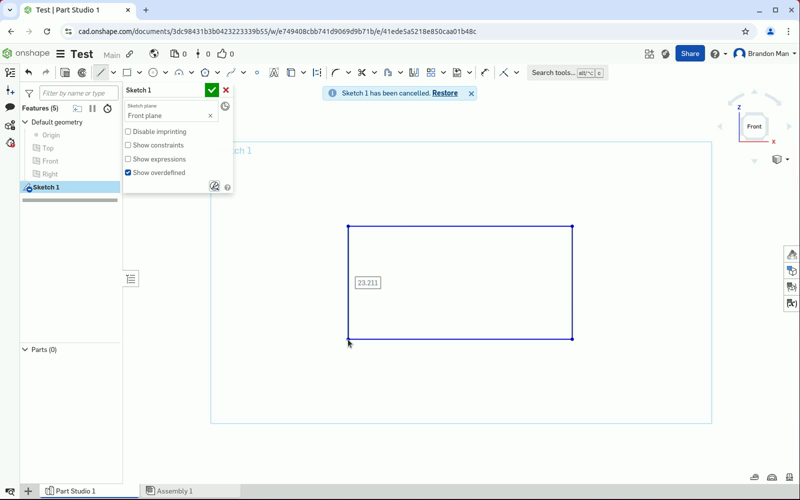
mouse_move(384, 319)
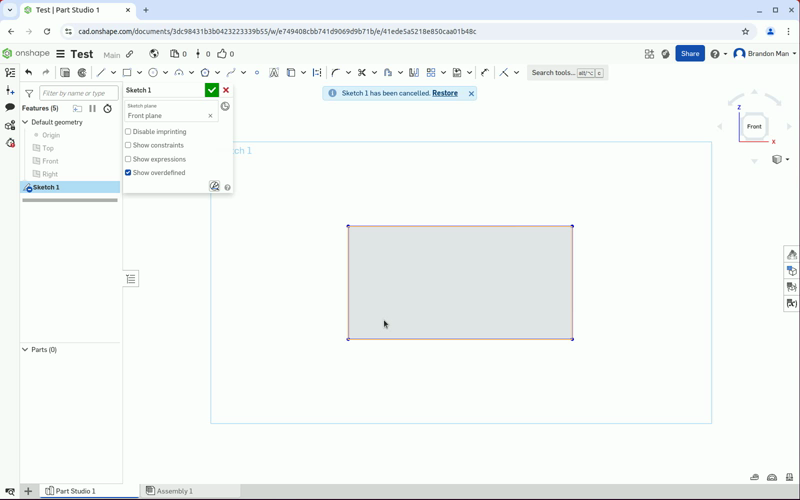
click(384, 319)
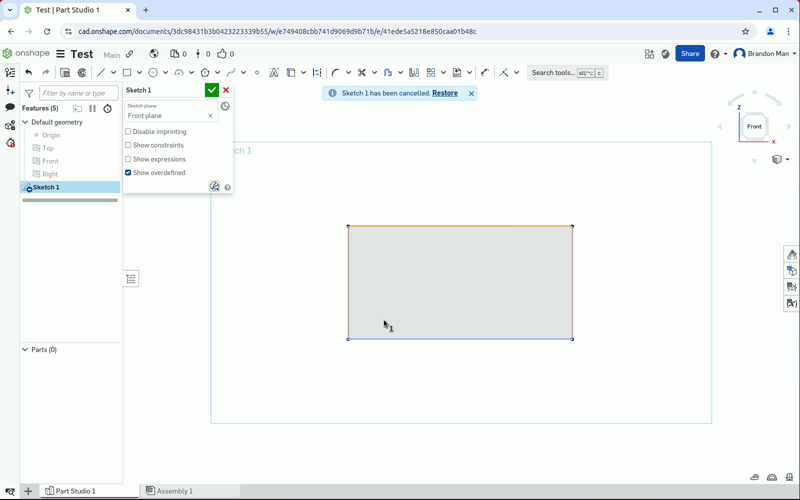
mouse_move(73, 352)
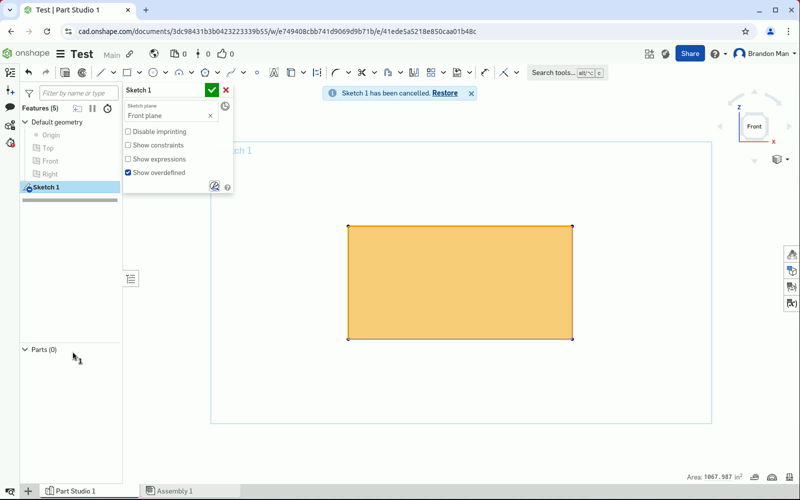
key(shift+y)
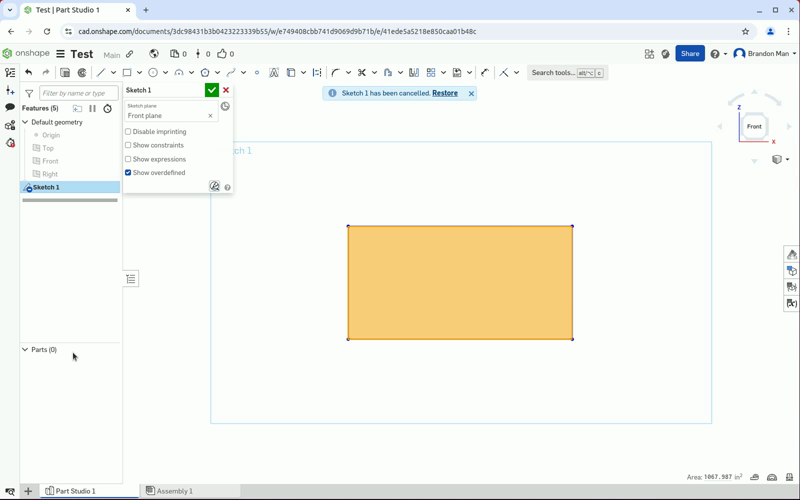
key(shift+e)
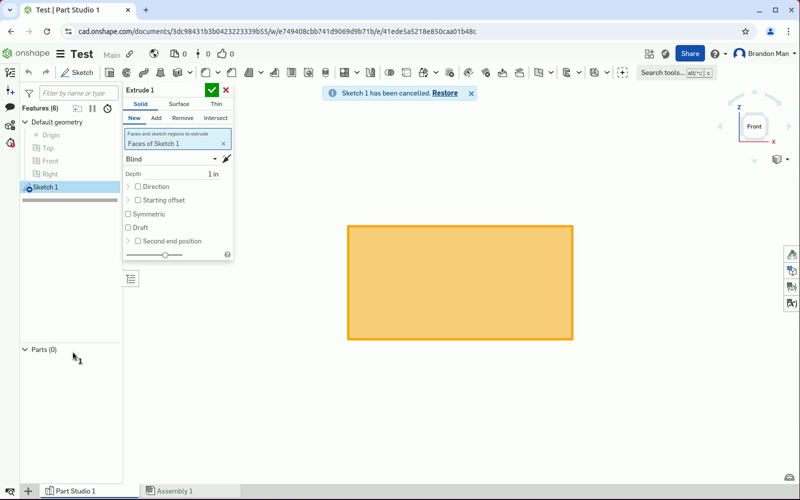
mouse_move(143, 106)
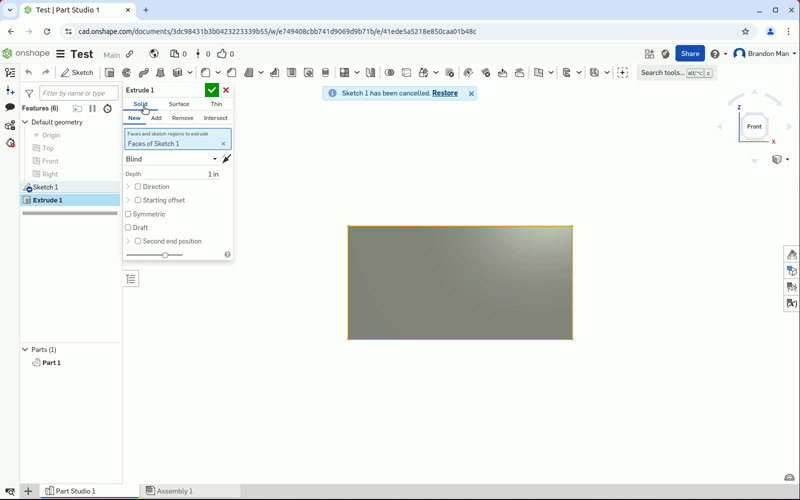
click(143, 106)
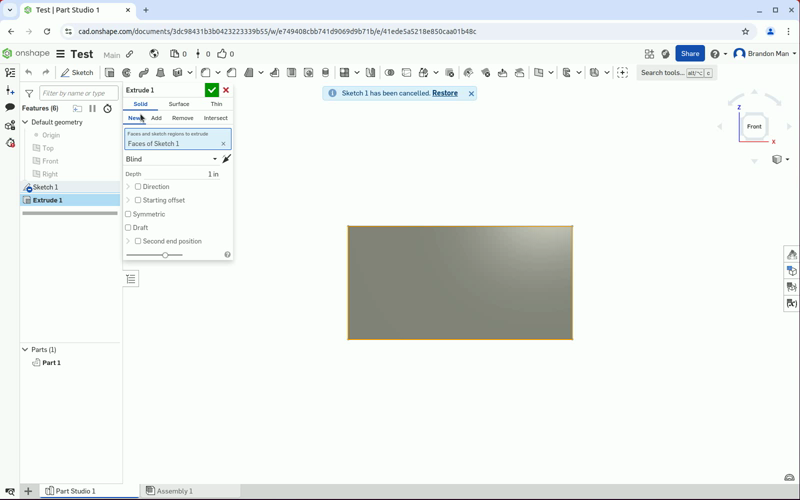
mouse_move(137, 120)
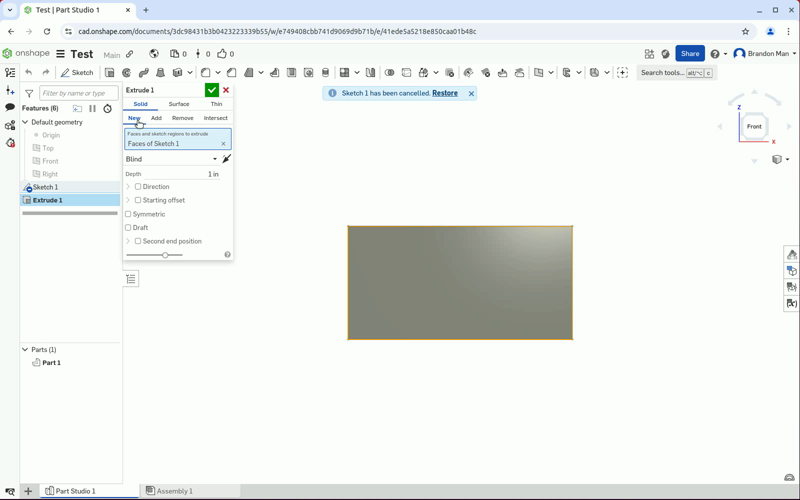
click(137, 120)
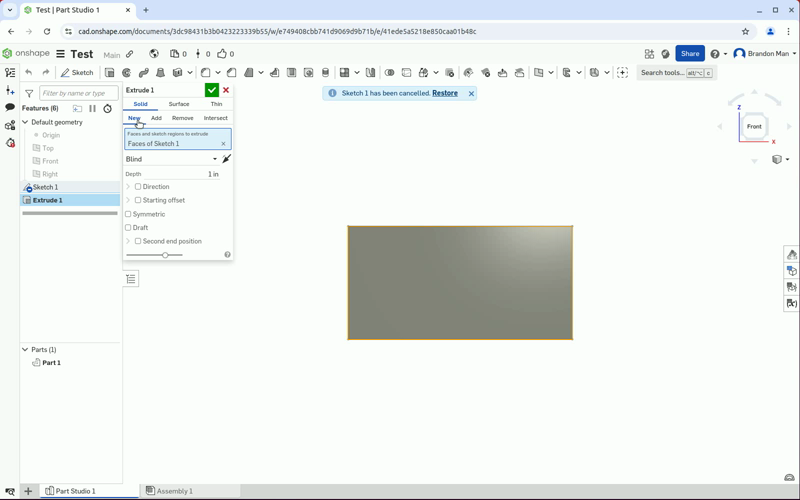
key(tab, 4)
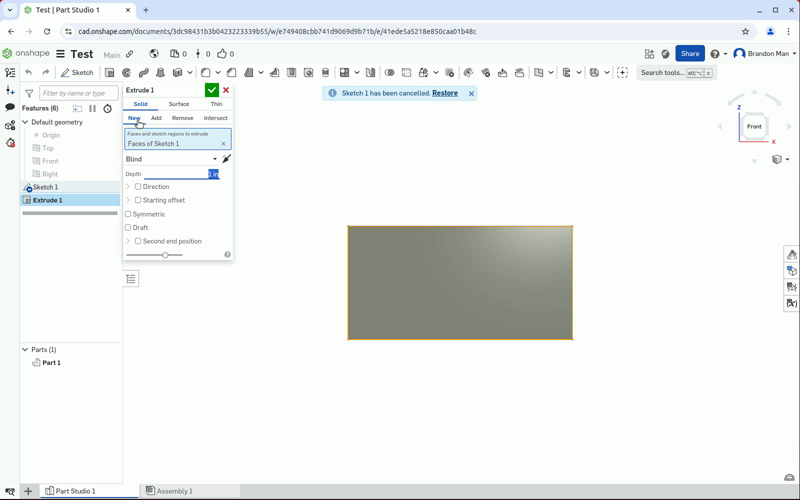
text(2.407)
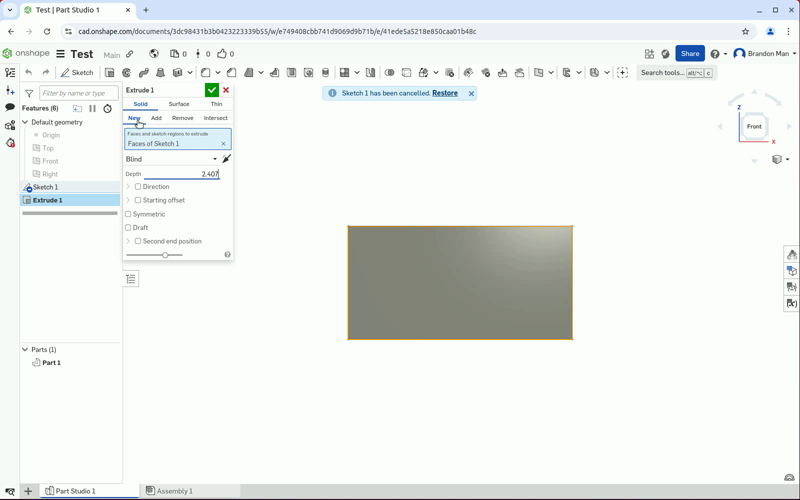
key(enter)
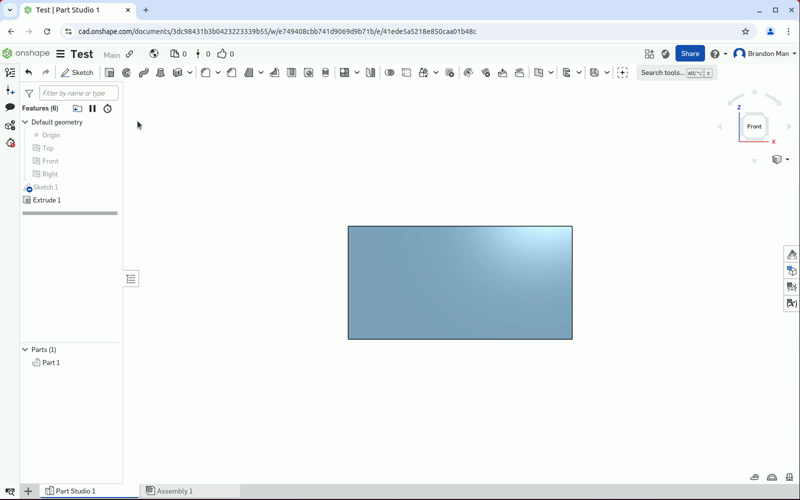
key(shift+h)
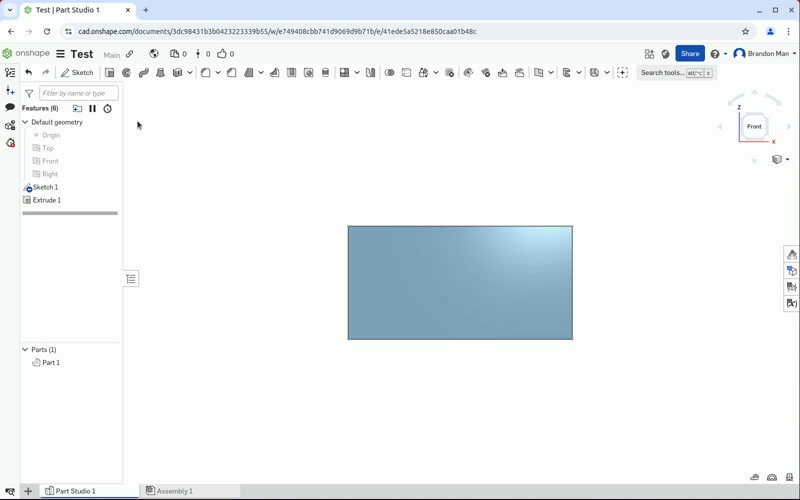
key(shift+h)
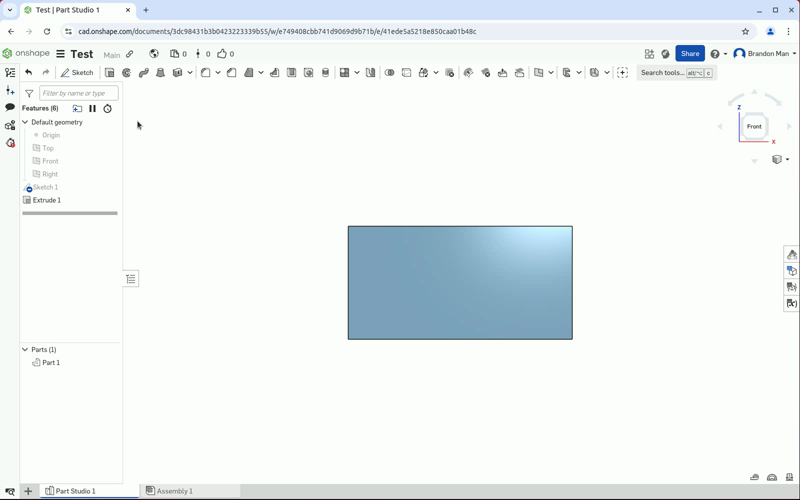
mouse_move(73, 189)
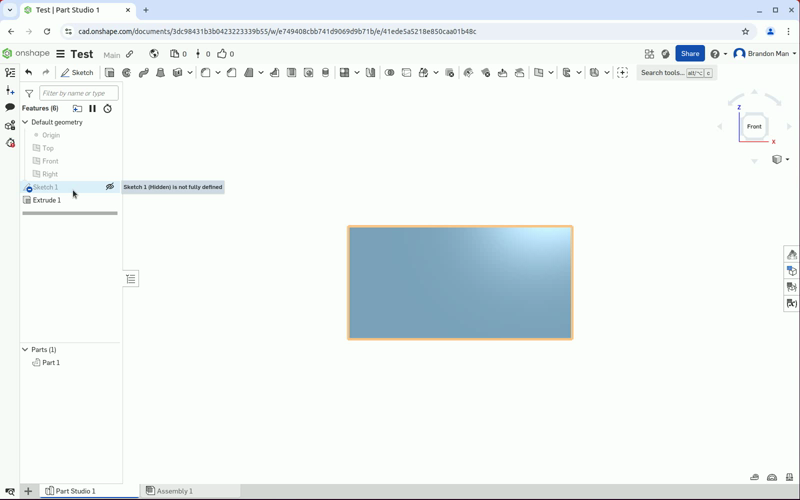
click(73, 189)
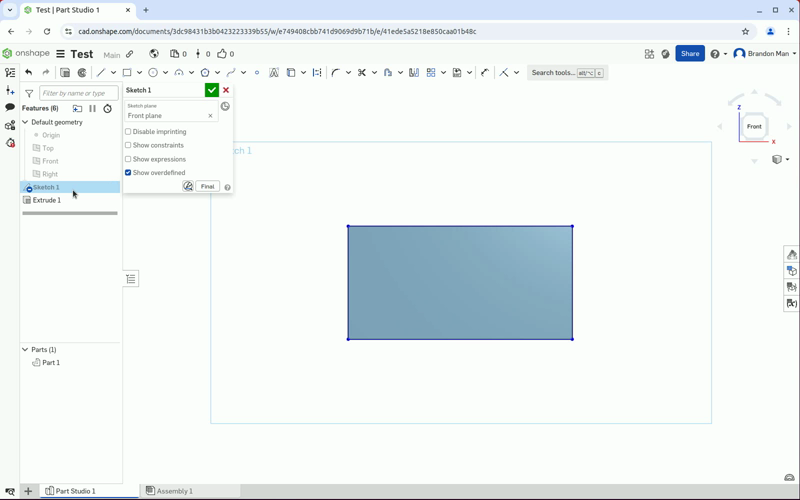
mouse_move(229, 92)
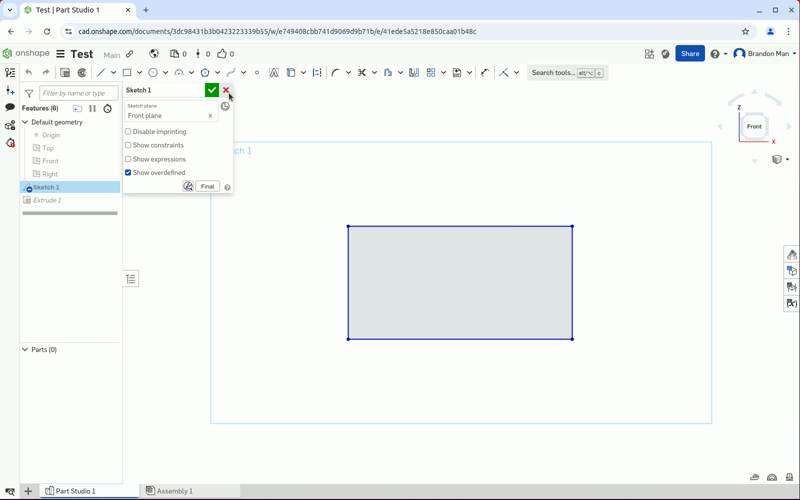
click(229, 92)
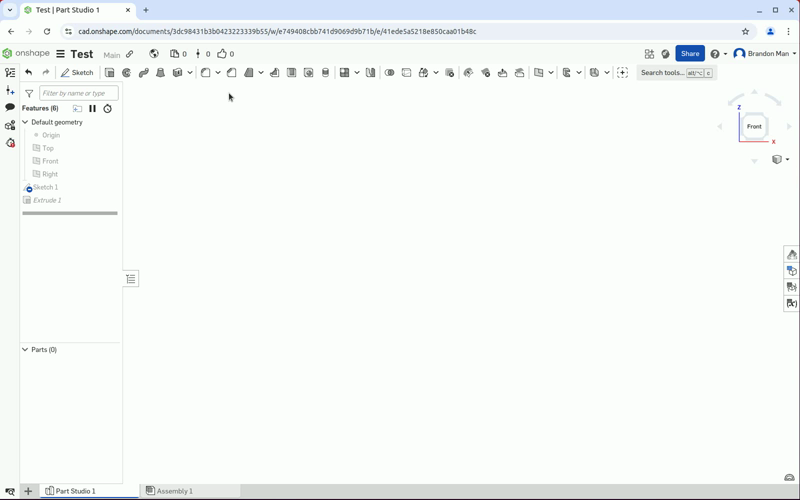
mouse_move(541, 75)
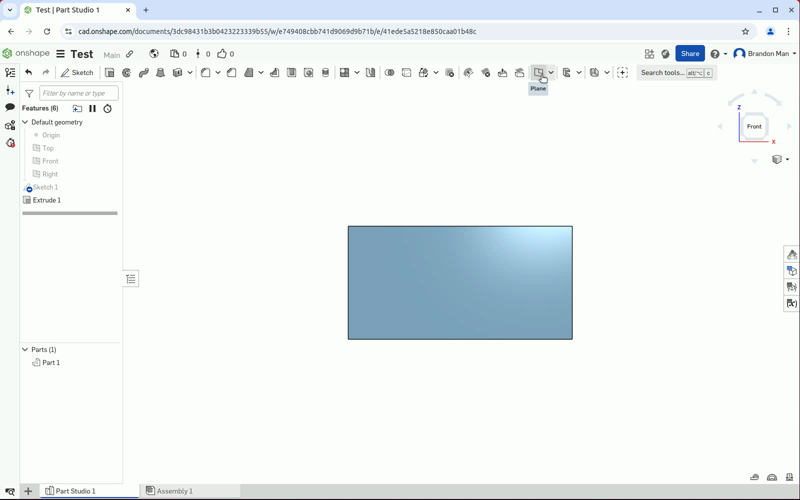
click(541, 75)
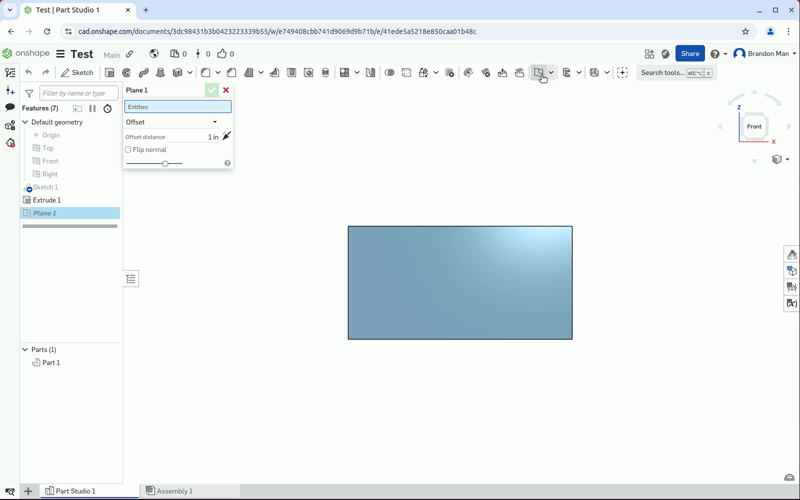
mouse_move(73, 163)
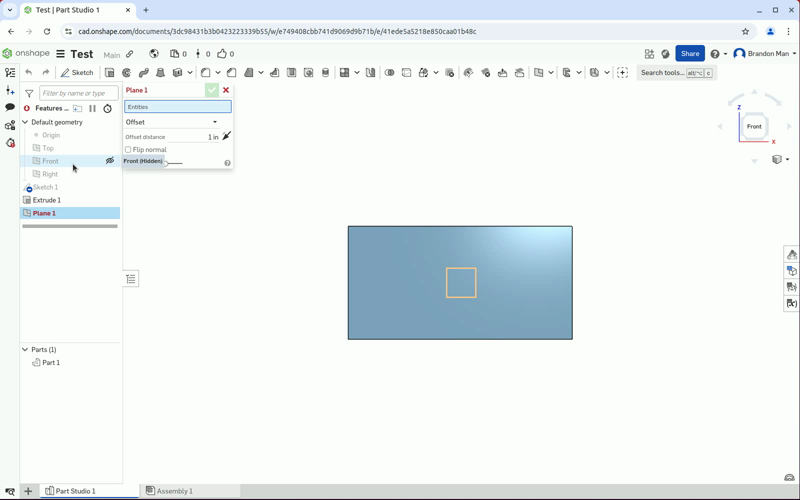
click(73, 163)
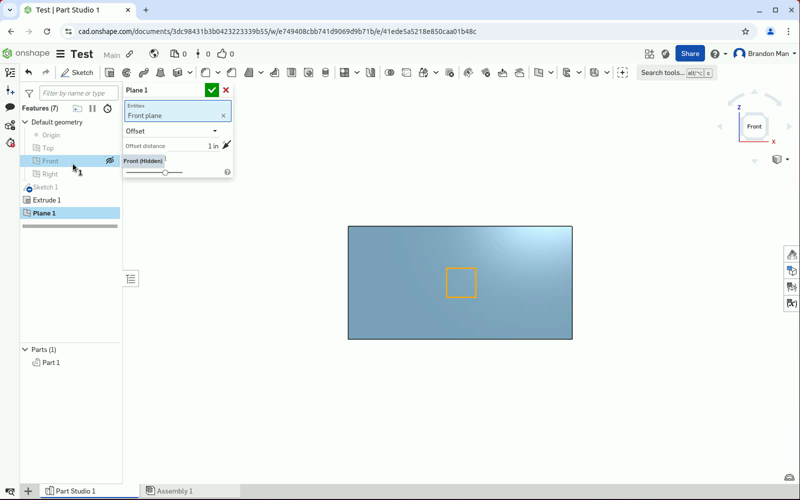
key(tab, 2)
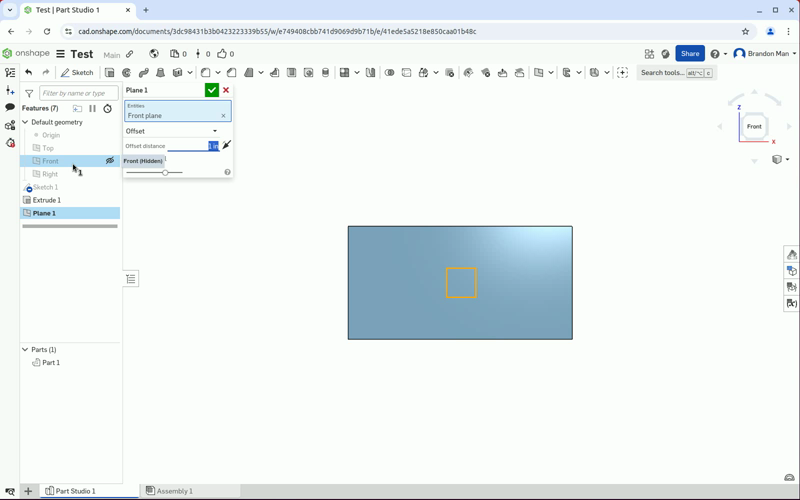
text(2.403)
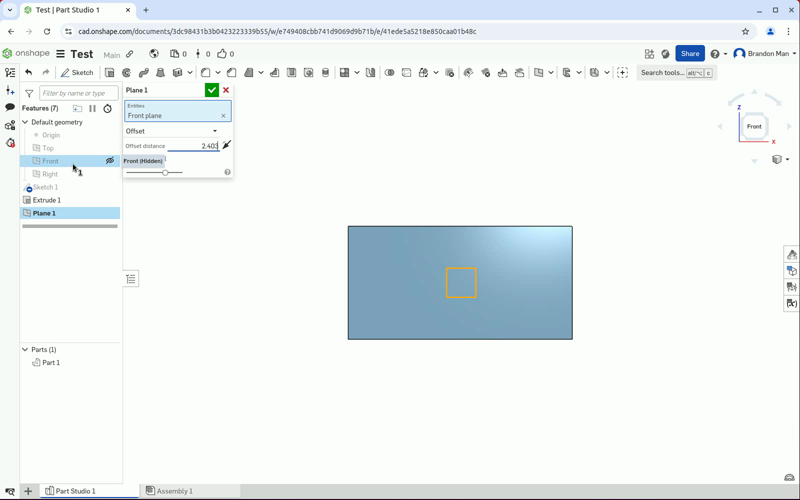
key(enter, 2)
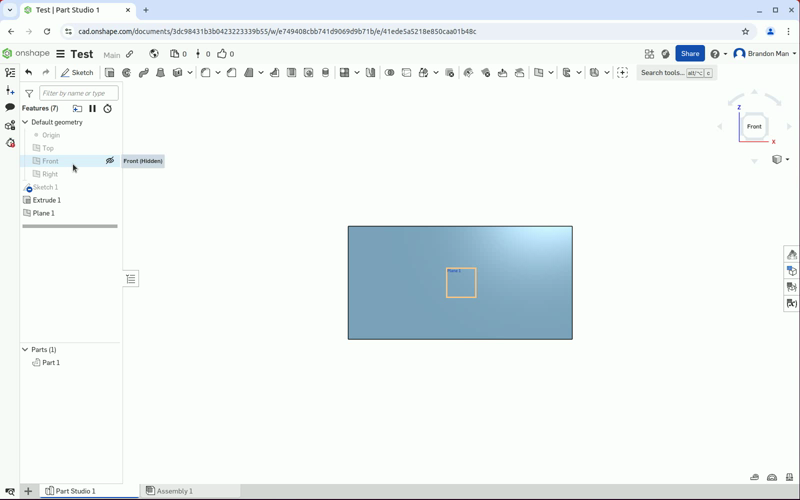
key(shift+s)
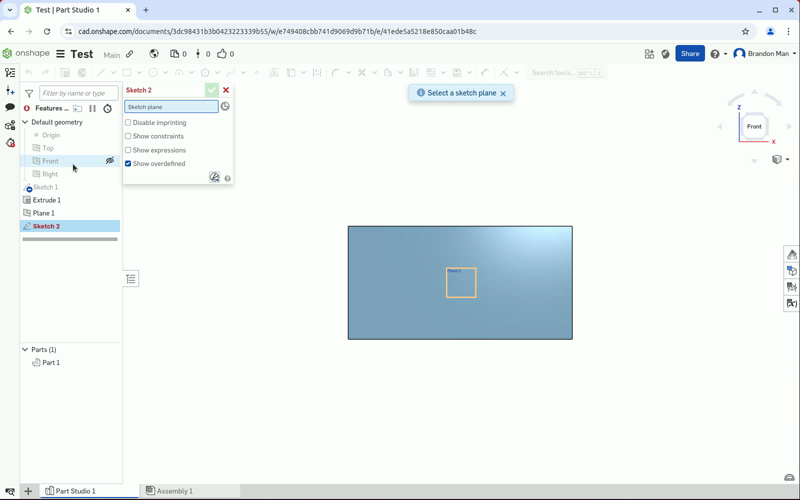
mouse_move(73, 215)
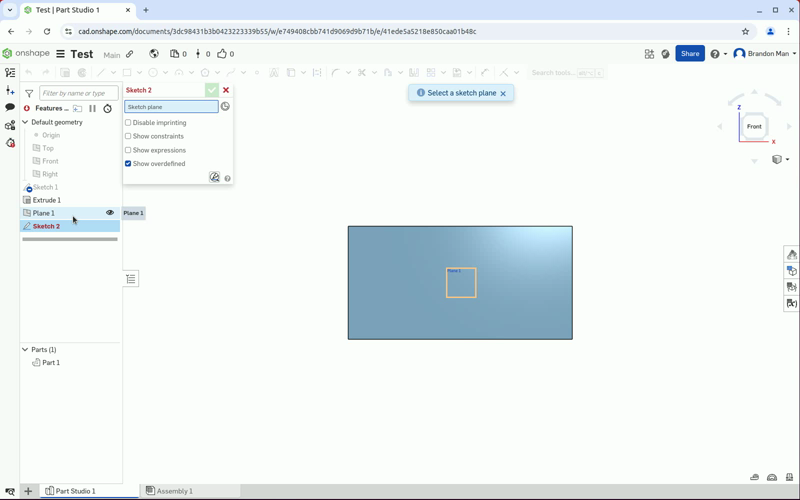
click(73, 215)
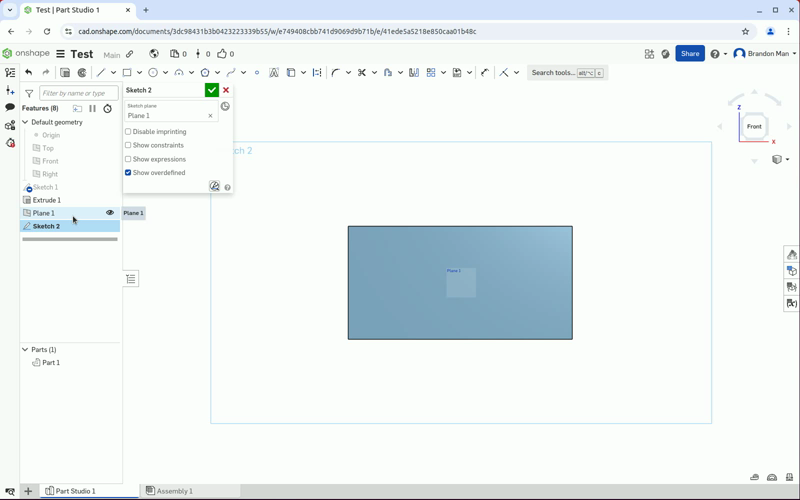
mouse_move(73, 352)
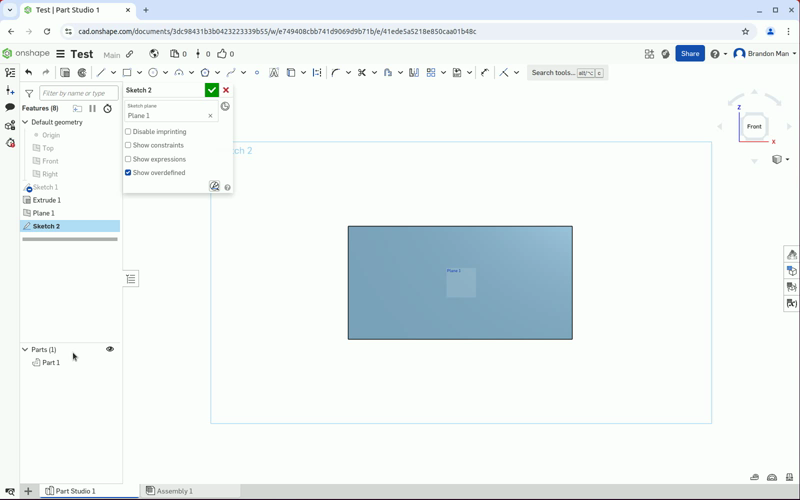
key(y)
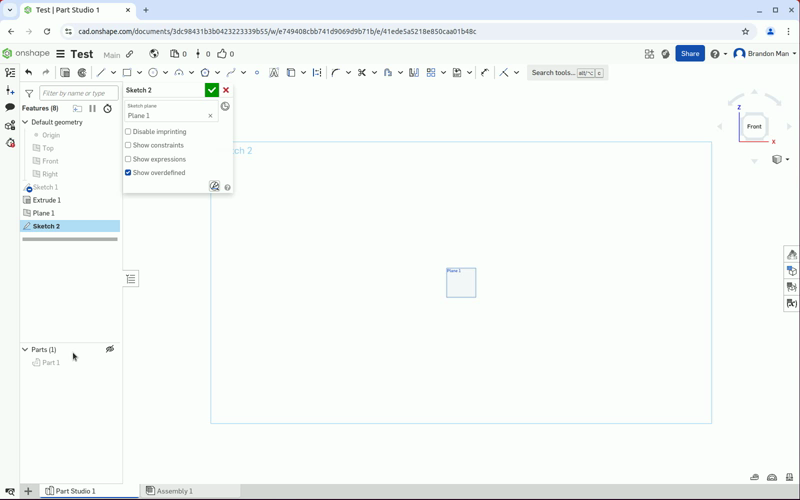
key(c)
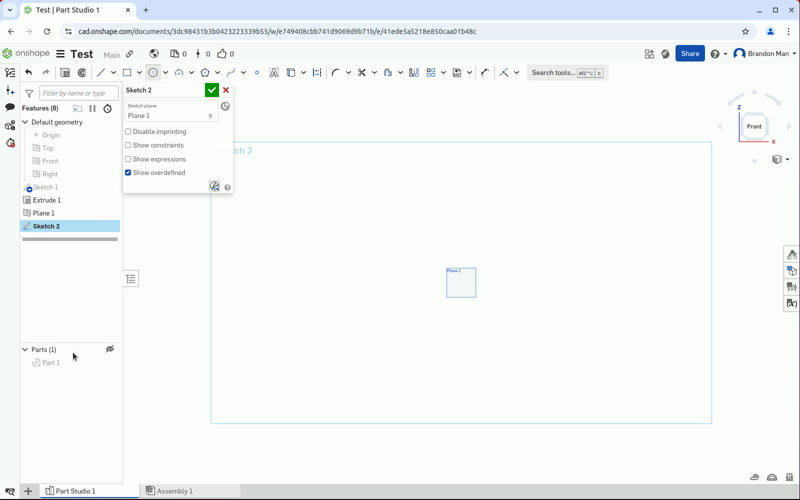
key_down(shift)
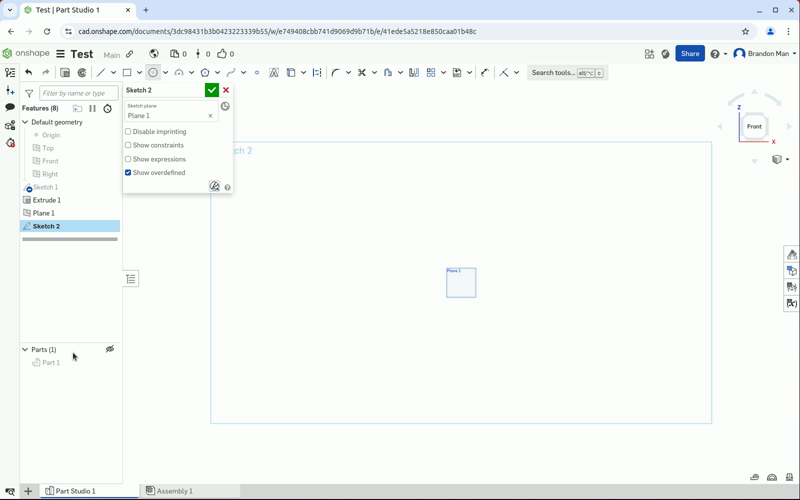
mouse_move(382, 260)
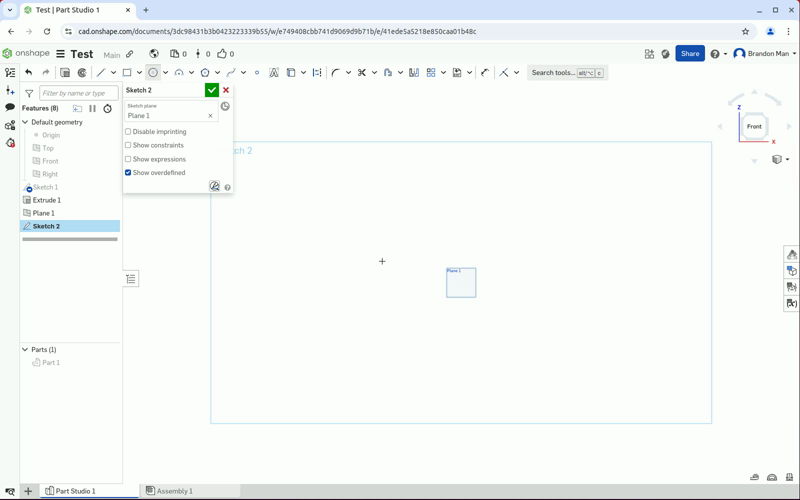
click(382, 260)
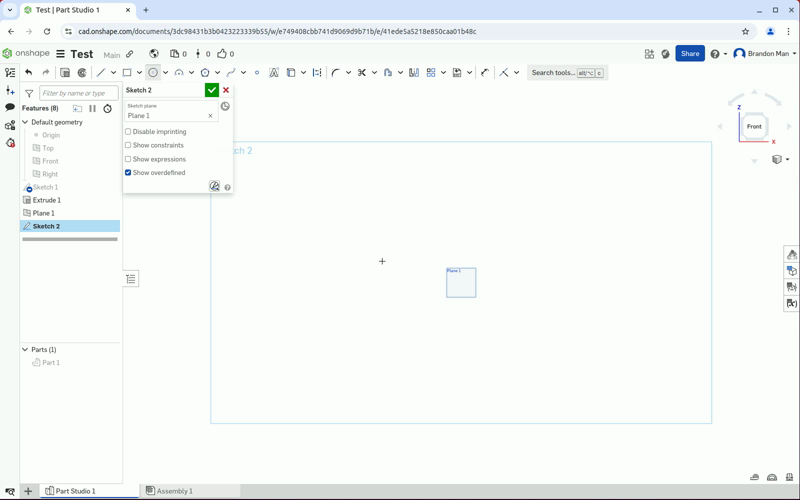
key_up(shift)
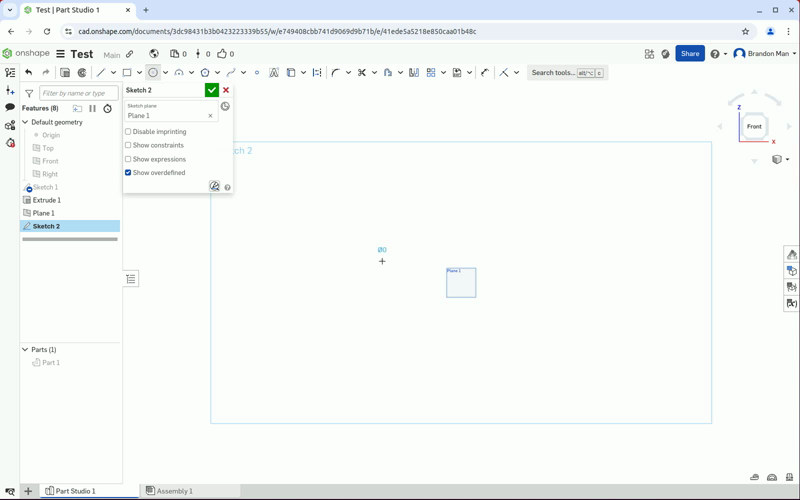
mouse_move(400, 260)
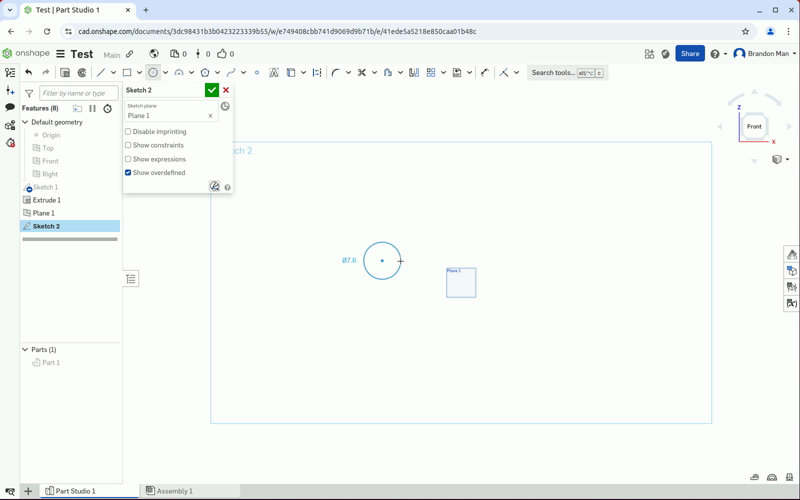
click(400, 260)
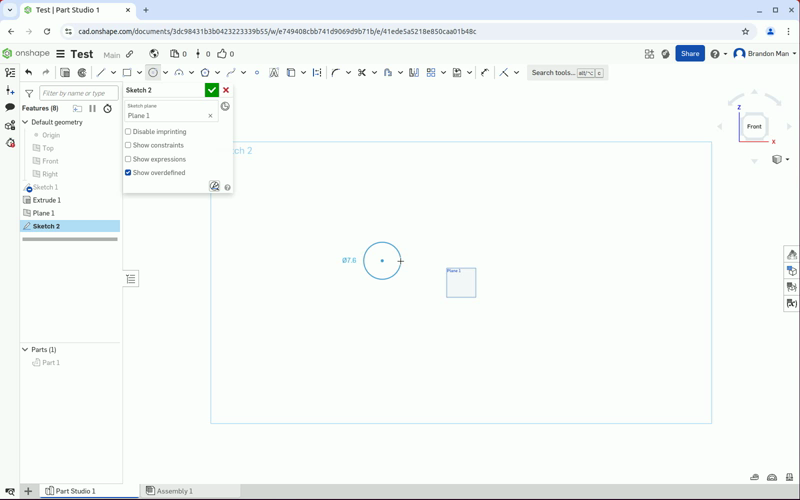
key(esc)
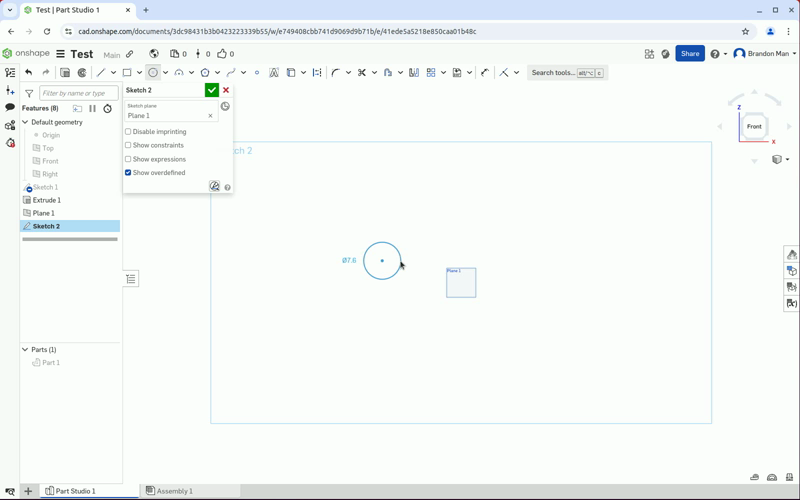
mouse_move(389, 248)
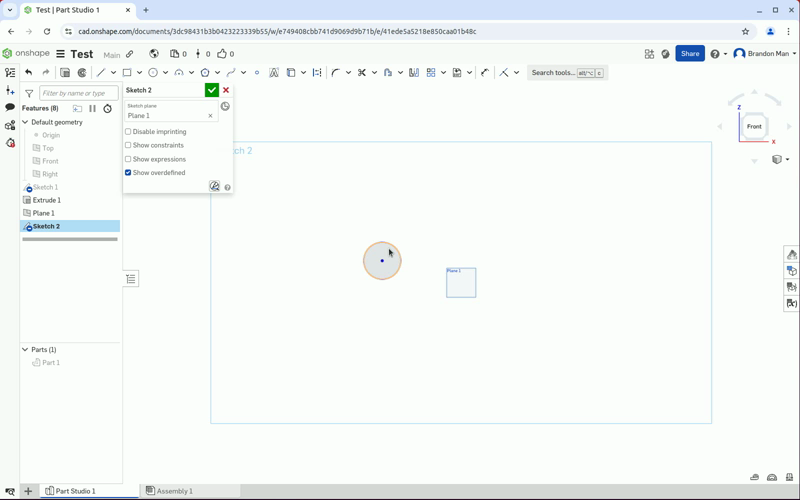
scroll(6)
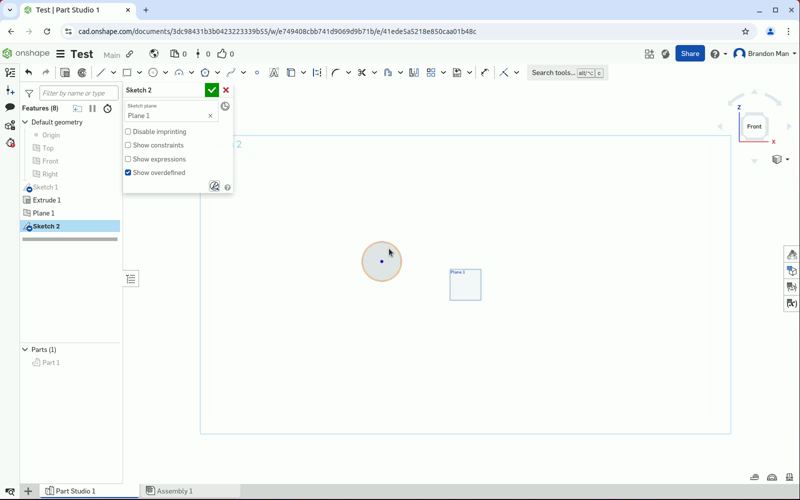
scroll(6)
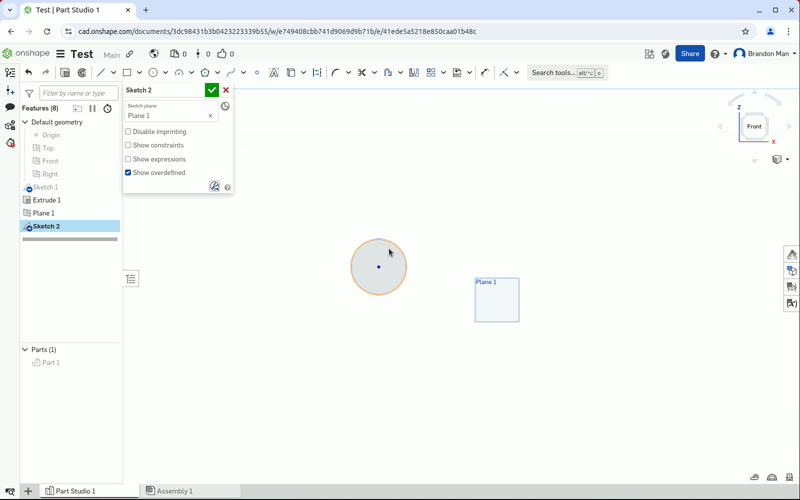
scroll(6)
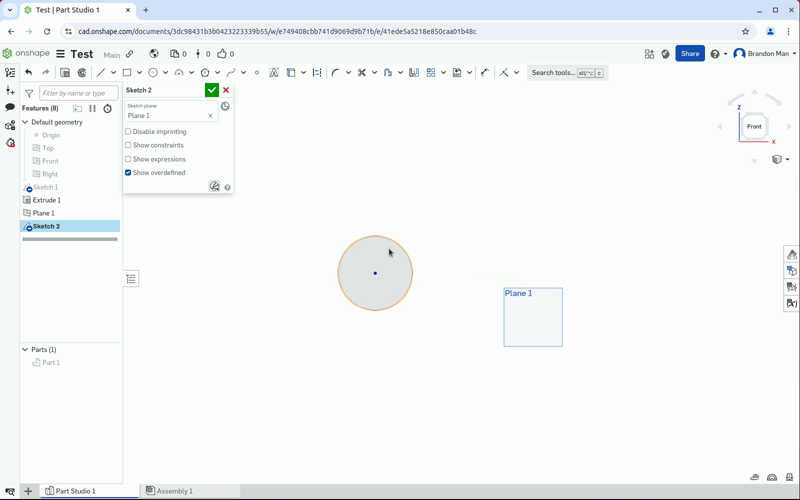
scroll(6)
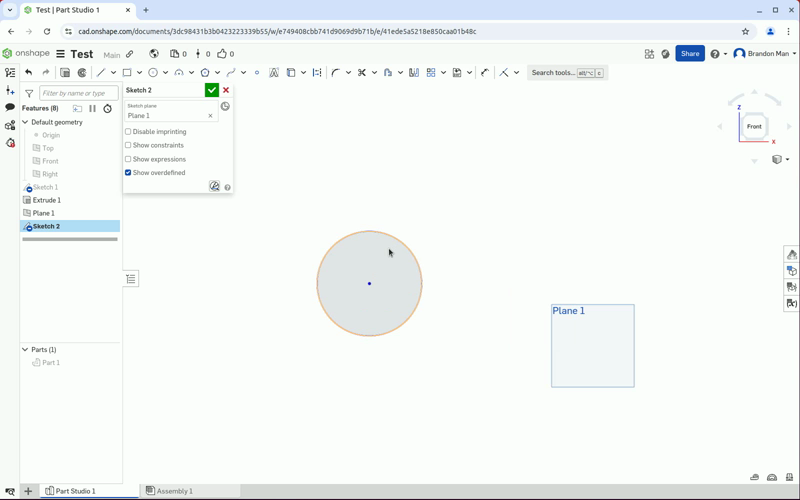
scroll(6)
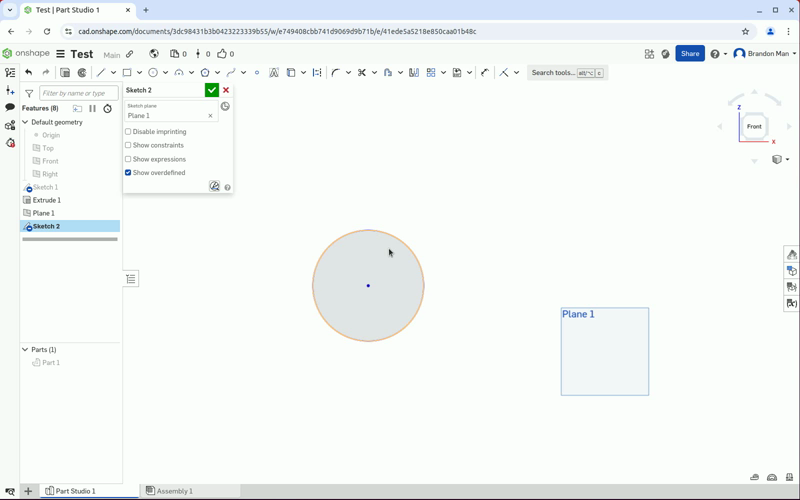
scroll(6)
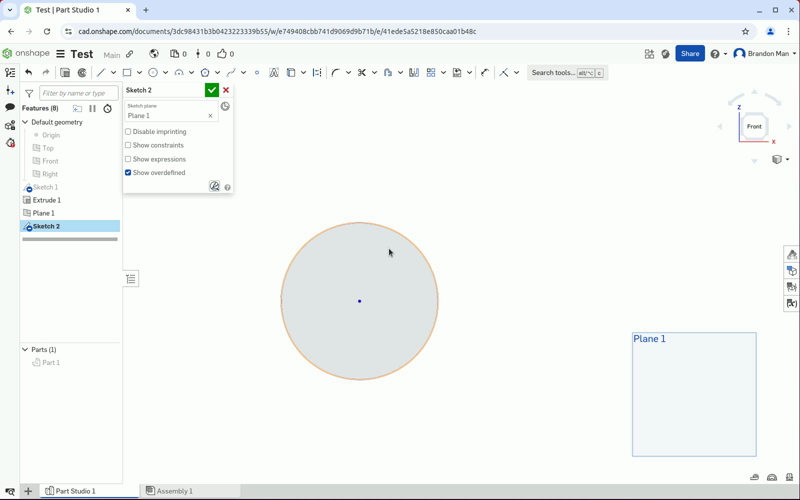
scroll(6)
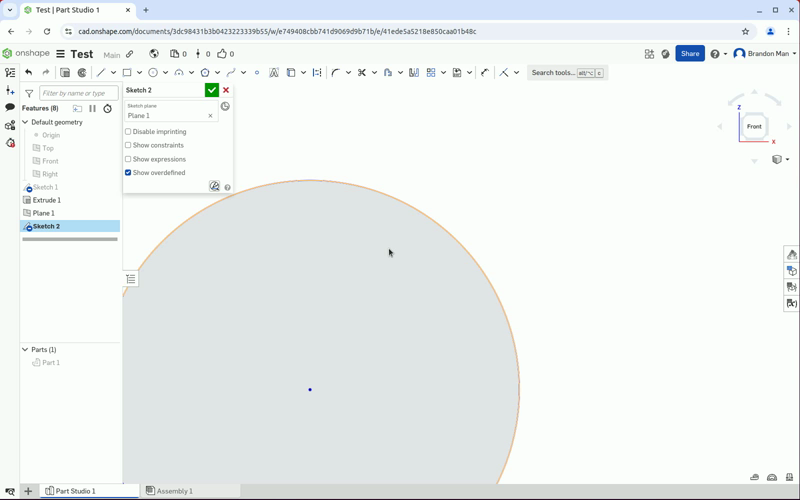
click(389, 248)
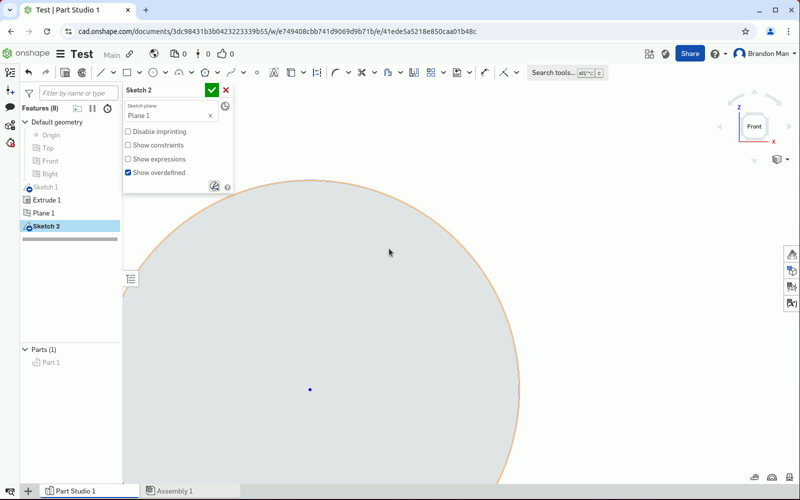
scroll(-6)
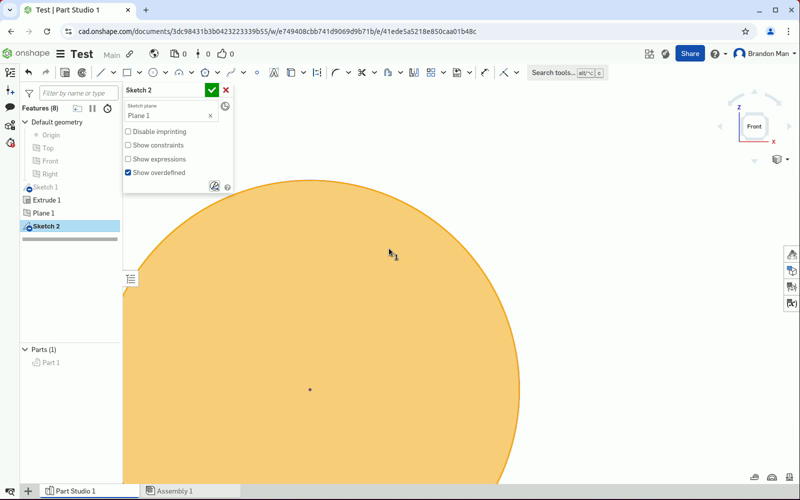
scroll(-6)
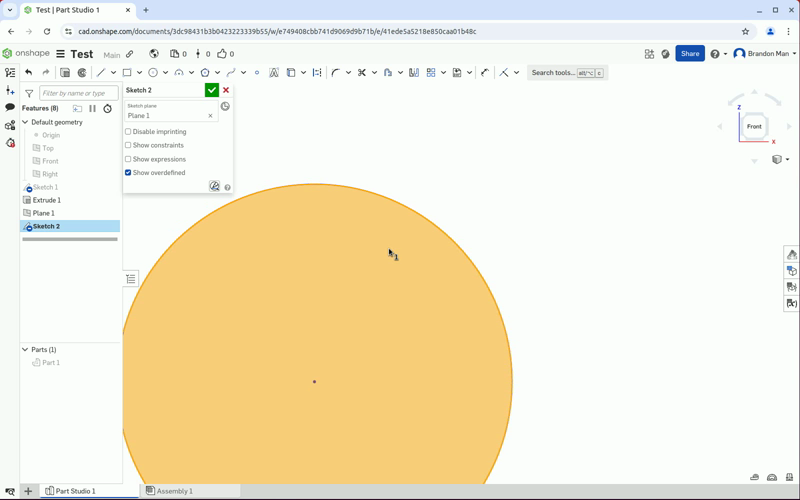
scroll(-6)
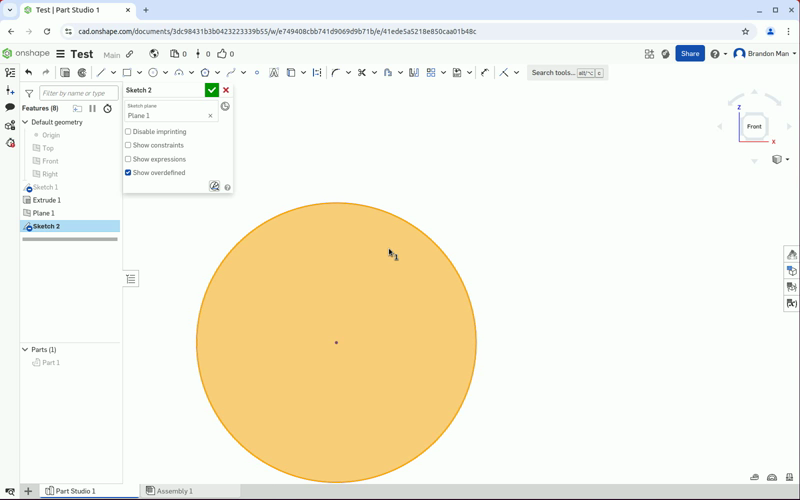
scroll(-6)
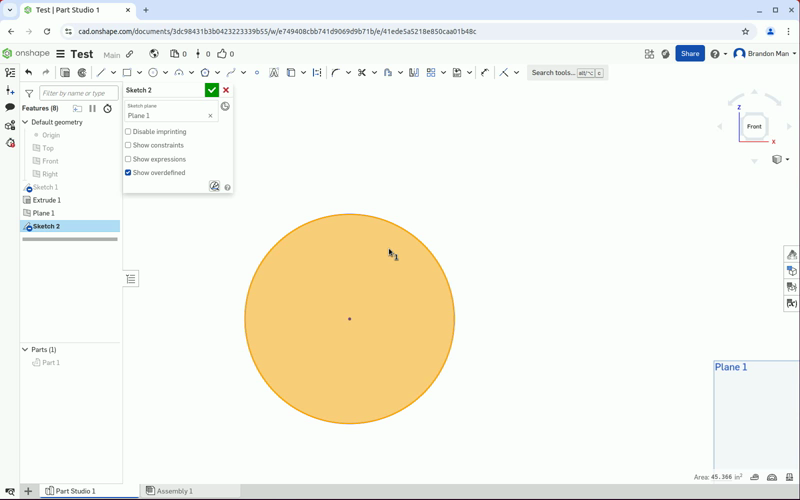
scroll(-6)
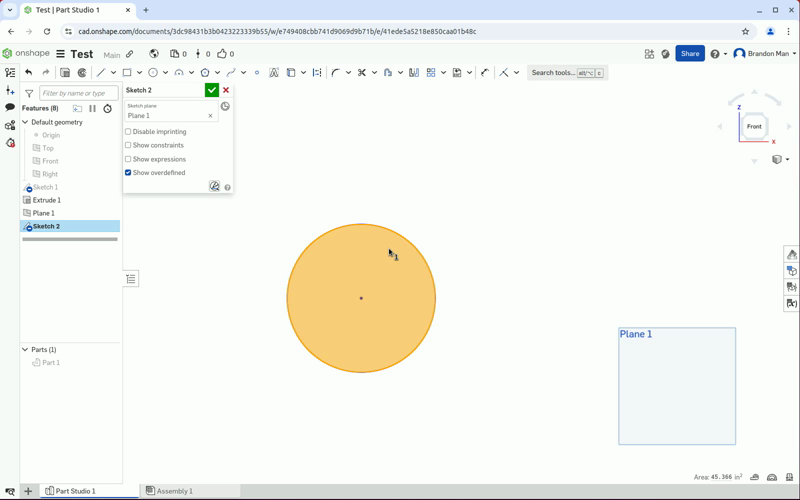
scroll(-6)
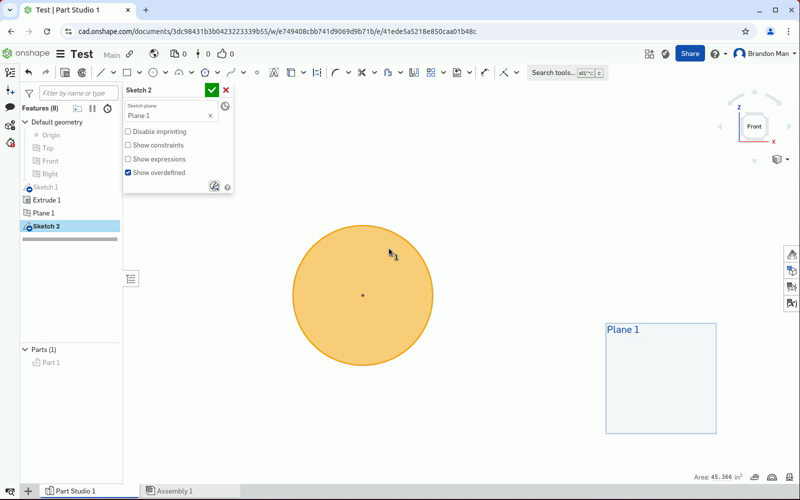
scroll(-6)
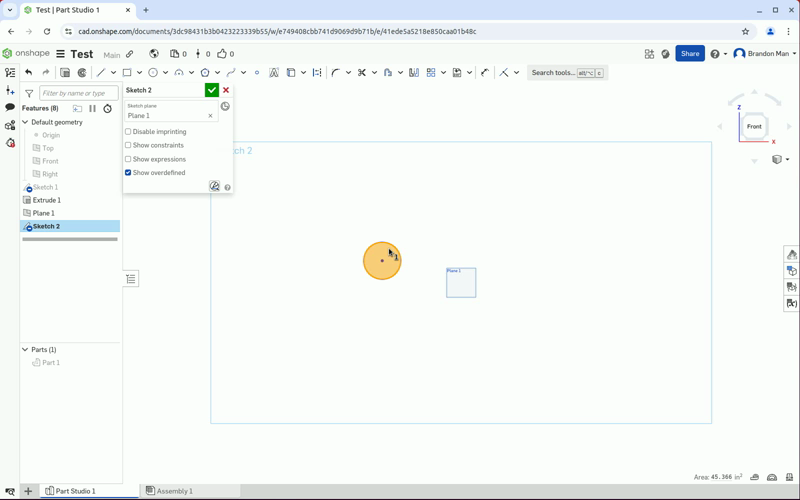
mouse_move(73, 352)
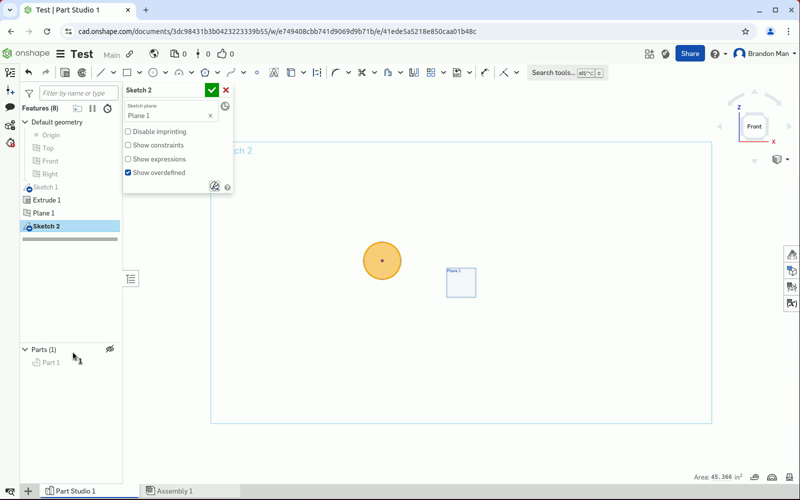
key(shift+y)
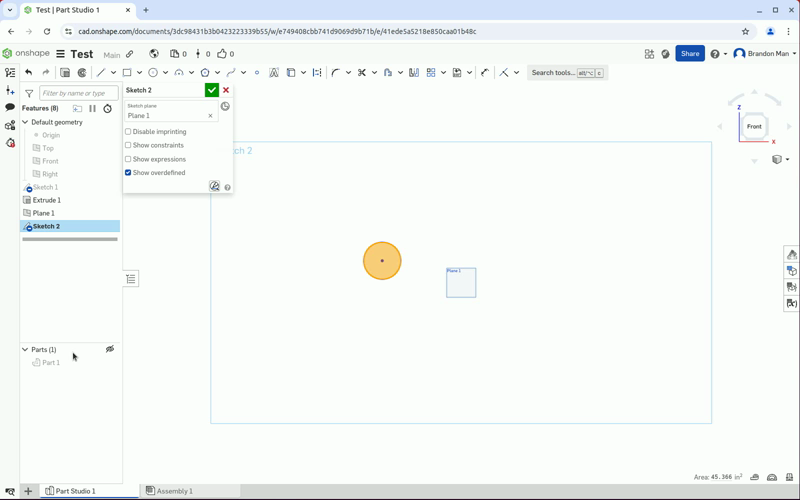
key(shift+e)
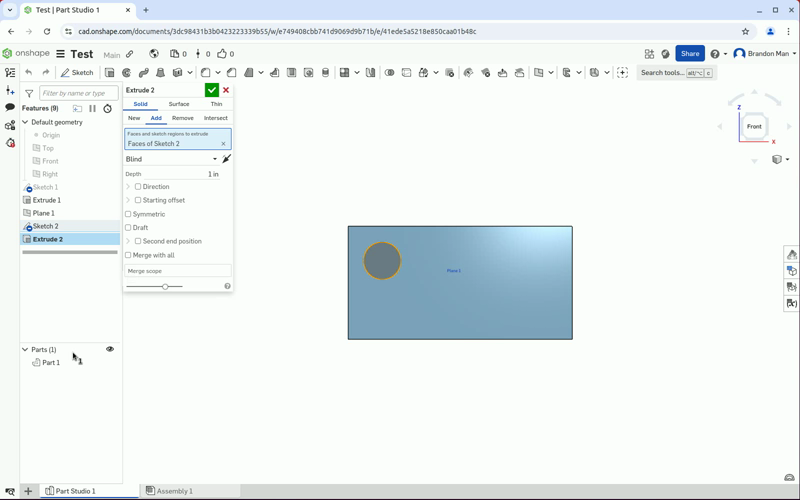
mouse_move(143, 106)
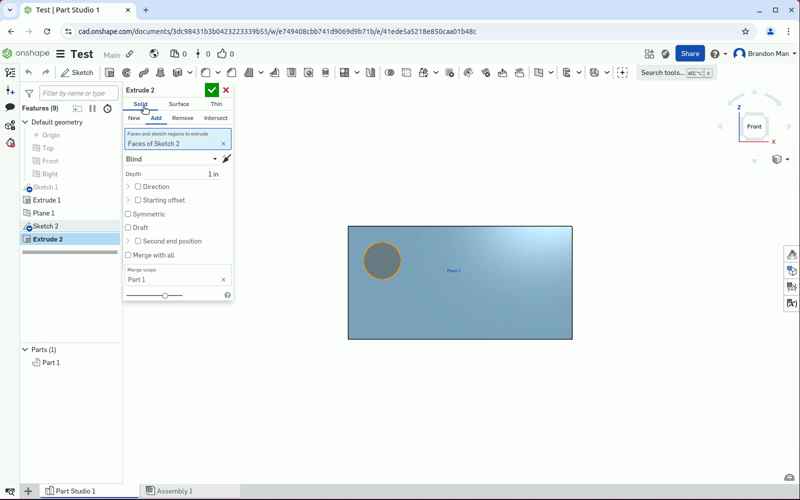
click(143, 106)
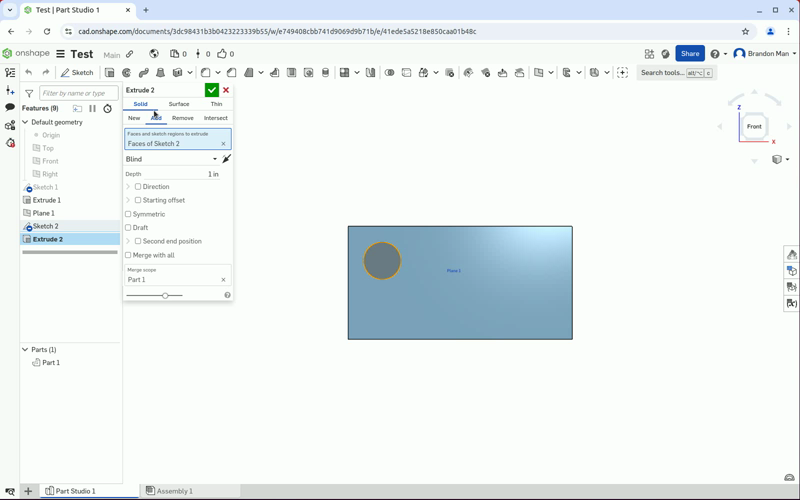
mouse_move(186, 120)
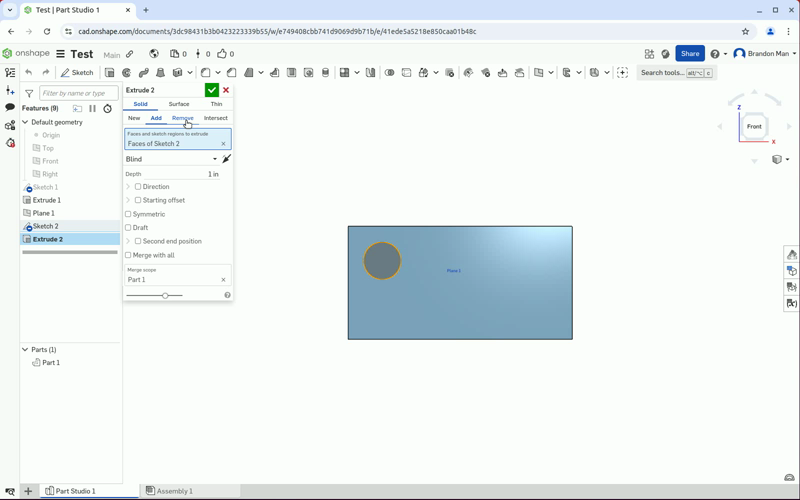
click(186, 120)
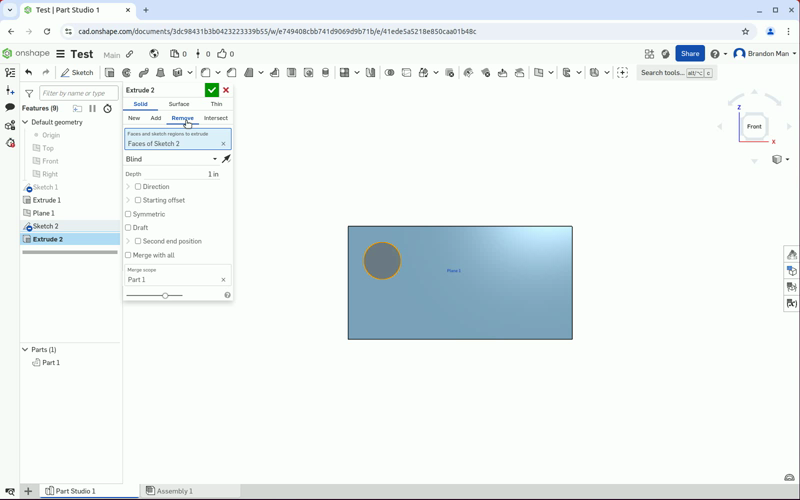
key(tab, 4)
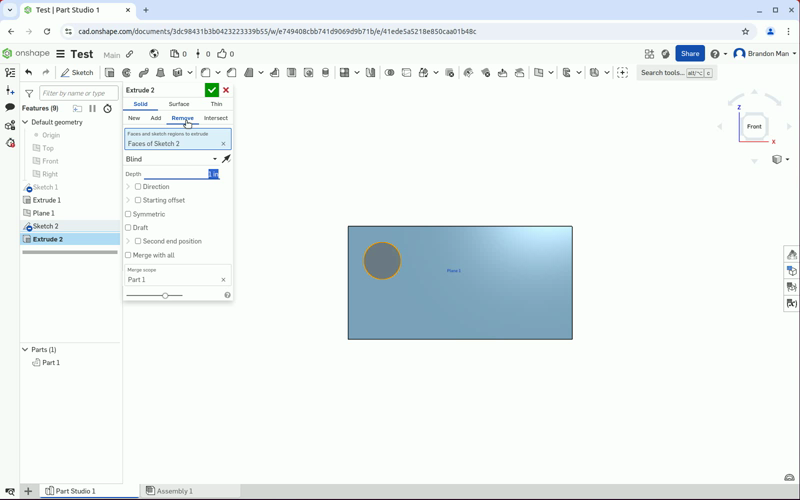
text(2.407)
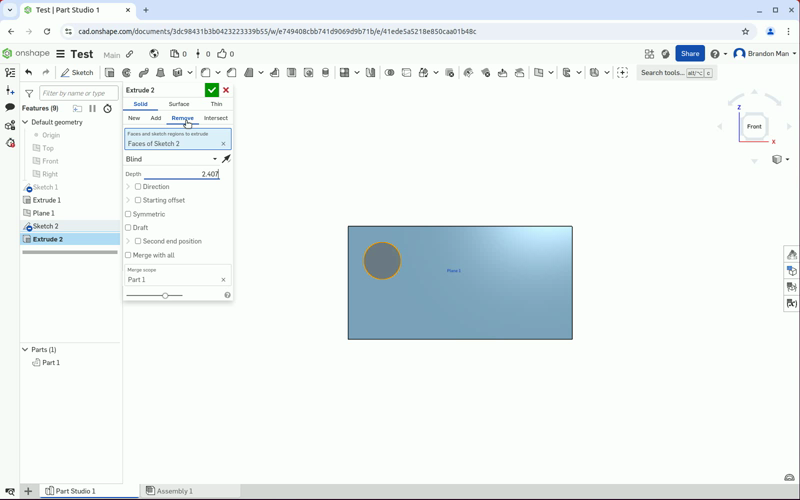
key(tab, 6)
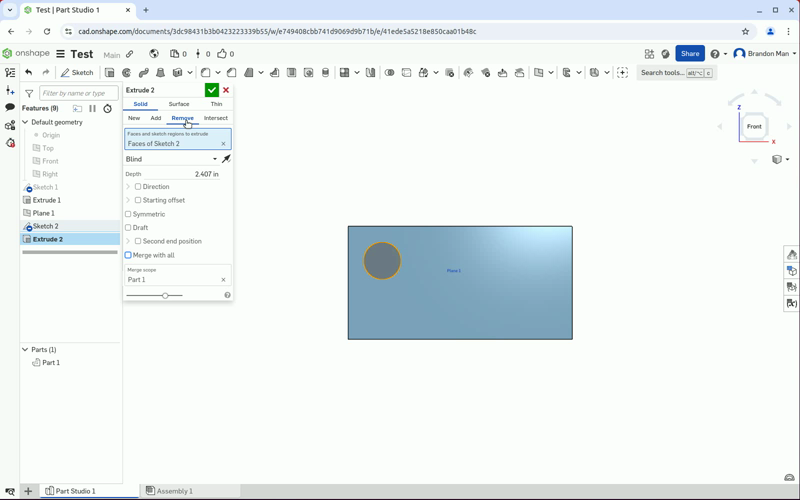
key(space)
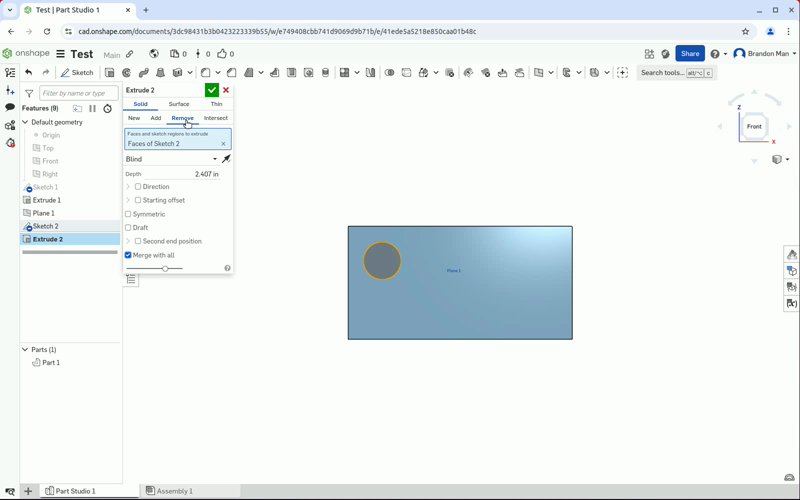
key(enter)
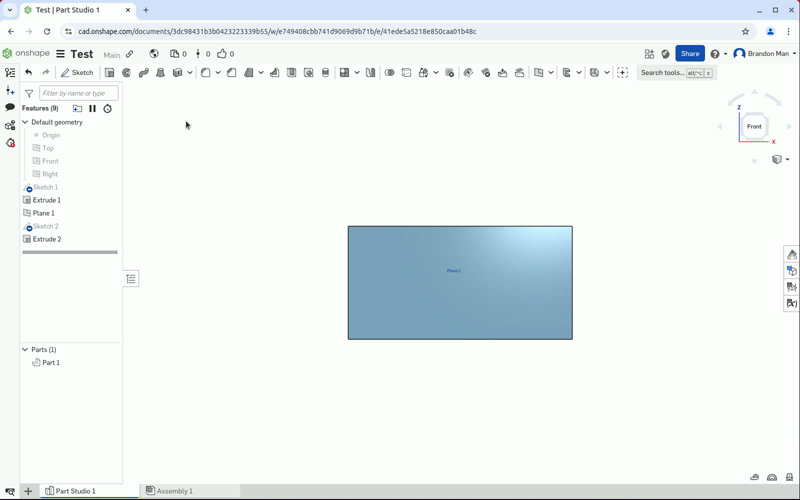
key(shift+h)
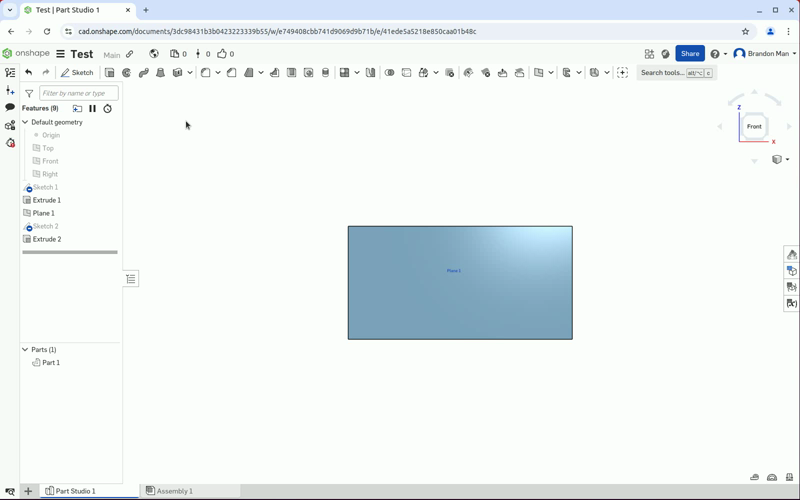
key(shift+h)
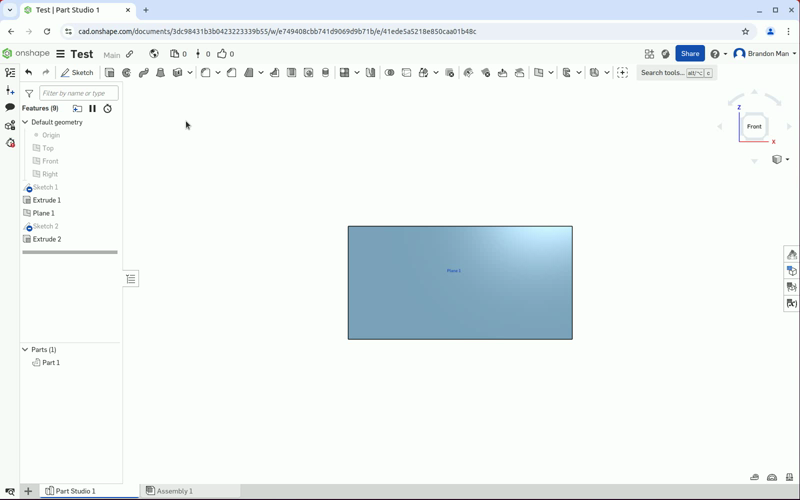
mouse_move(73, 189)
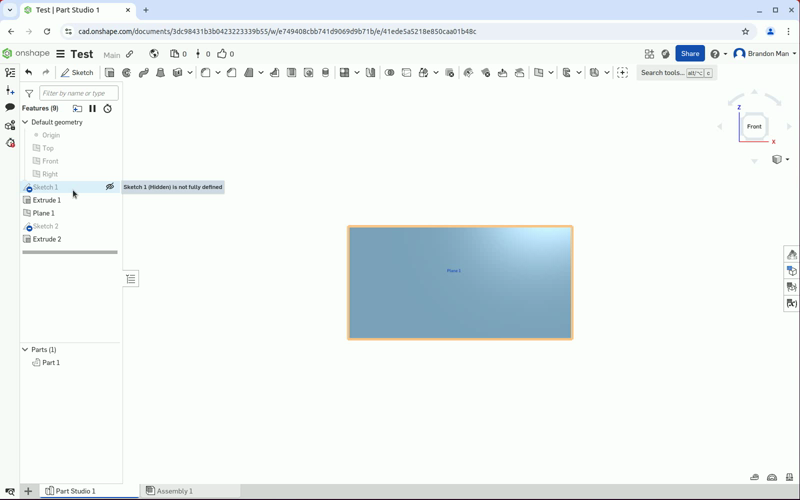
click(73, 189)
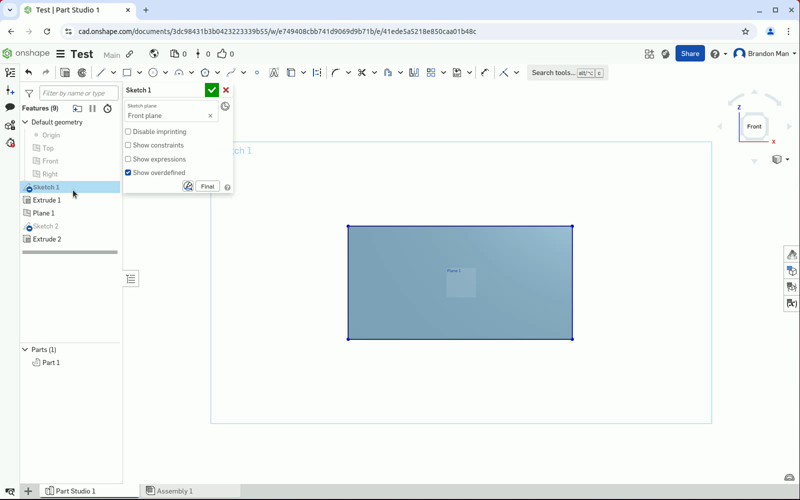
mouse_move(229, 92)
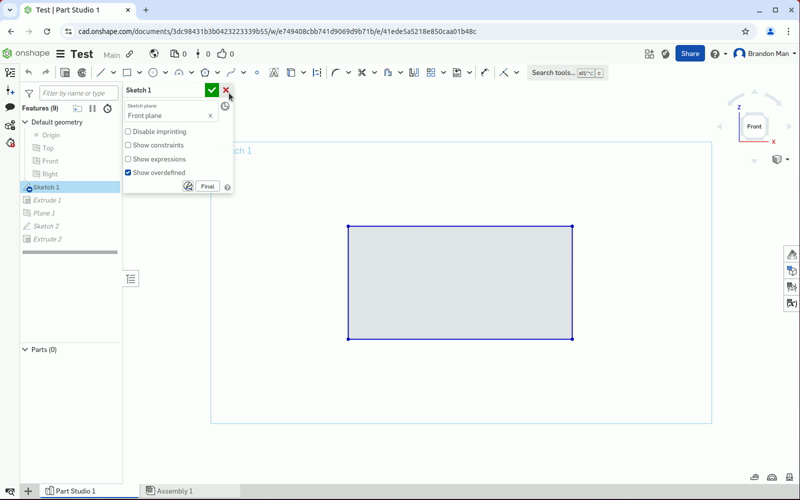
click(229, 92)
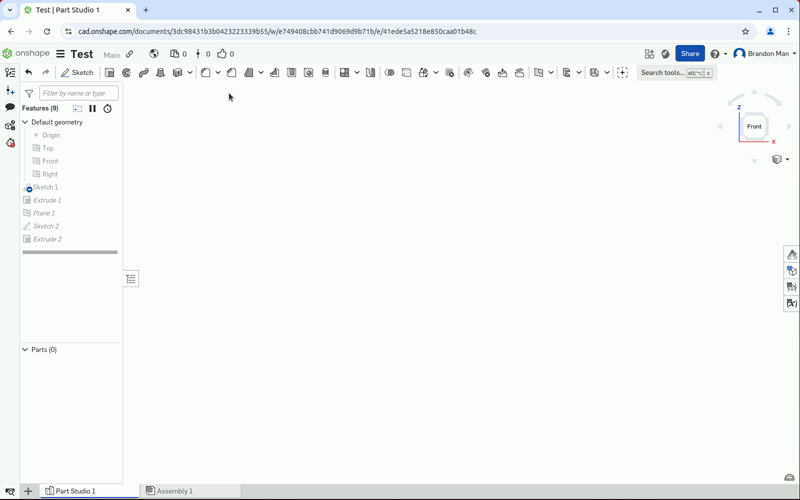
key(shift+s)
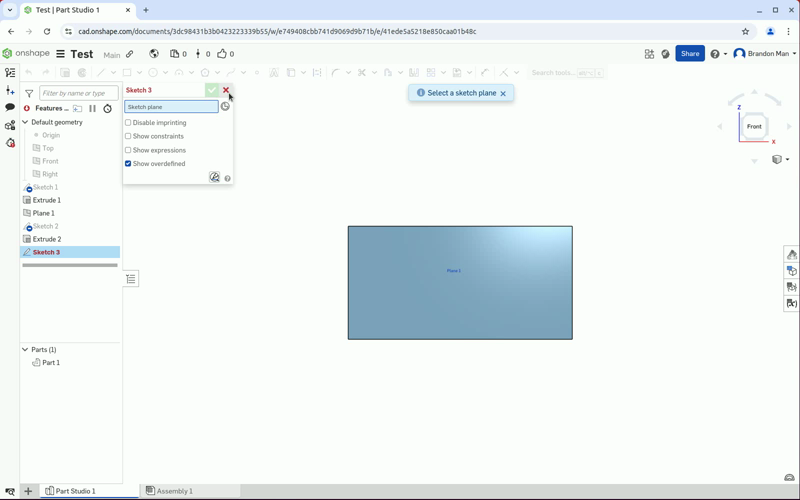
mouse_move(73, 215)
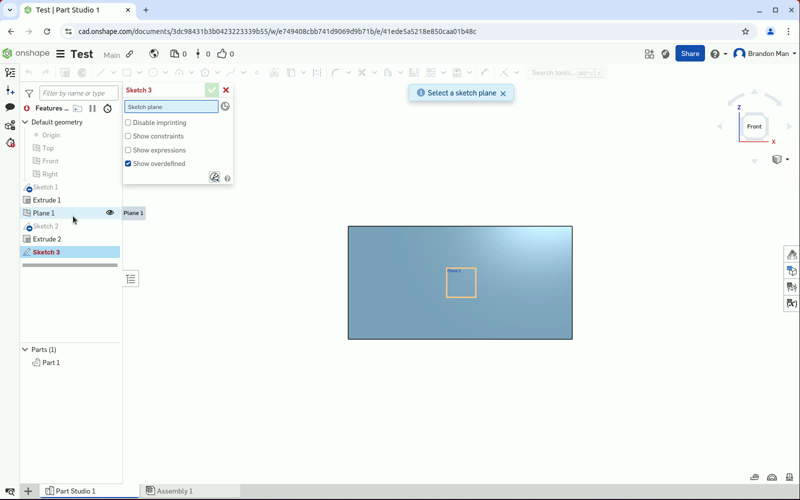
click(73, 215)
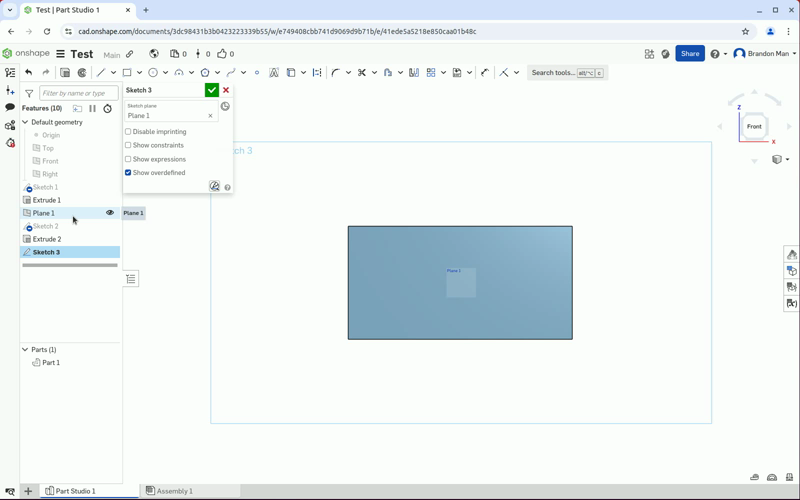
mouse_move(73, 352)
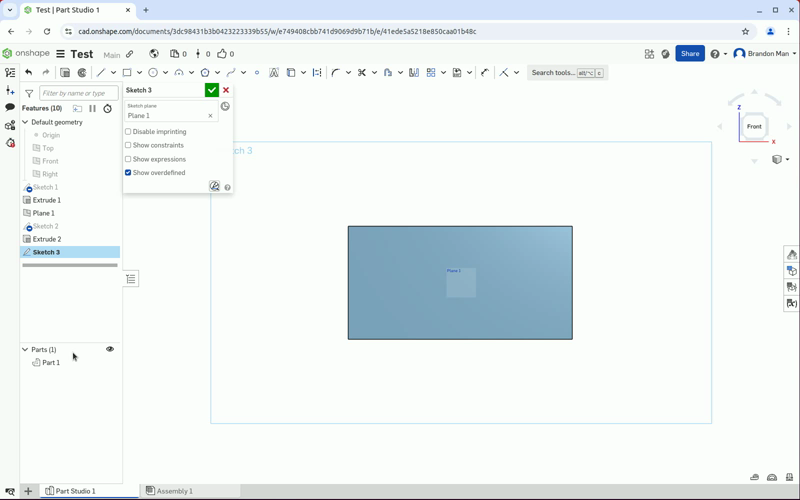
key(y)
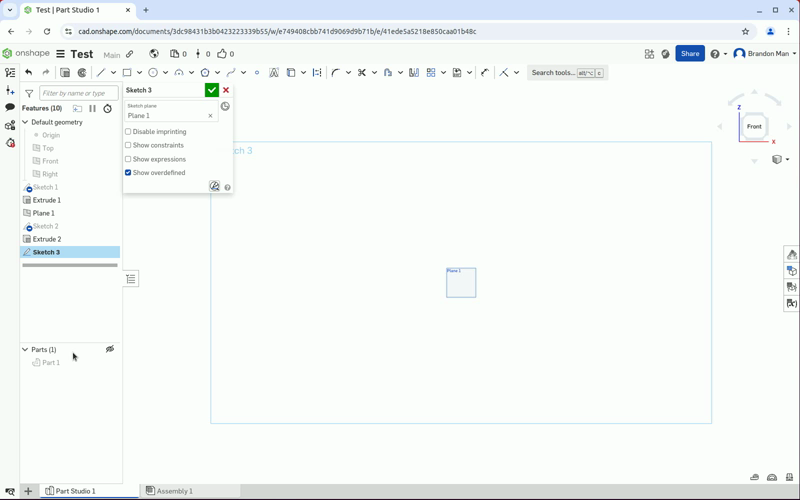
key(c)
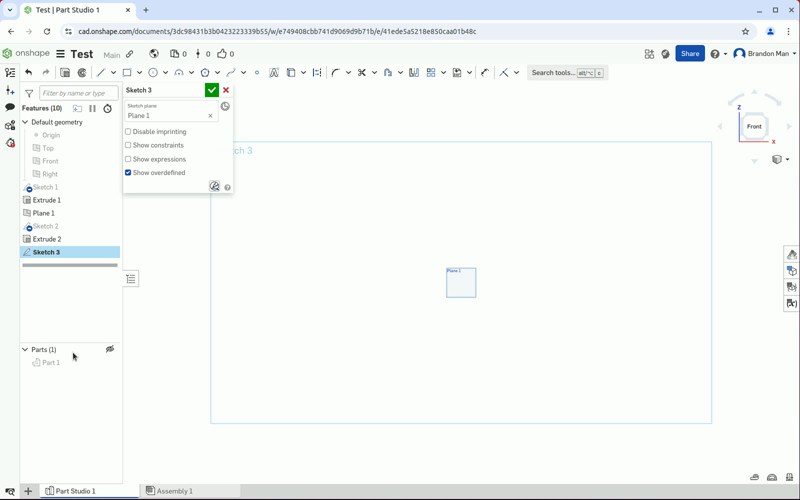
key_down(shift)
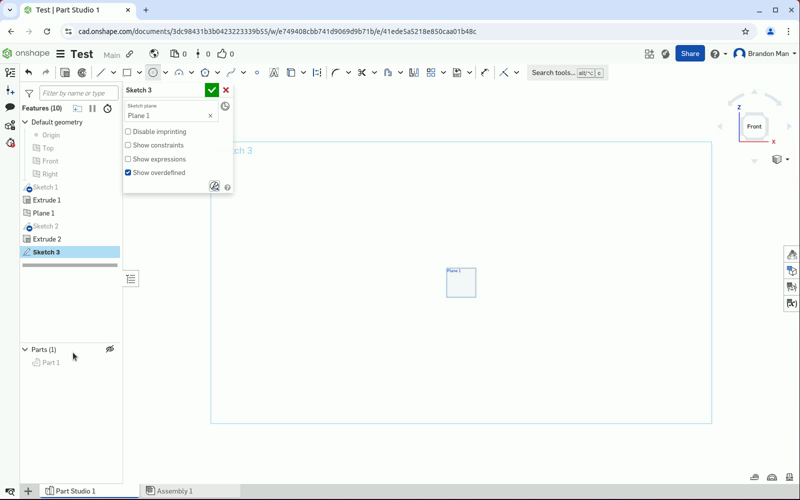
mouse_move(450, 260)
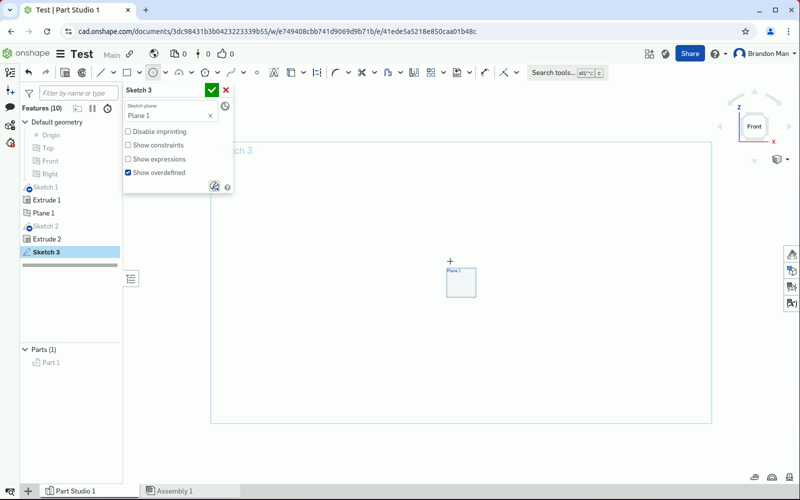
click(450, 260)
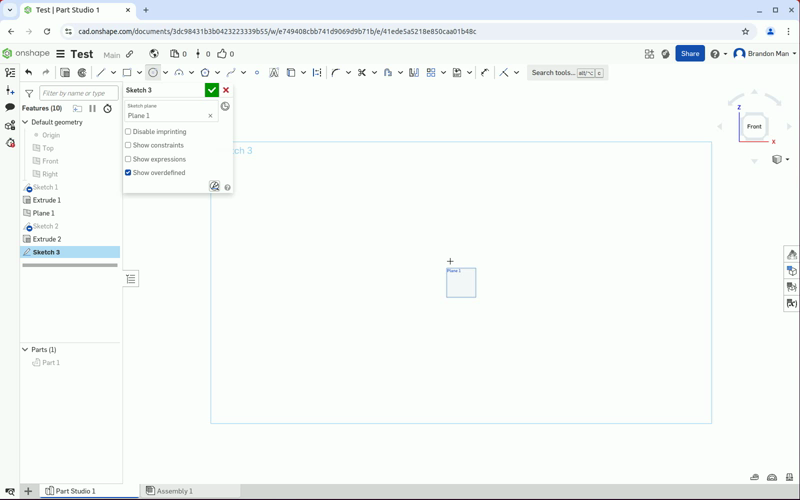
key_up(shift)
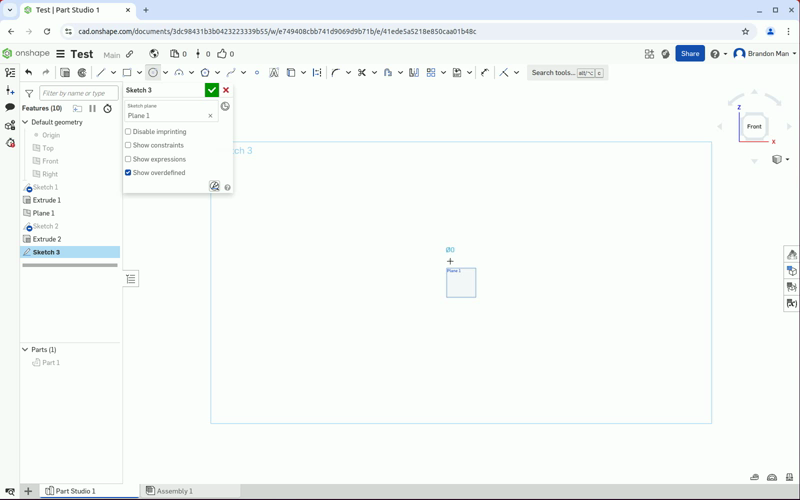
mouse_move(468, 260)
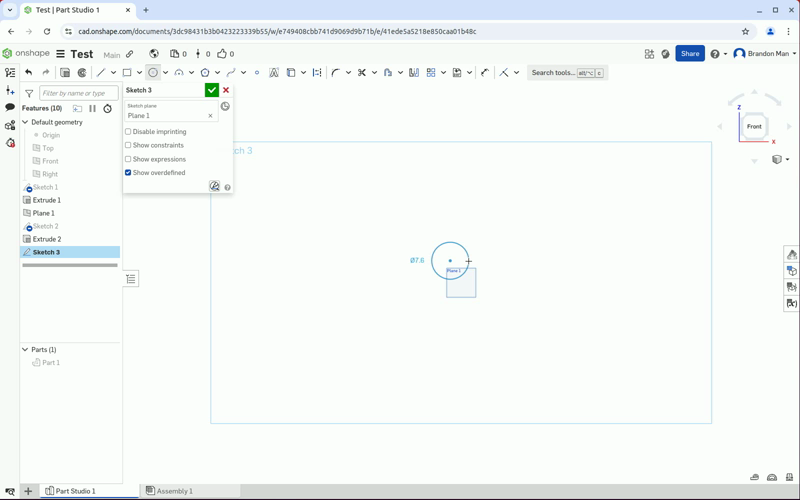
click(468, 260)
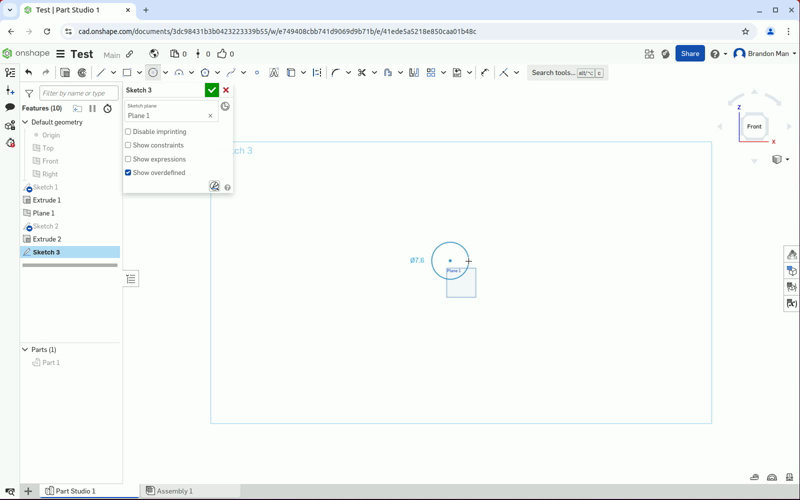
key(esc)
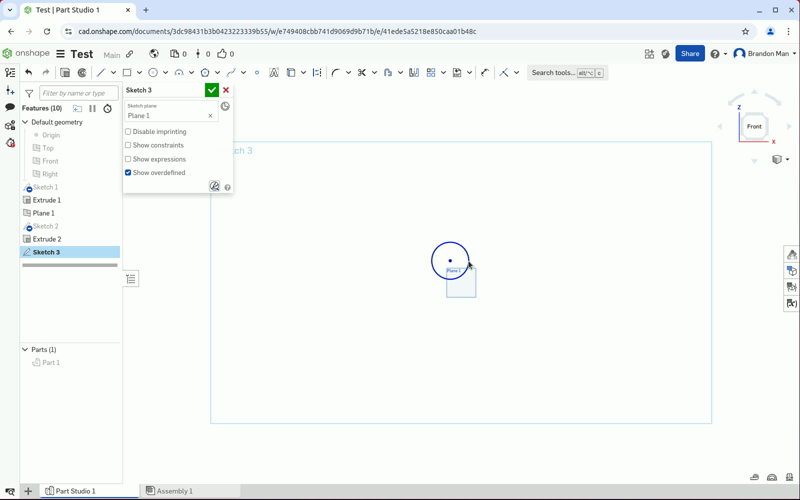
mouse_move(439, 266)
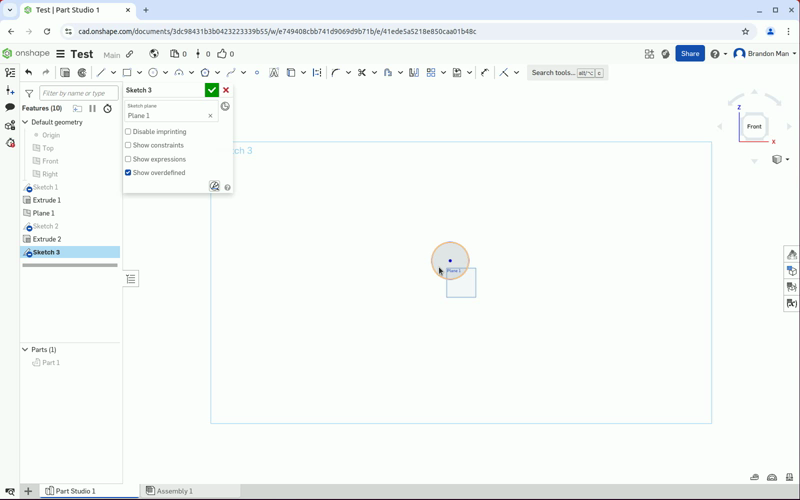
scroll(6)
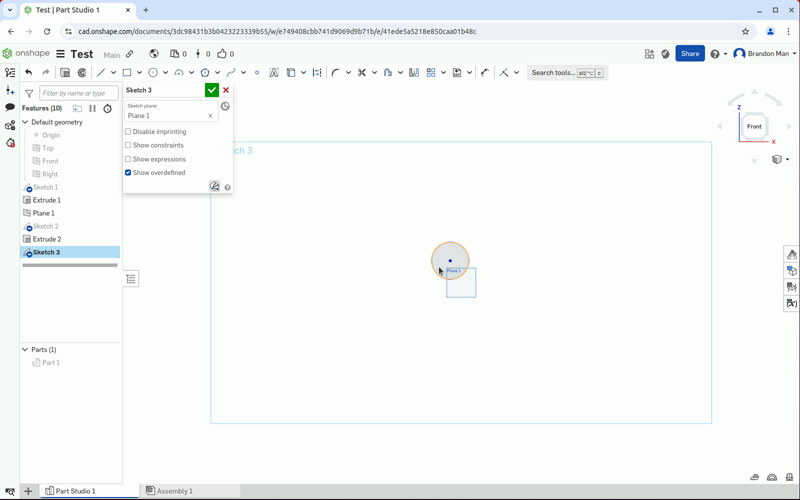
scroll(6)
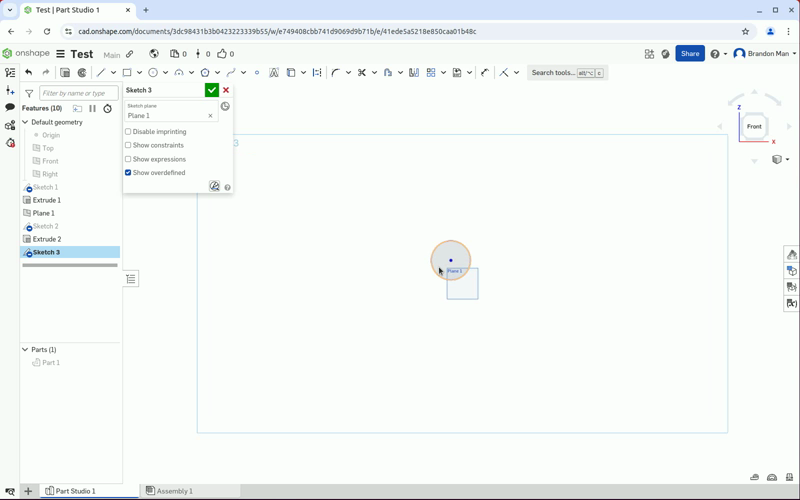
scroll(6)
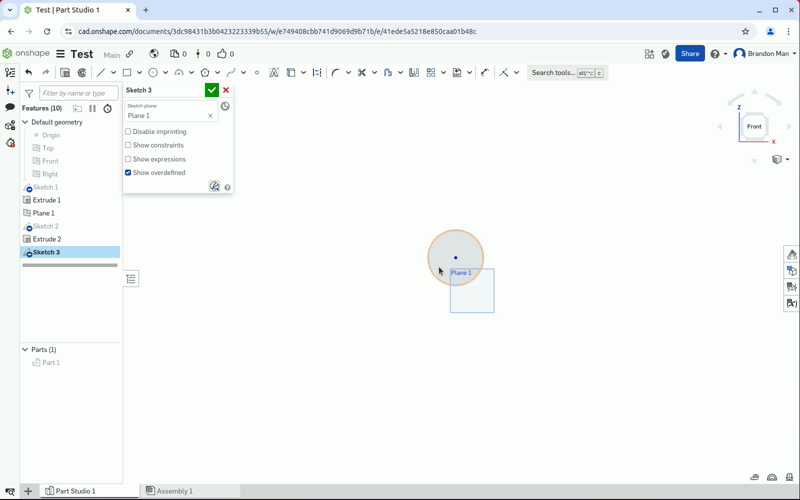
scroll(6)
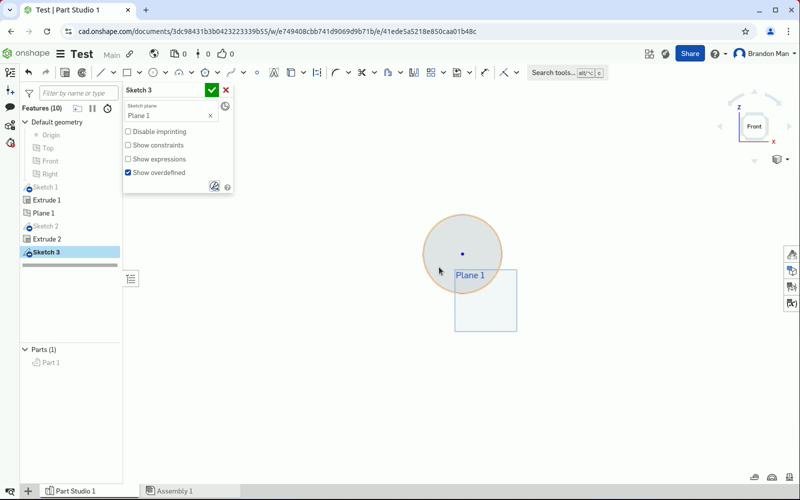
scroll(6)
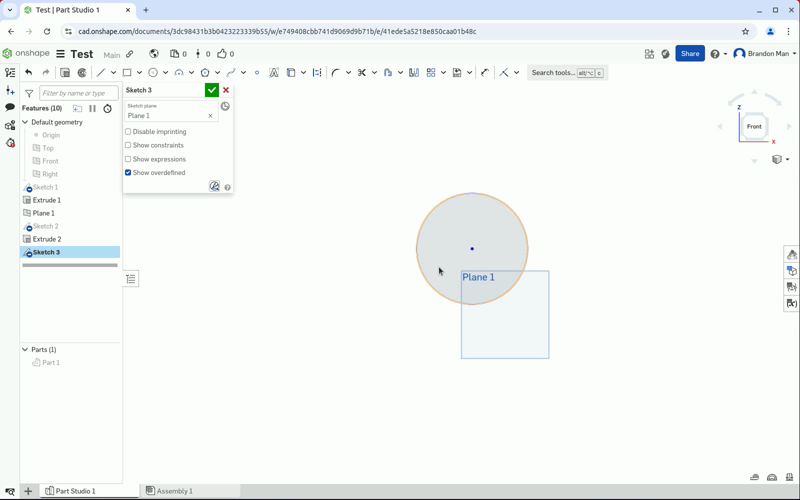
scroll(6)
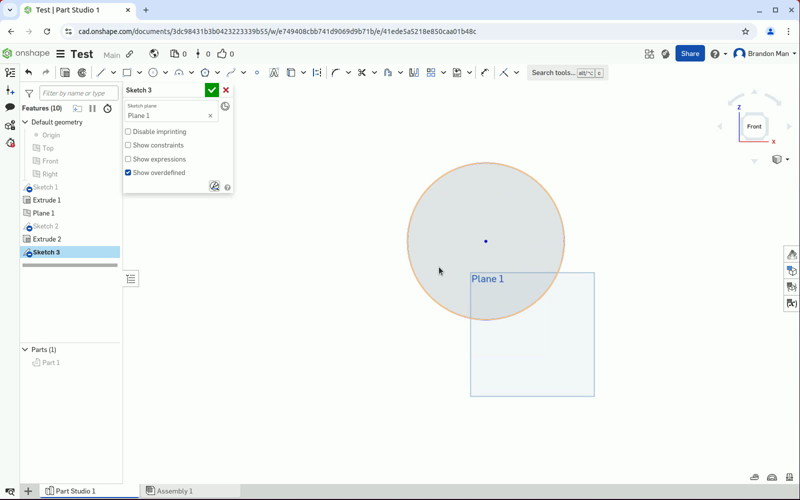
scroll(6)
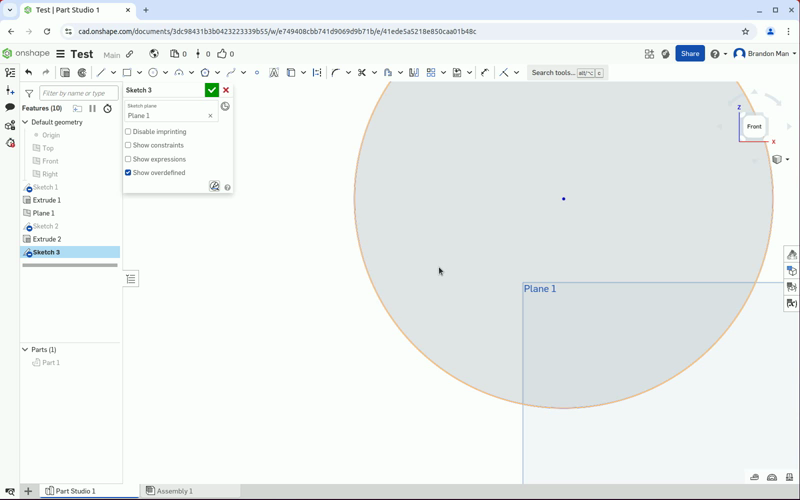
click(439, 266)
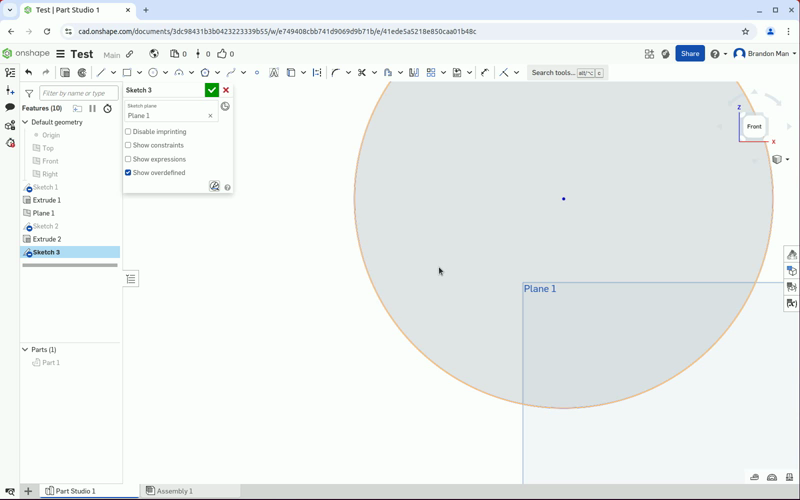
scroll(-6)
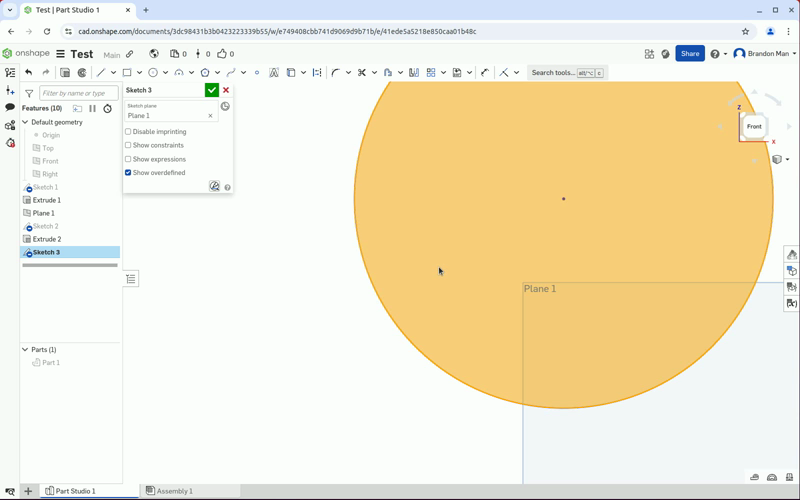
scroll(-6)
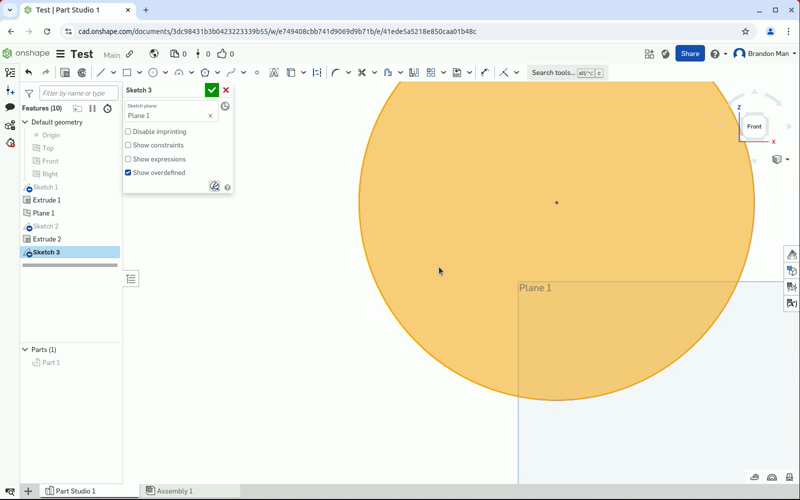
scroll(-6)
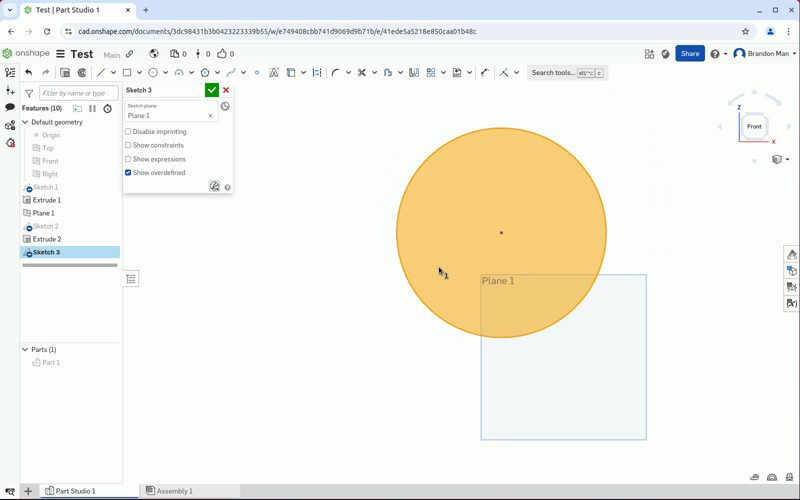
scroll(-6)
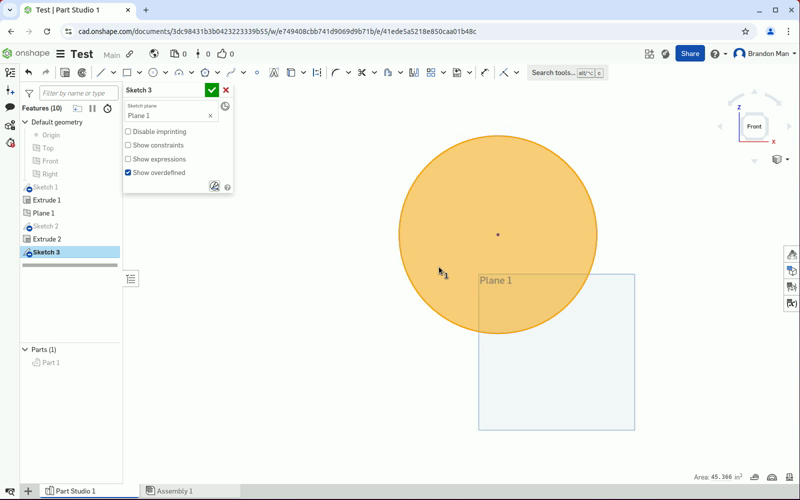
scroll(-6)
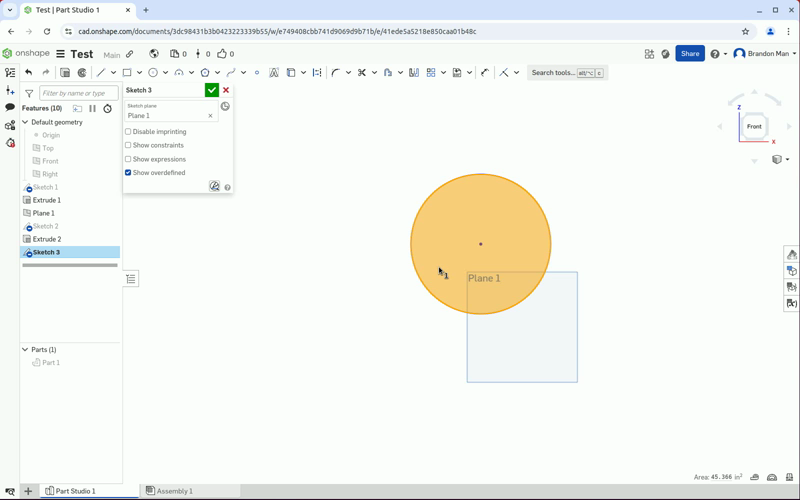
scroll(-6)
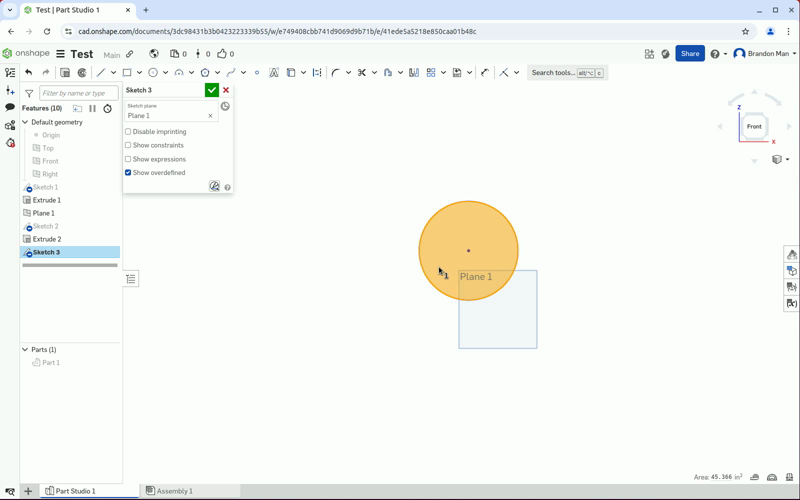
scroll(-6)
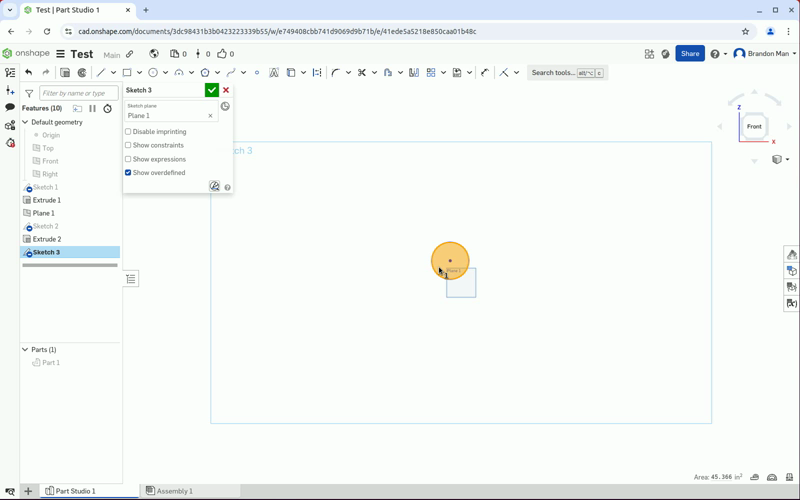
mouse_move(73, 352)
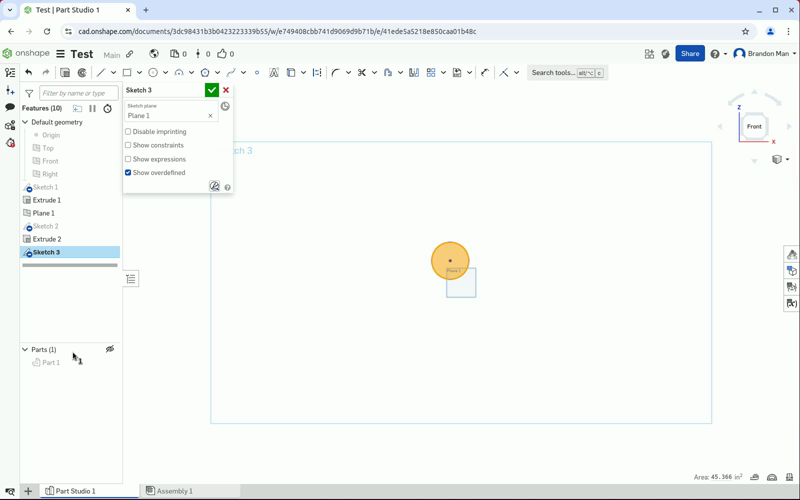
key(shift+y)
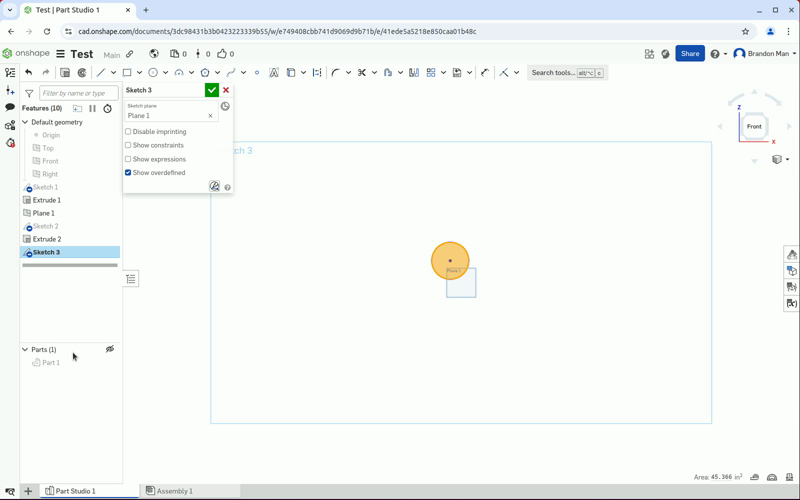
key(shift+e)
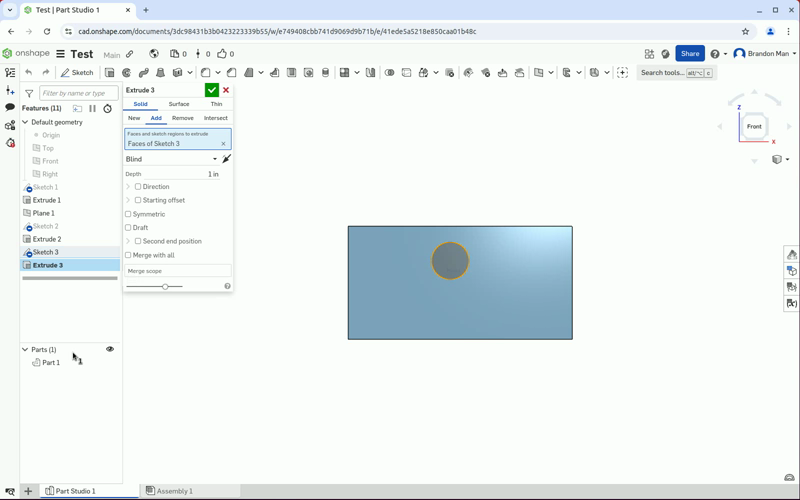
mouse_move(143, 106)
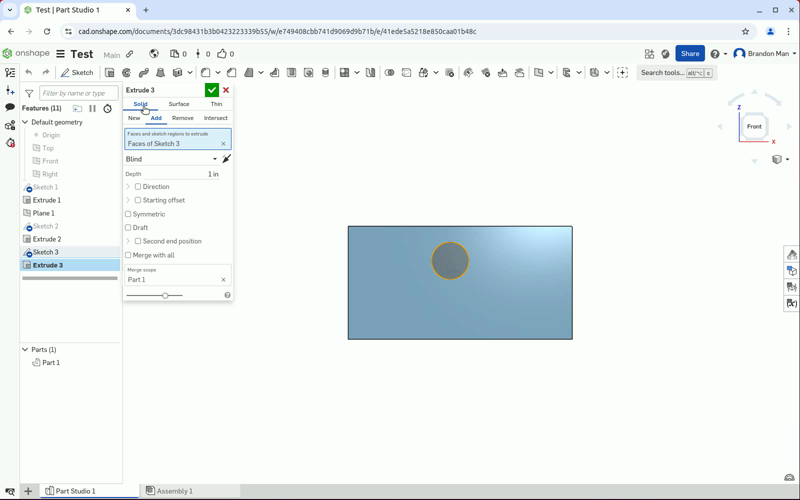
click(143, 106)
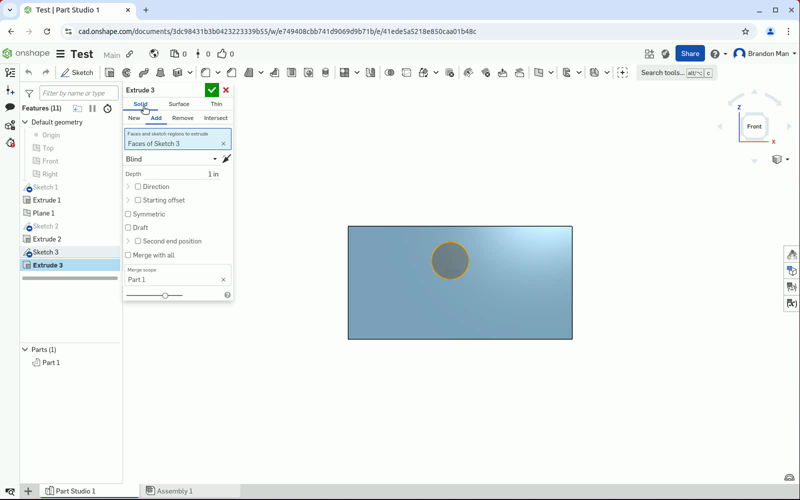
mouse_move(186, 120)
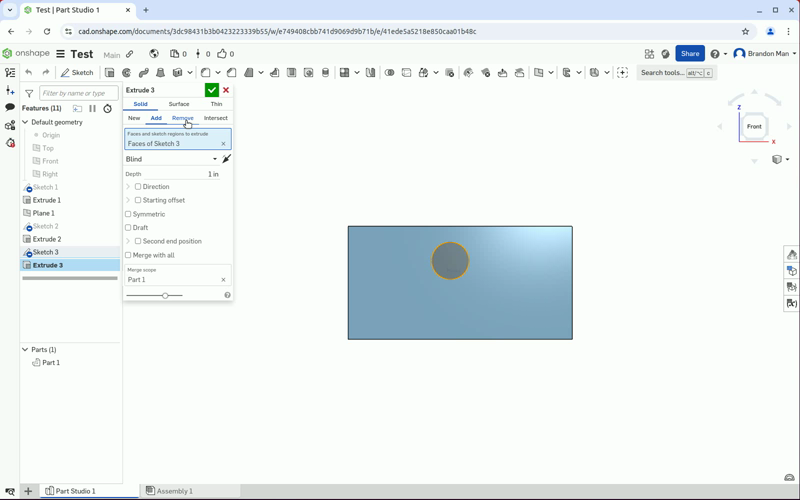
click(186, 120)
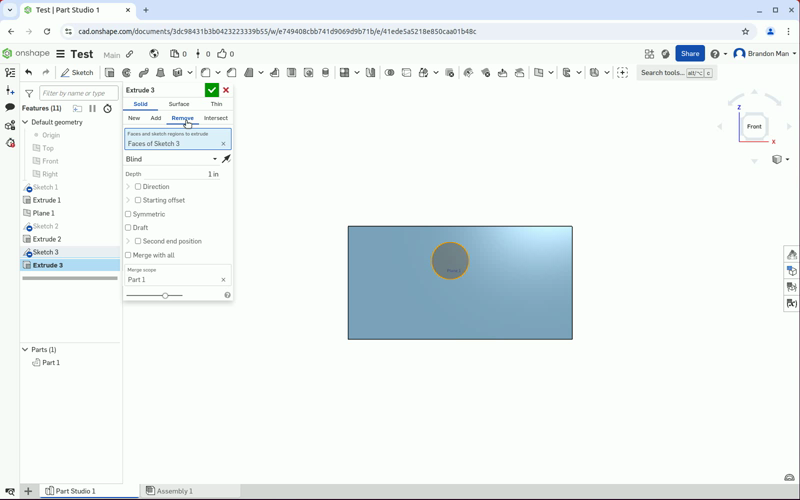
key(tab, 4)
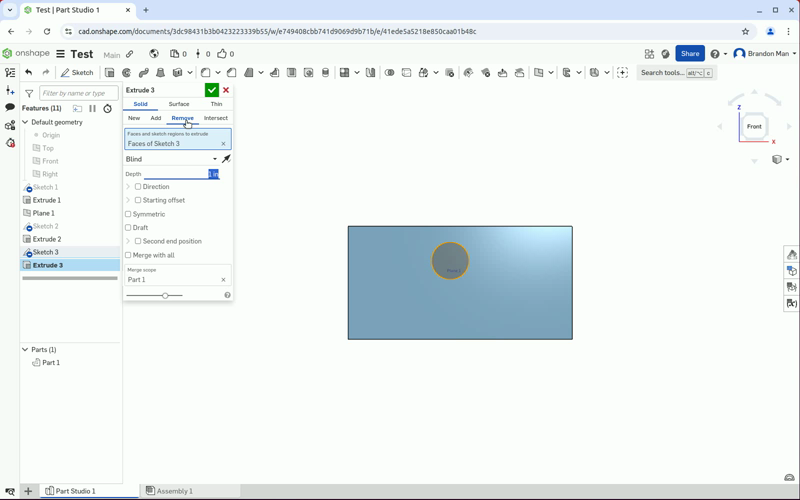
text(2.407)
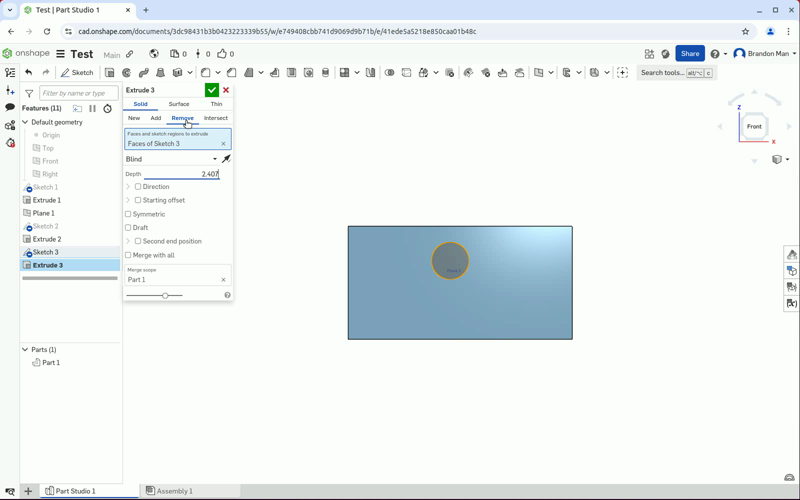
key(tab, 6)
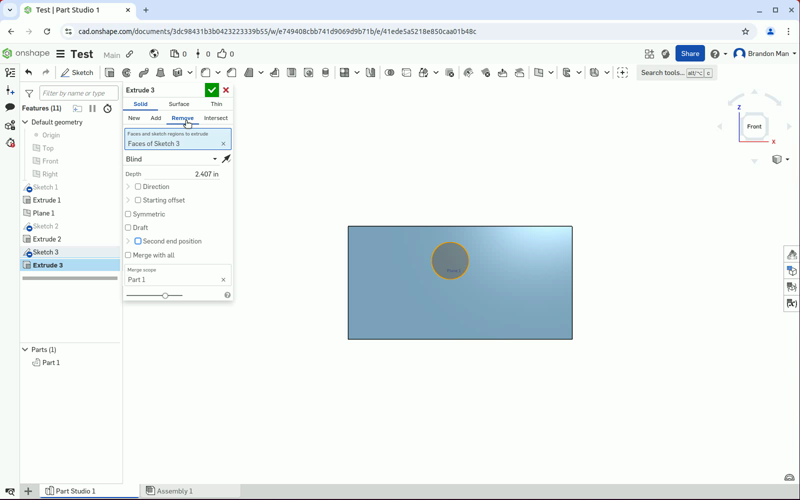
key(space)
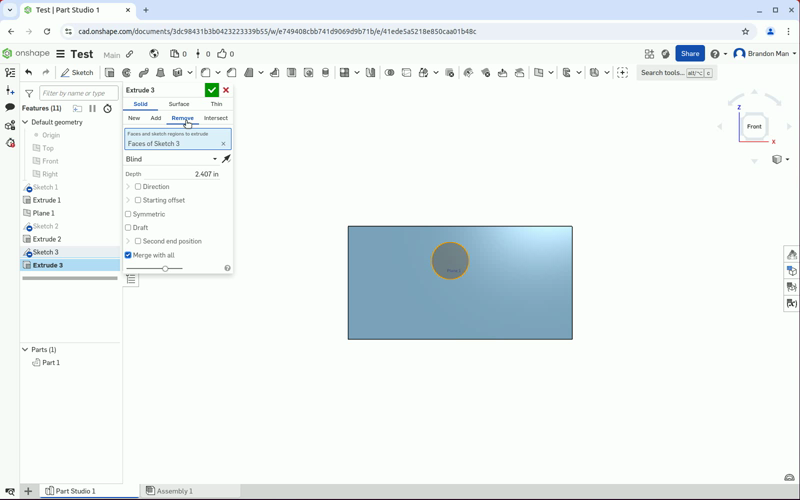
key(enter)
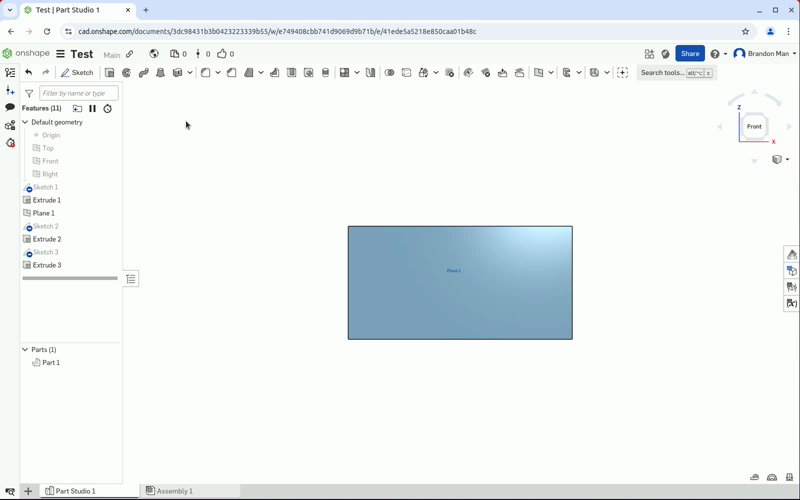
key(shift+h)
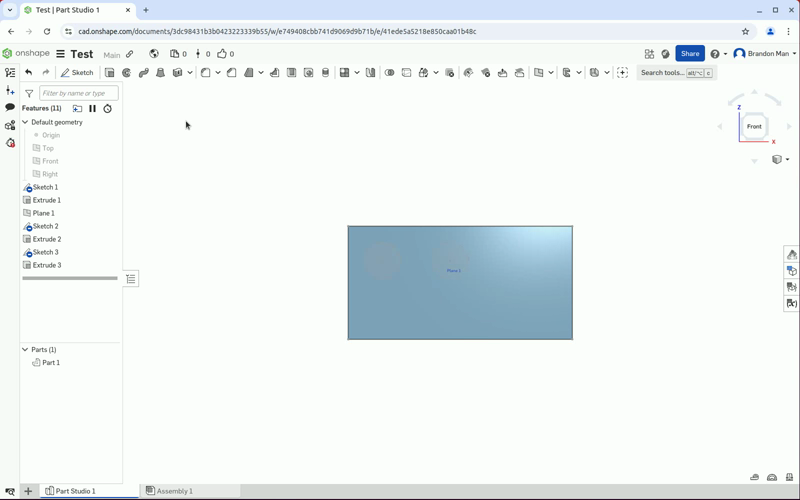
key(shift+h)
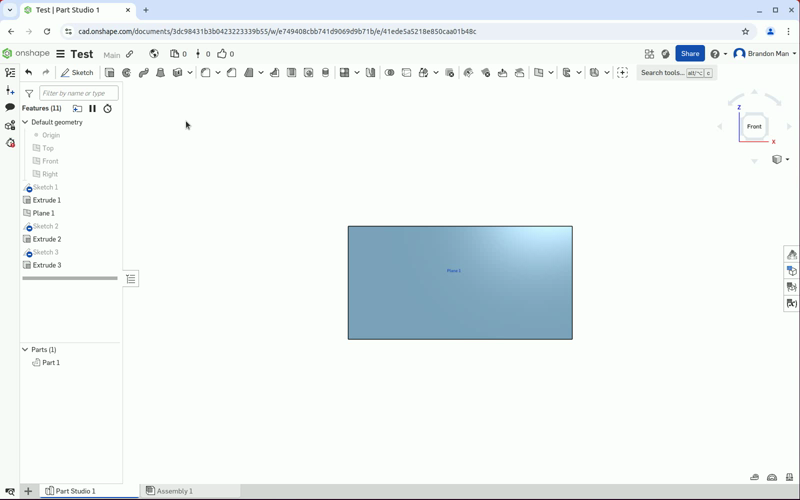
mouse_move(73, 189)
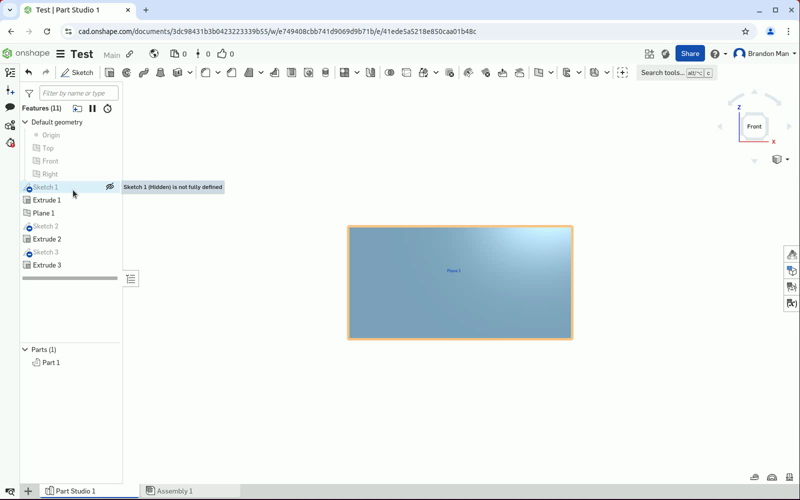
click(73, 189)
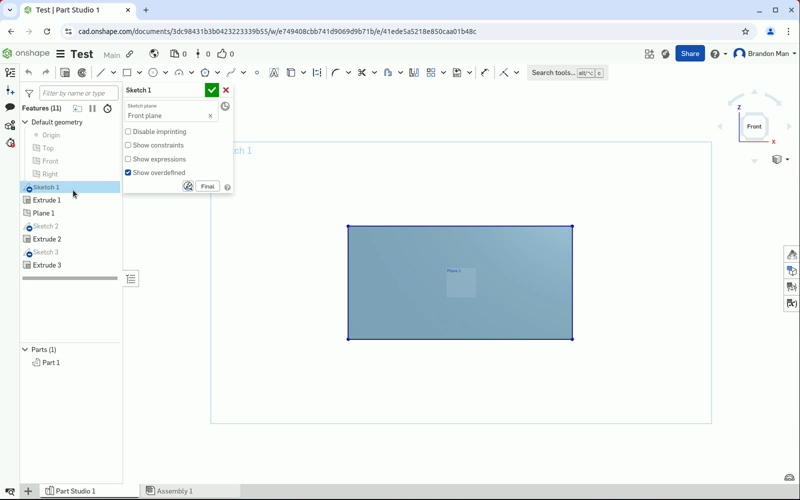
mouse_move(229, 92)
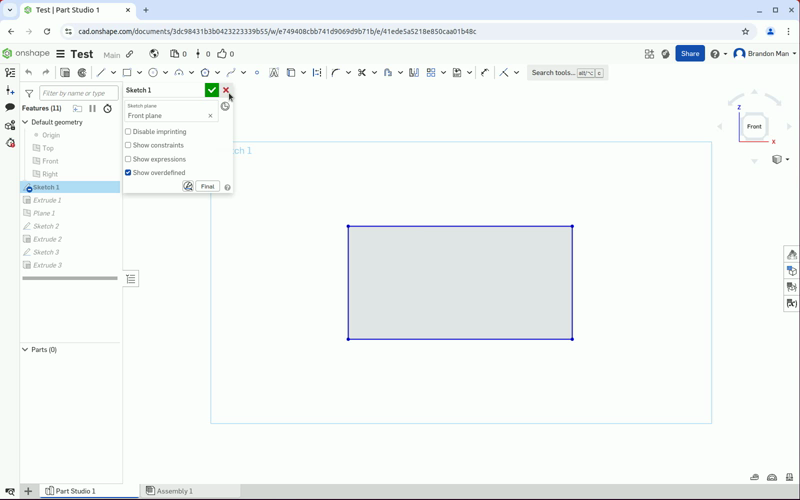
click(229, 92)
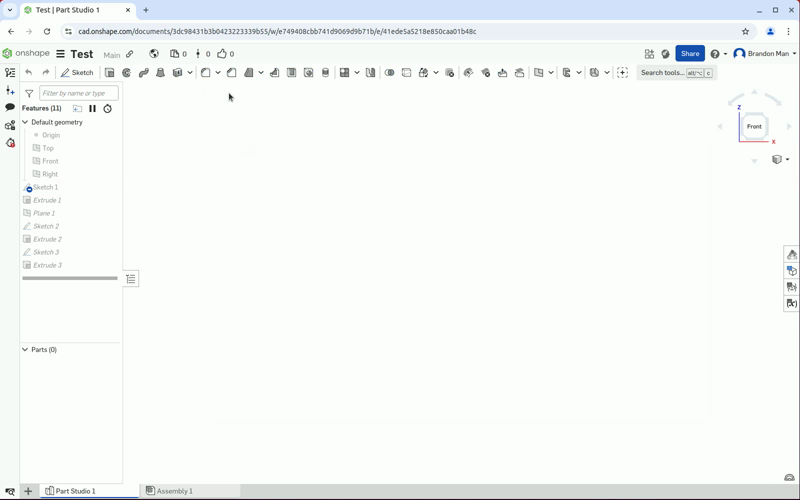
key(shift+s)
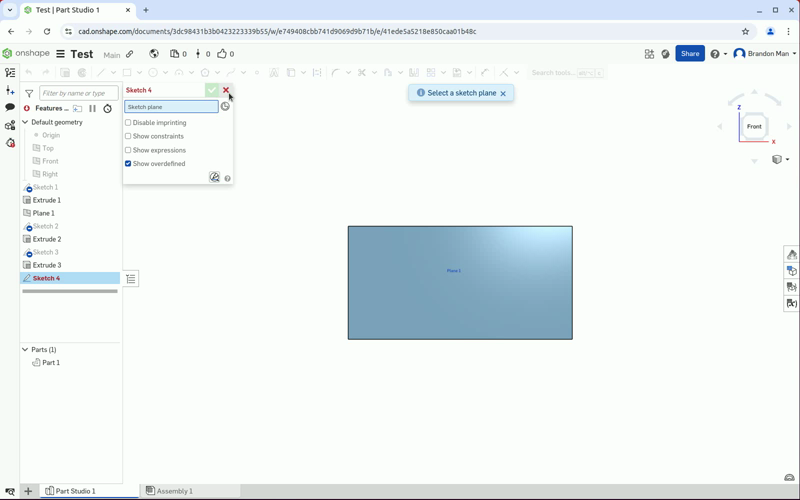
mouse_move(73, 215)
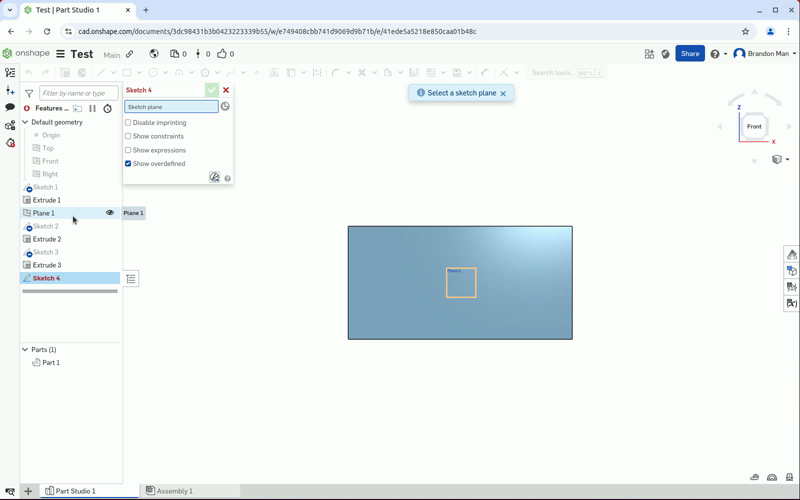
click(73, 215)
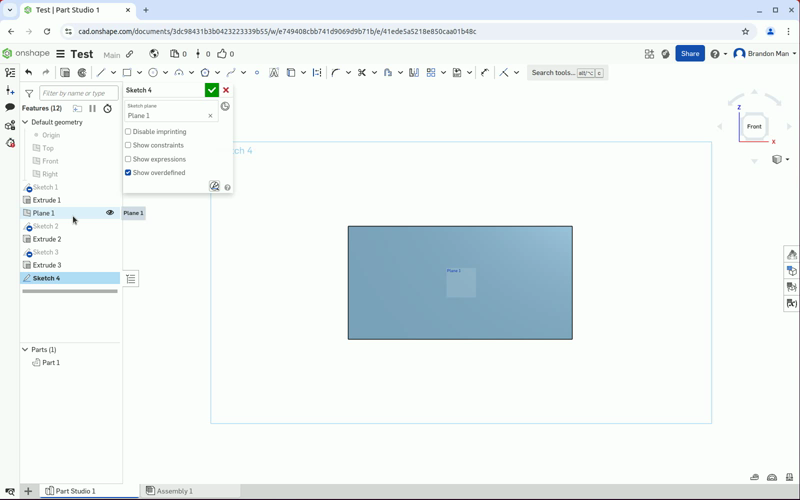
mouse_move(73, 352)
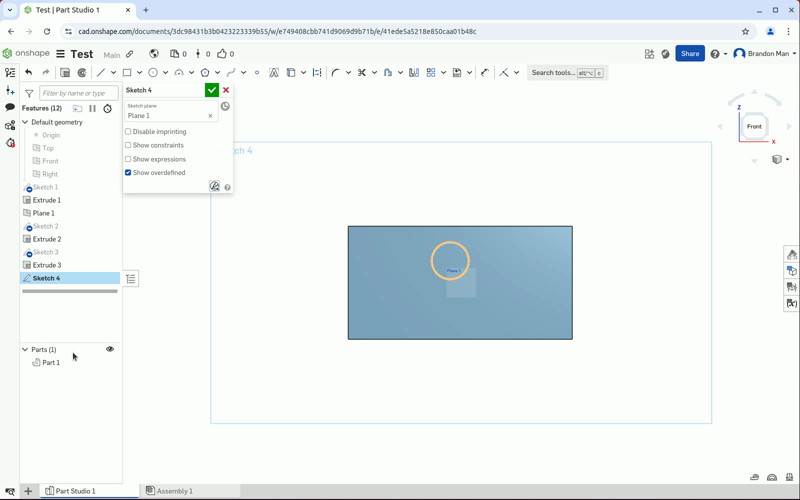
key(y)
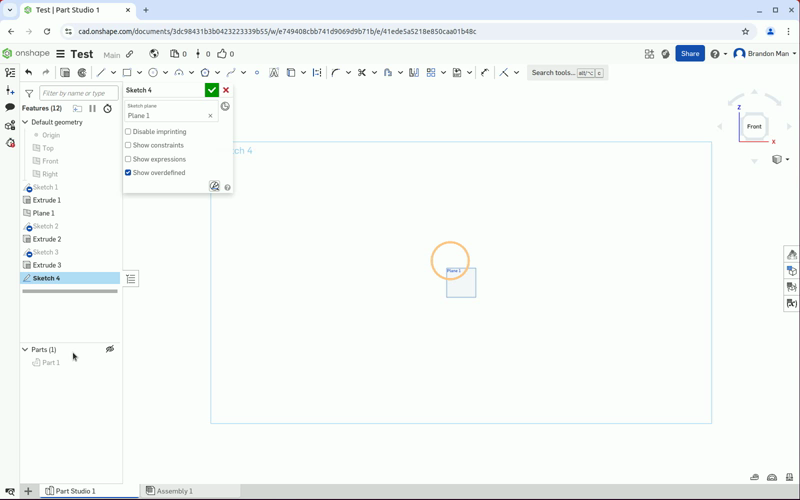
key(c)
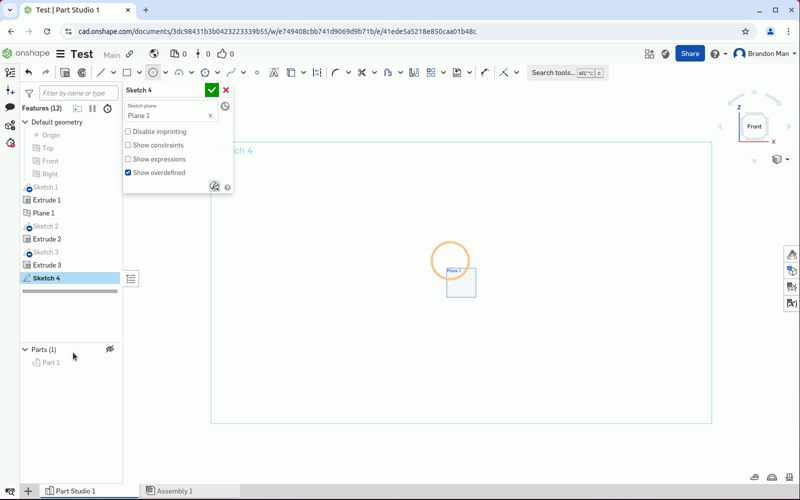
key_down(shift)
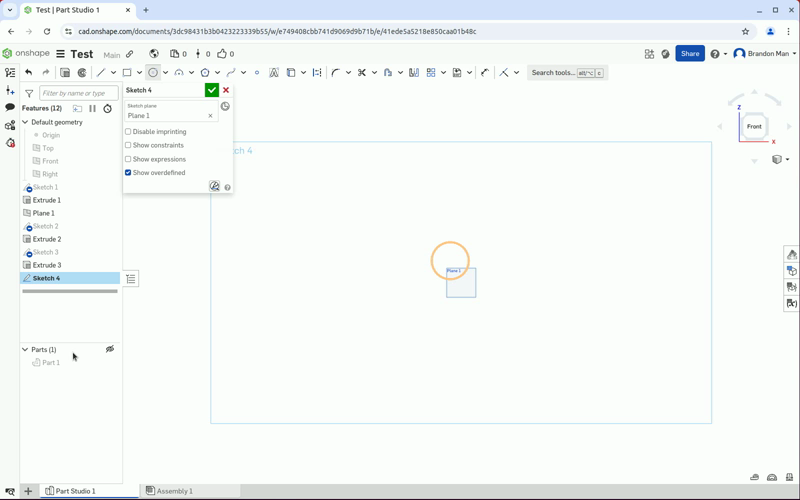
mouse_move(450, 305)
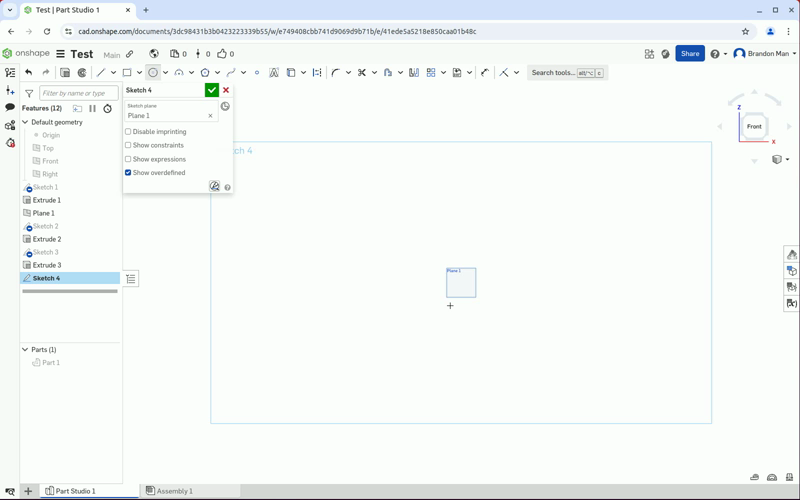
click(450, 305)
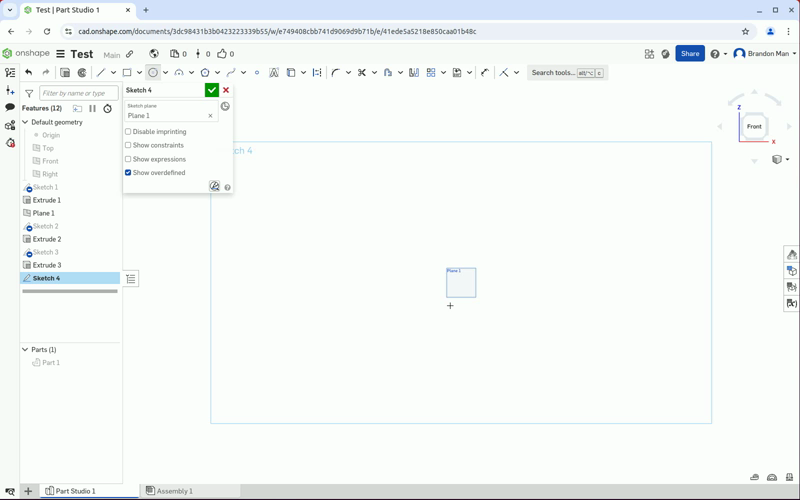
key_up(shift)
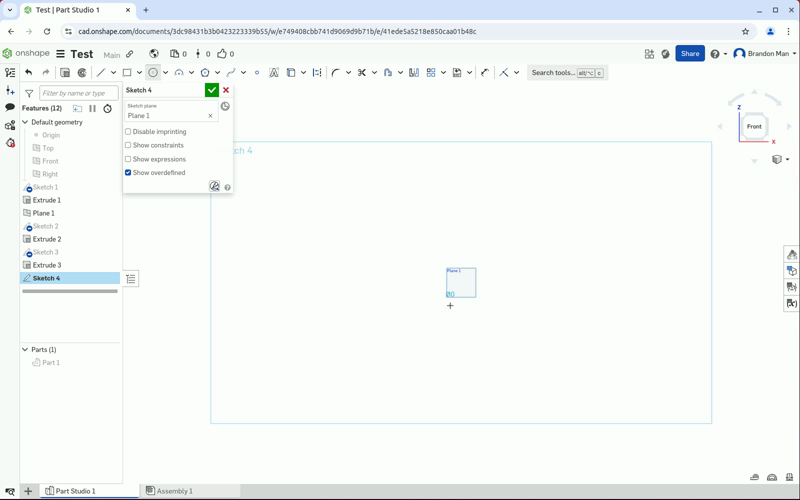
mouse_move(468, 305)
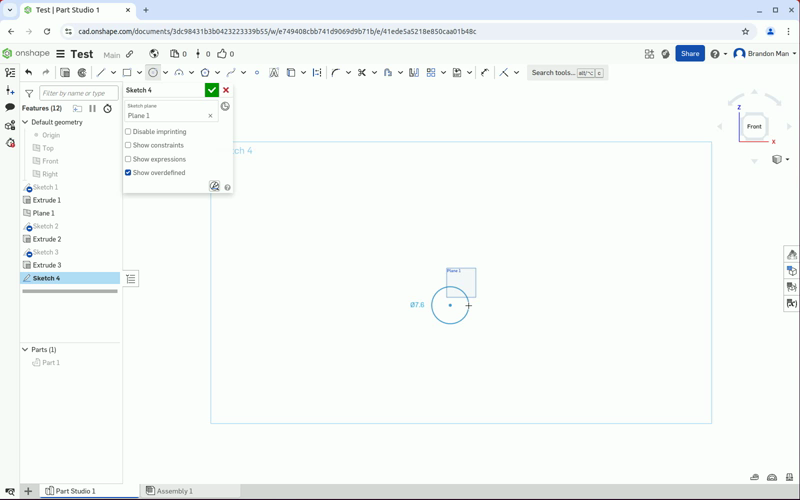
click(468, 305)
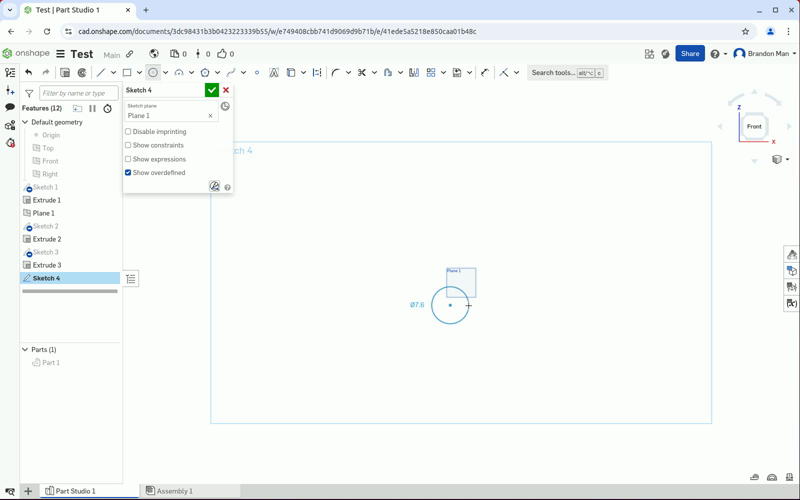
key(esc)
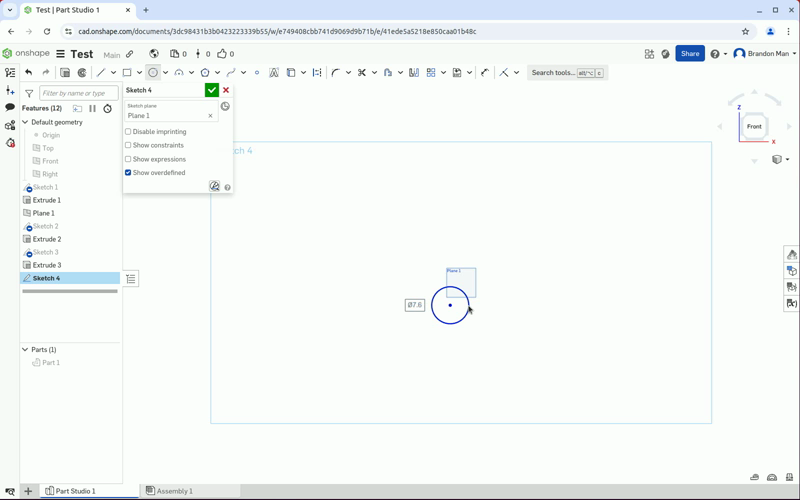
mouse_move(459, 318)
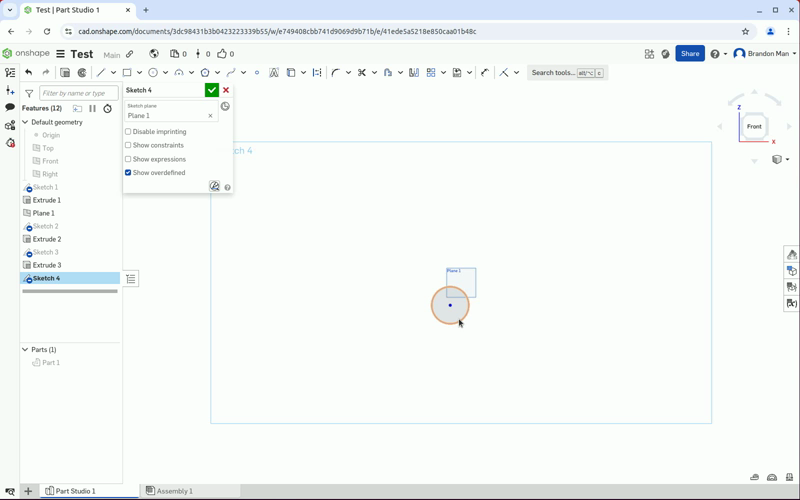
scroll(6)
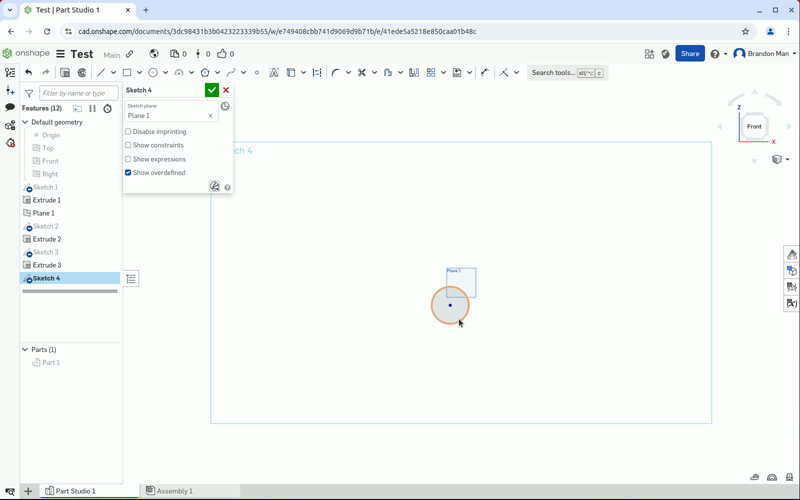
scroll(6)
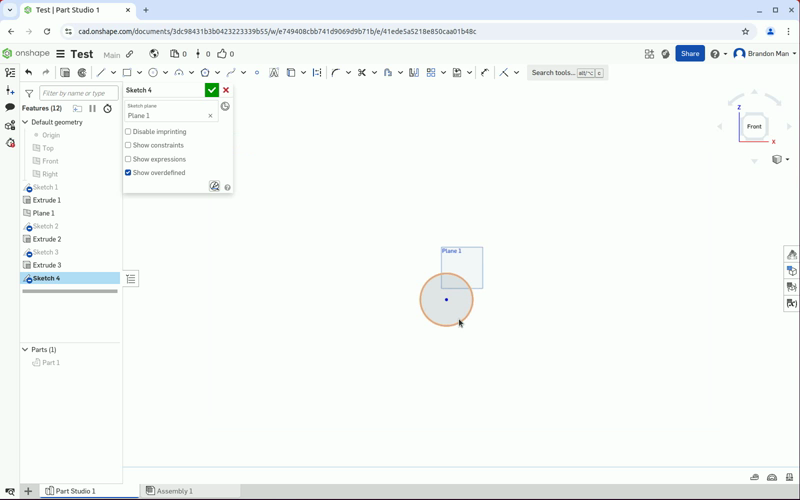
scroll(6)
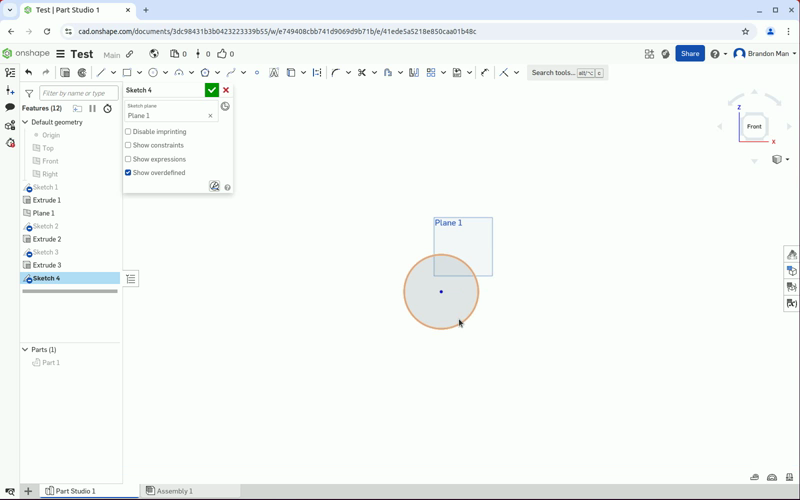
scroll(6)
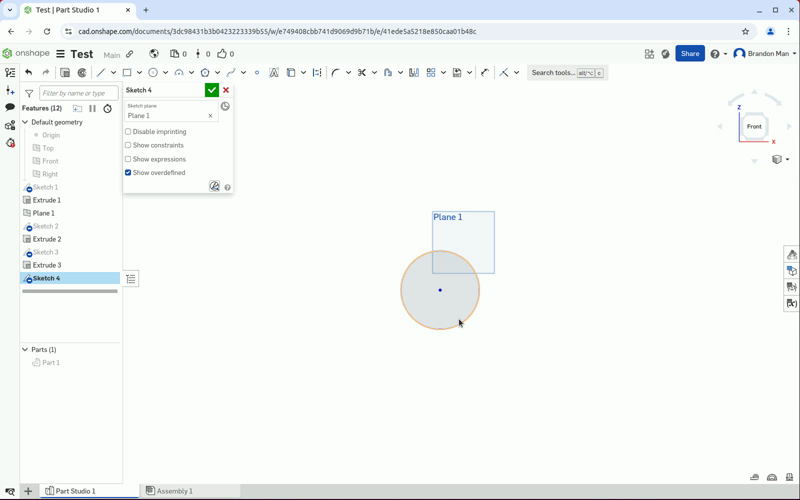
scroll(6)
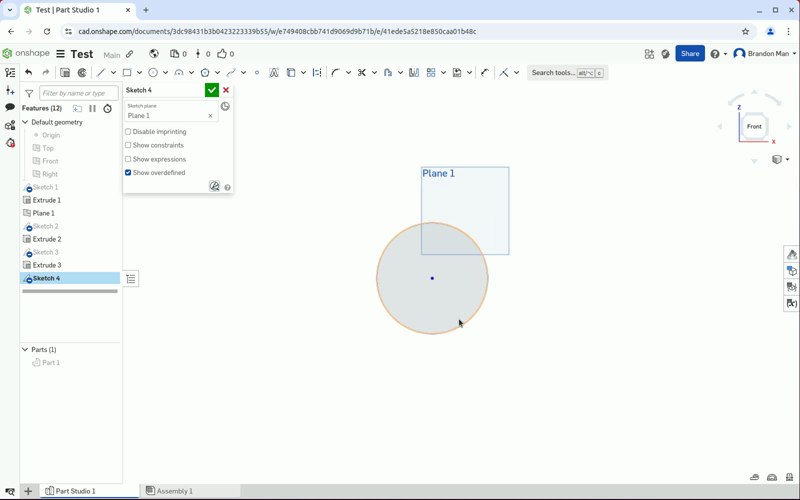
scroll(6)
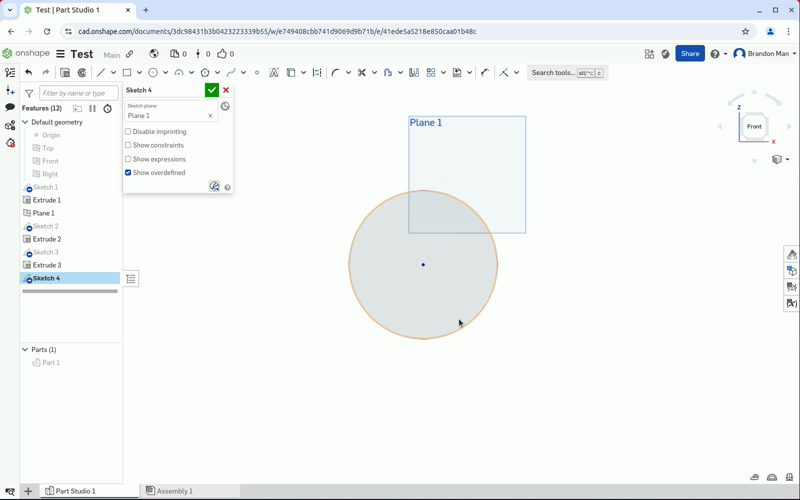
scroll(6)
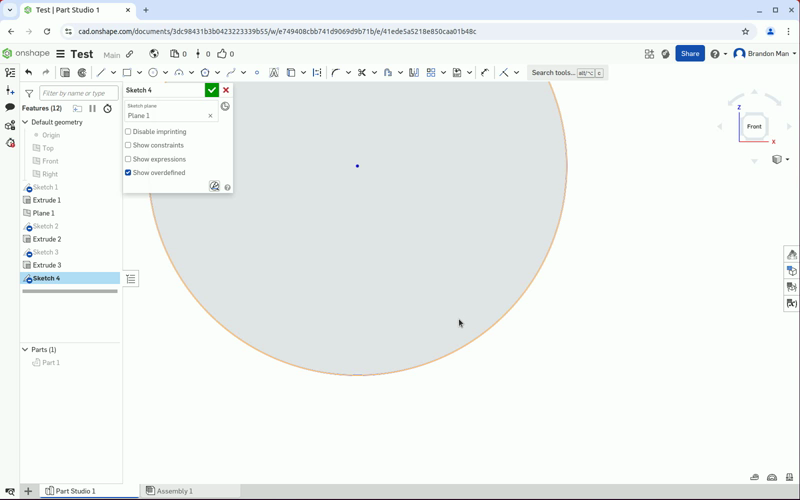
click(459, 318)
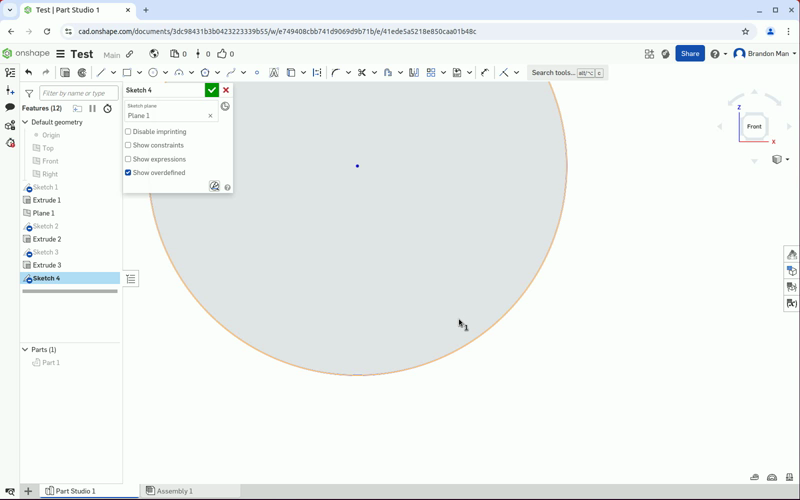
scroll(-6)
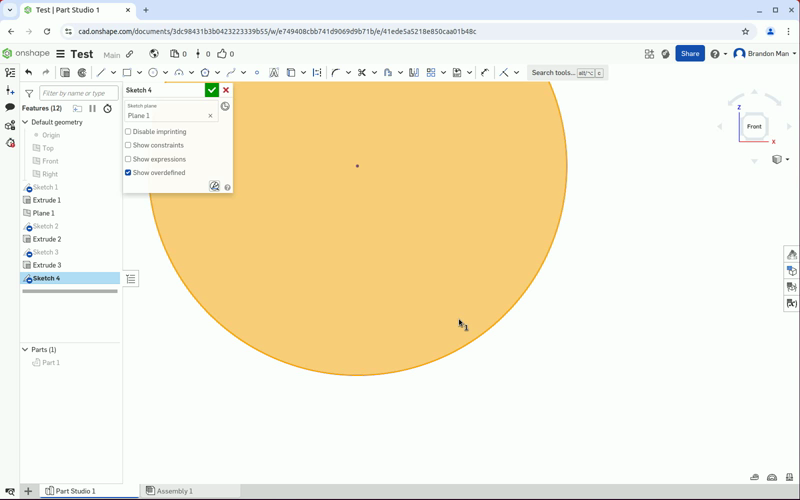
scroll(-6)
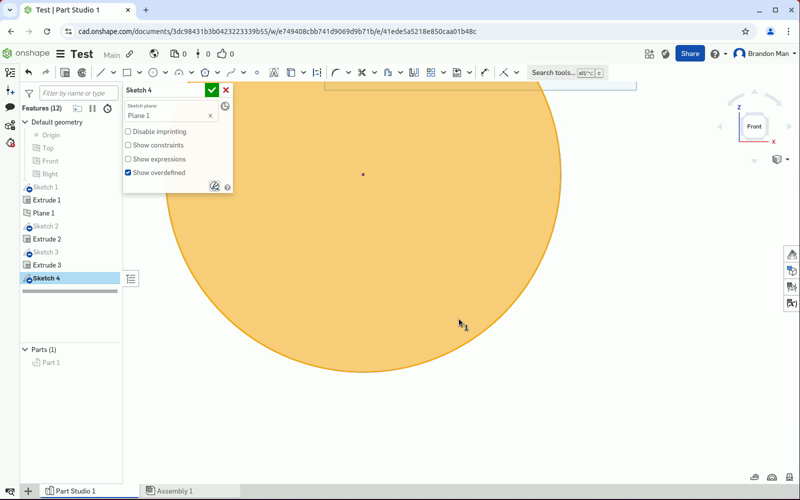
scroll(-6)
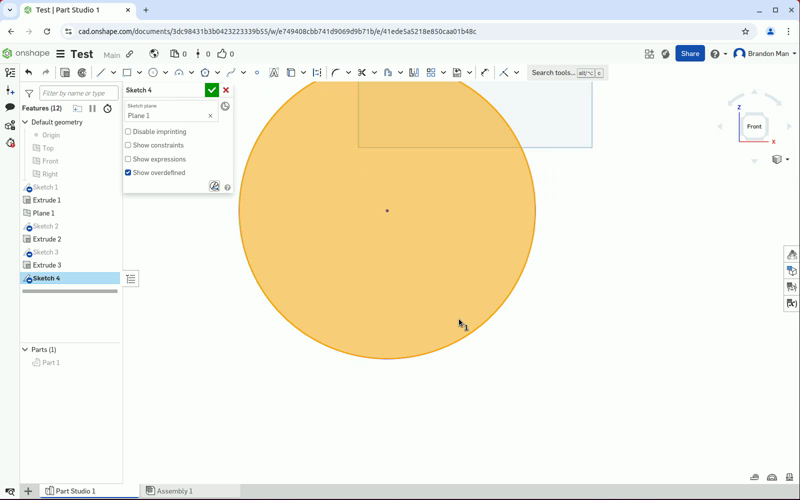
scroll(-6)
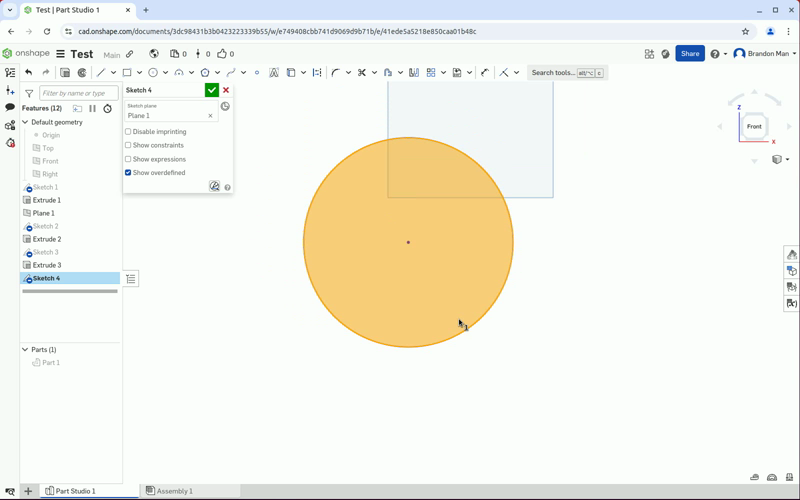
scroll(-6)
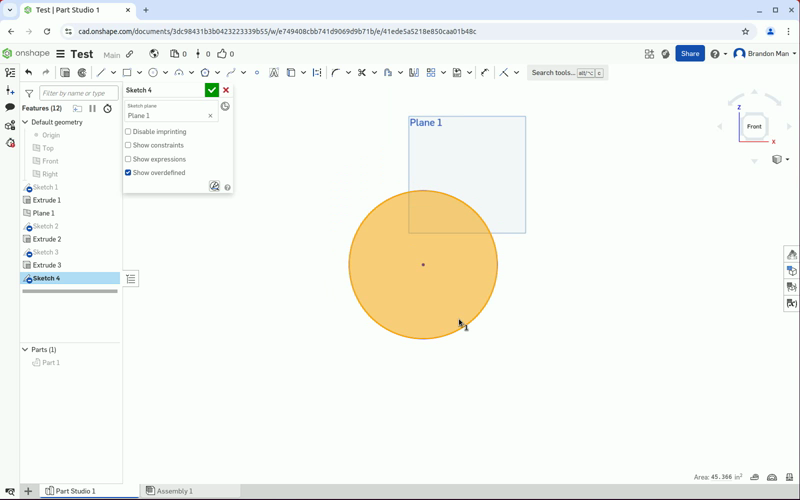
scroll(-6)
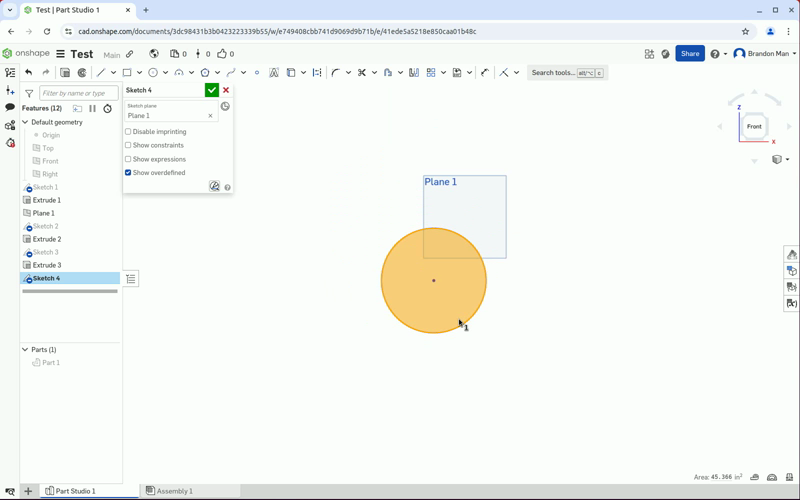
scroll(-6)
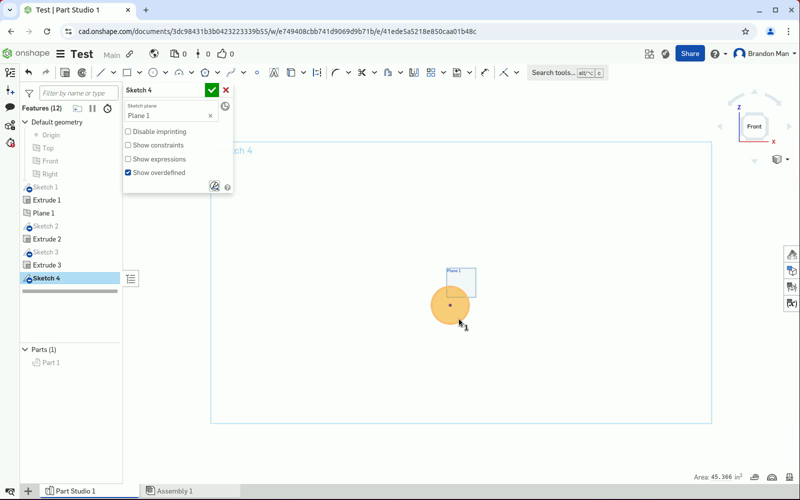
mouse_move(73, 352)
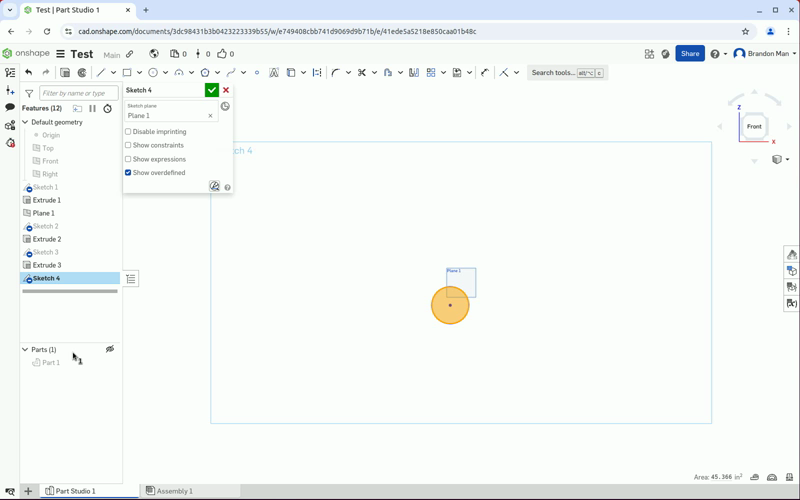
key(shift+y)
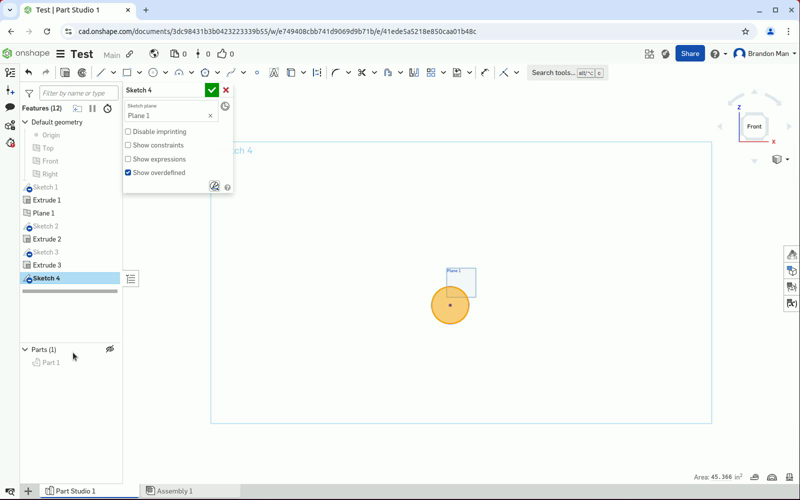
key(shift+e)
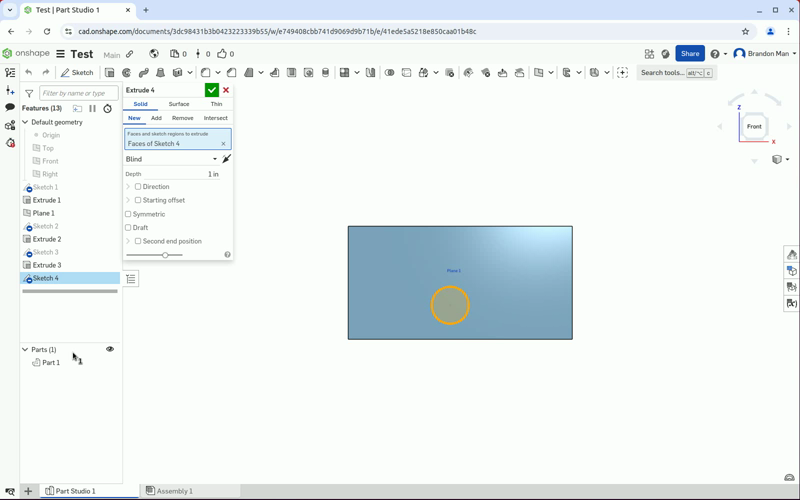
mouse_move(143, 106)
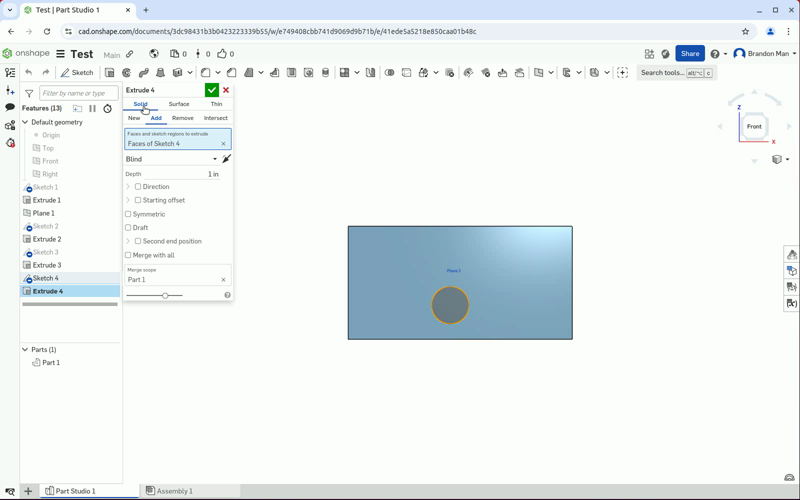
click(143, 106)
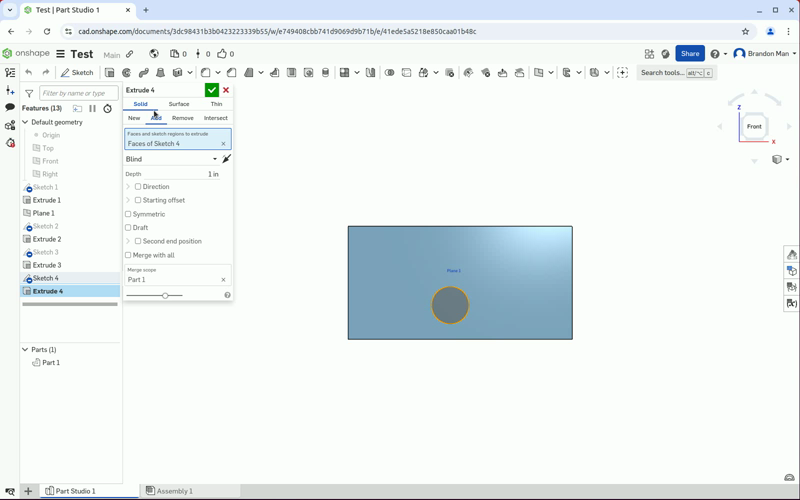
mouse_move(186, 120)
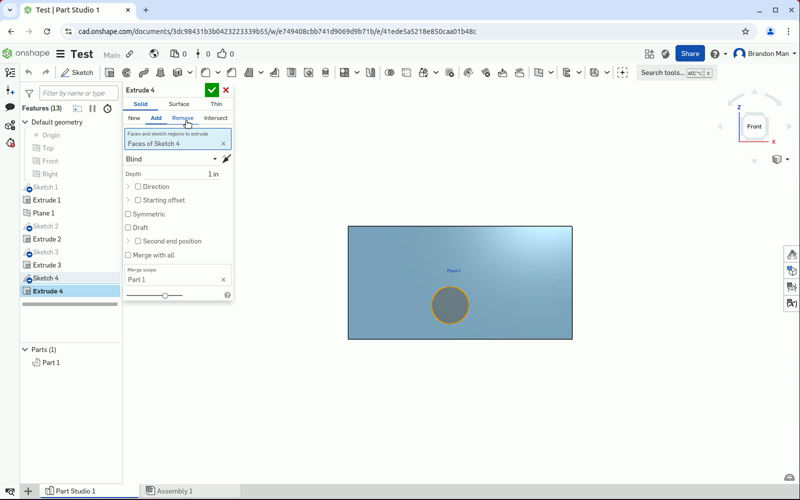
click(186, 120)
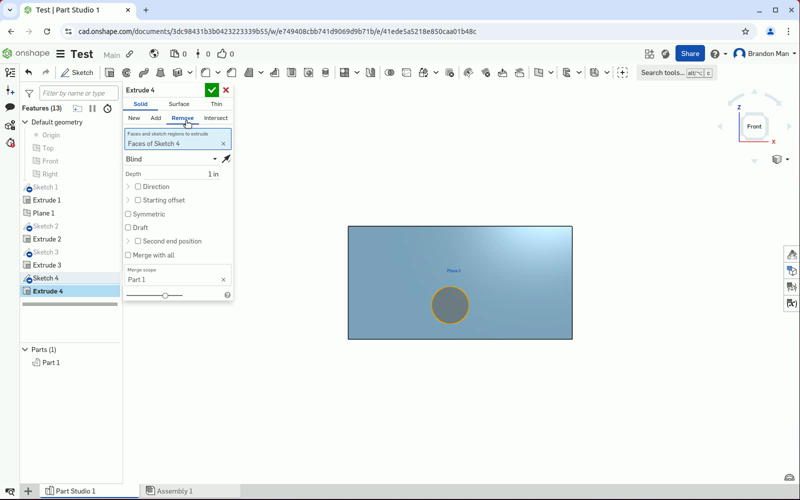
key(tab, 4)
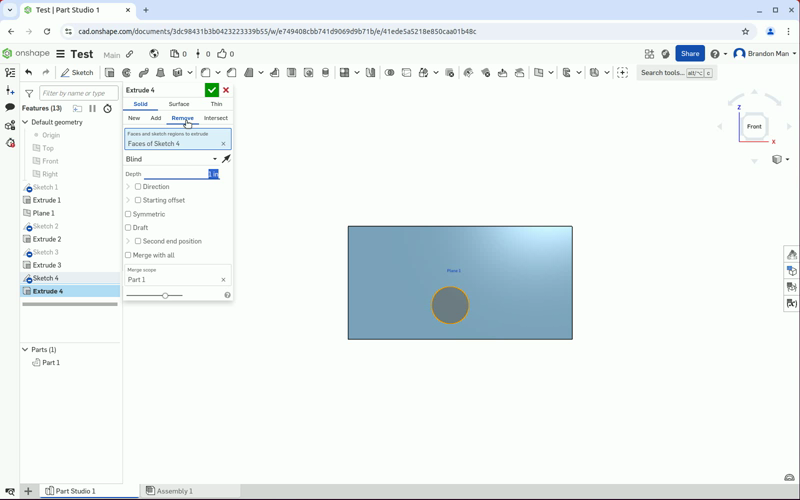
text(2.407)
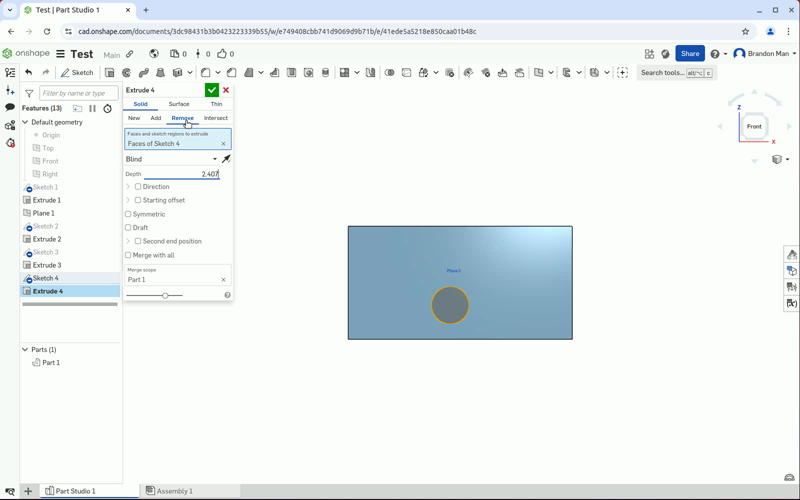
key(tab, 6)
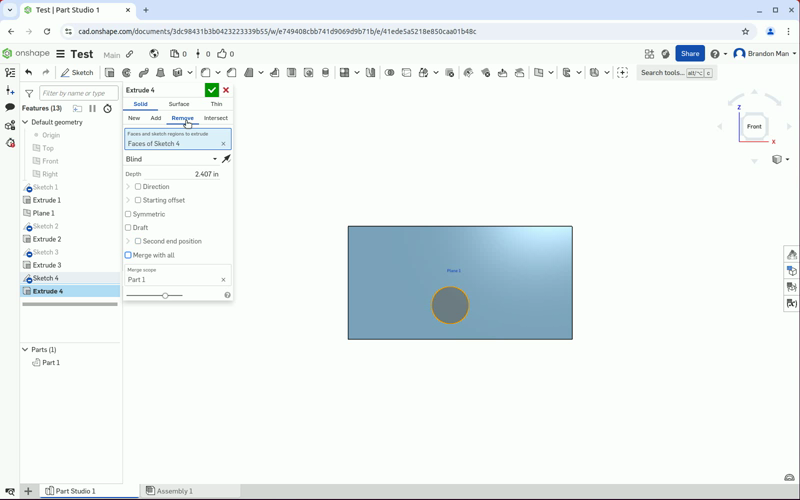
key(space)
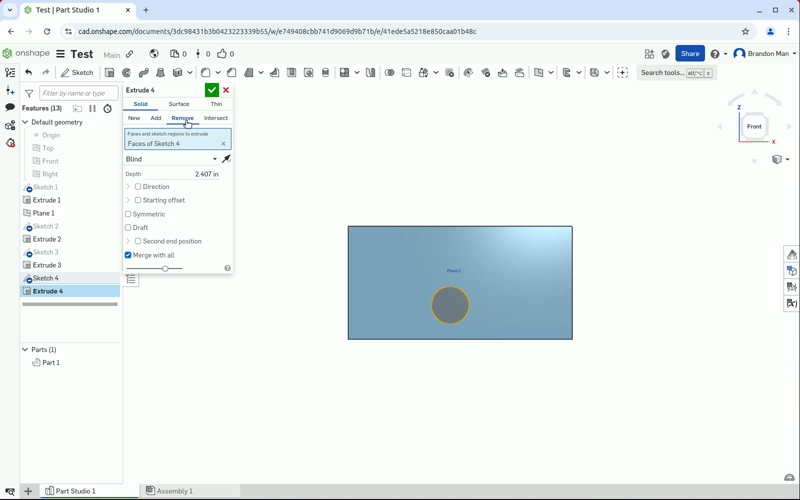
key(enter)
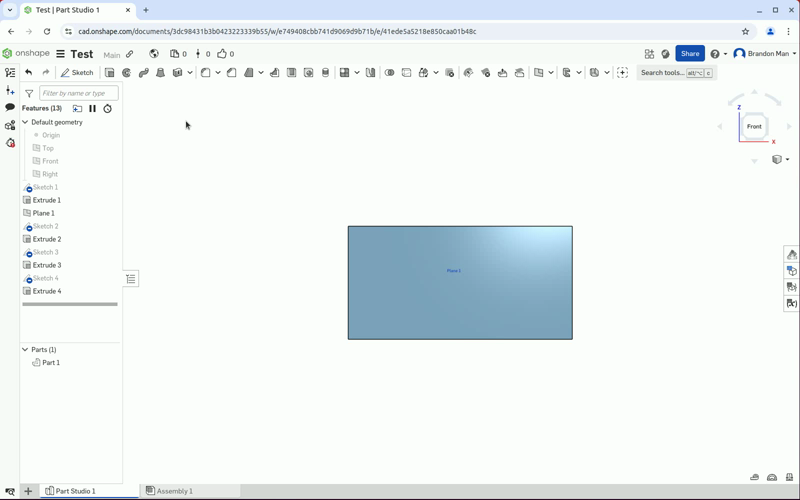
key(shift+h)
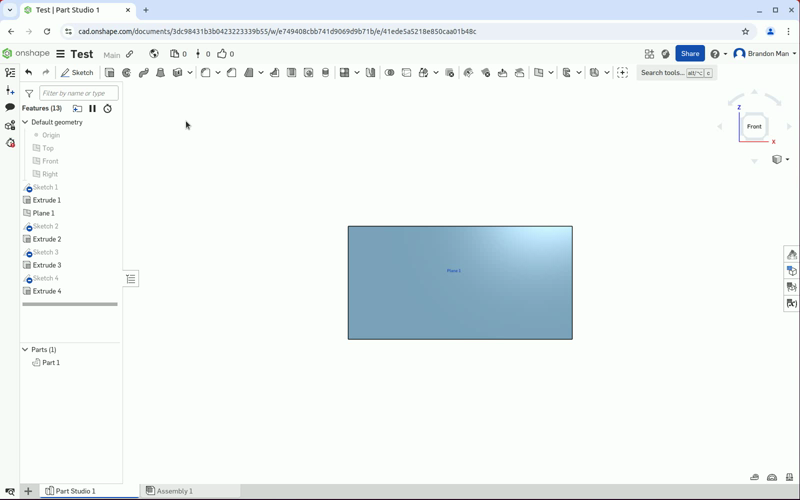
key(shift+h)
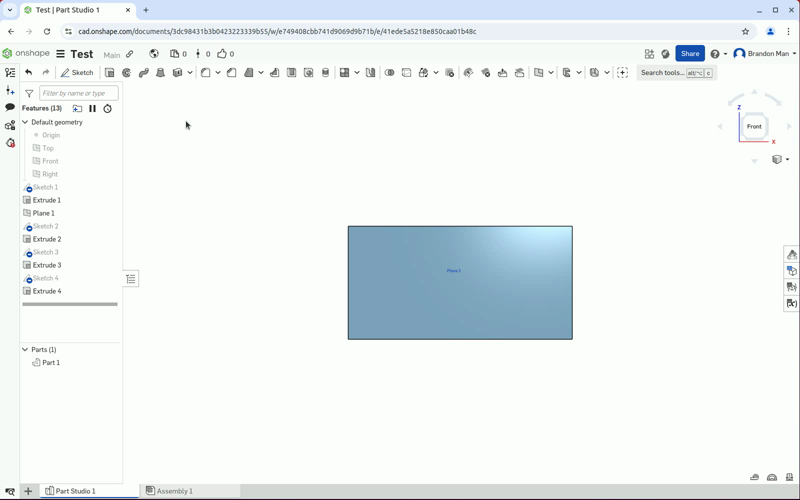
mouse_move(73, 189)
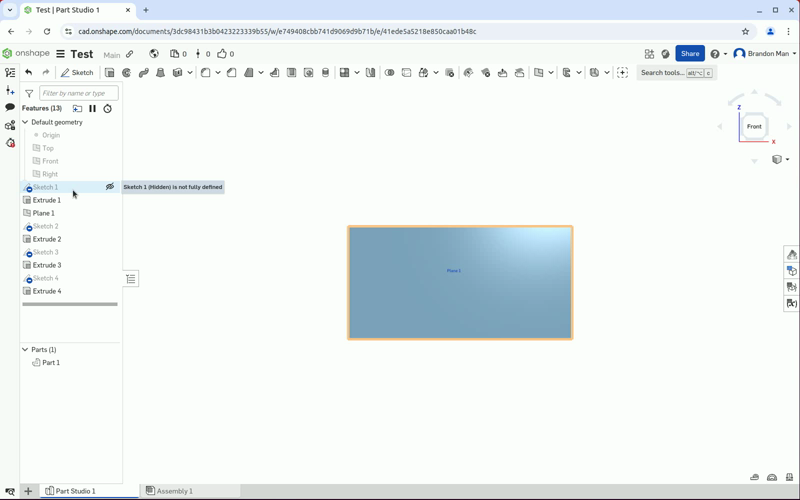
click(73, 189)
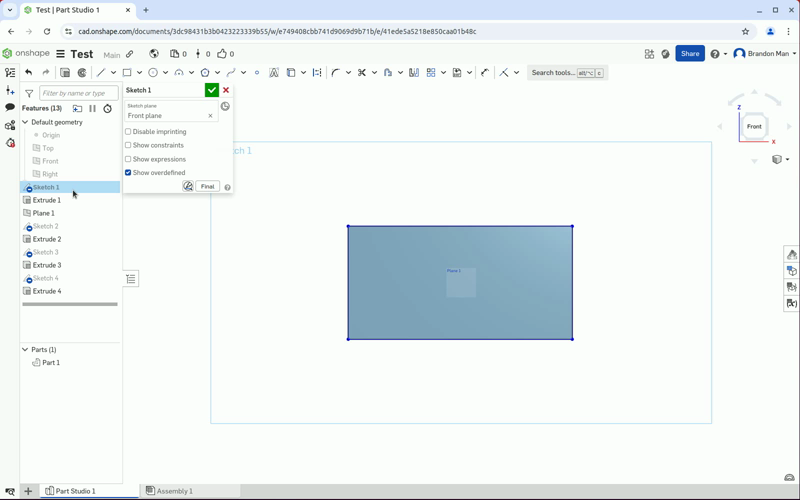
mouse_move(229, 92)
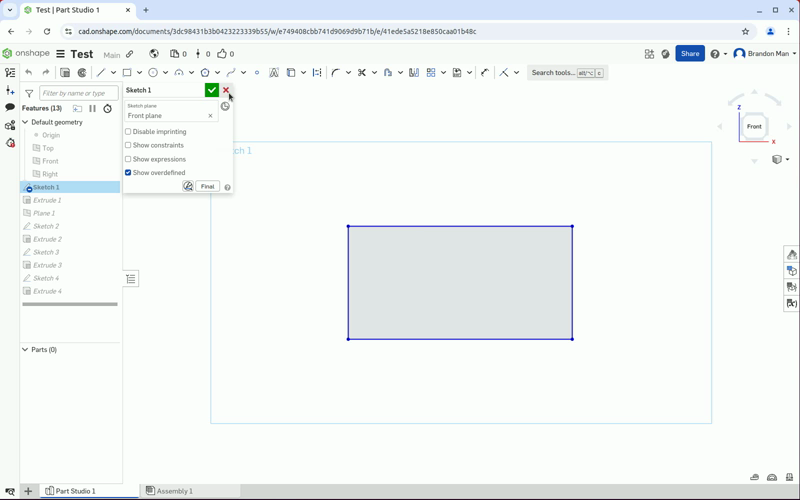
click(229, 92)
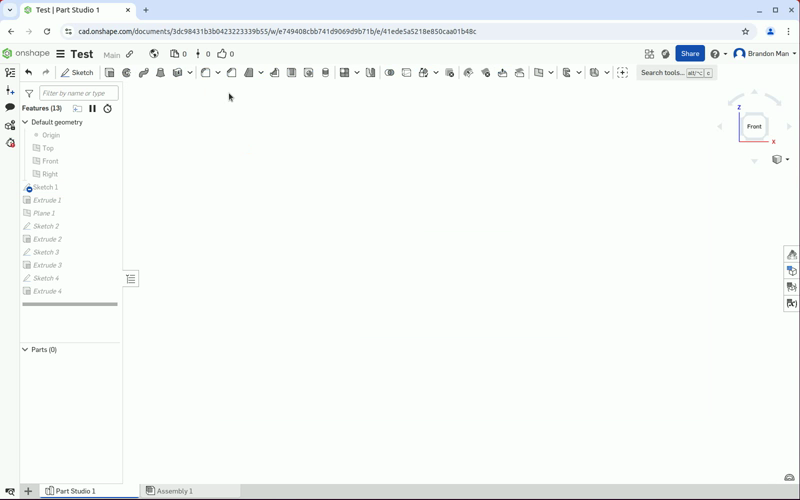
key(shift+s)
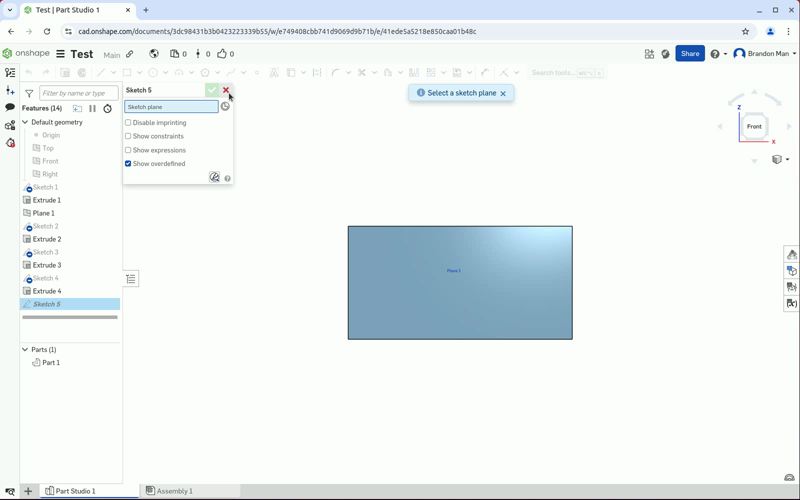
mouse_move(73, 215)
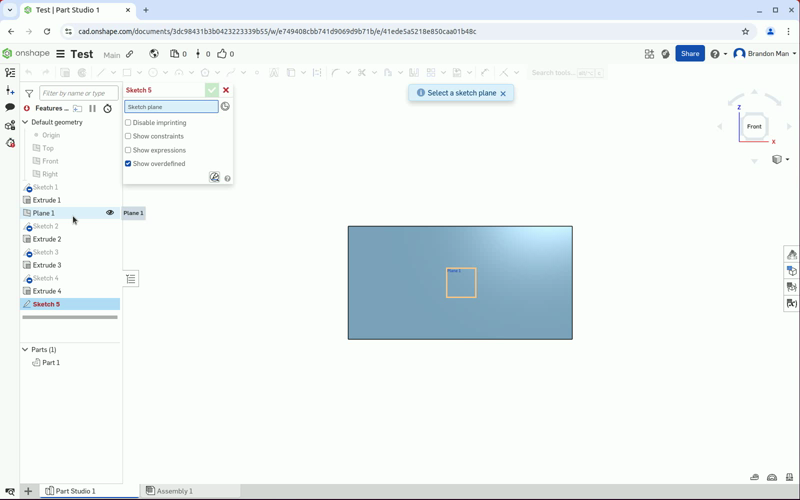
click(73, 215)
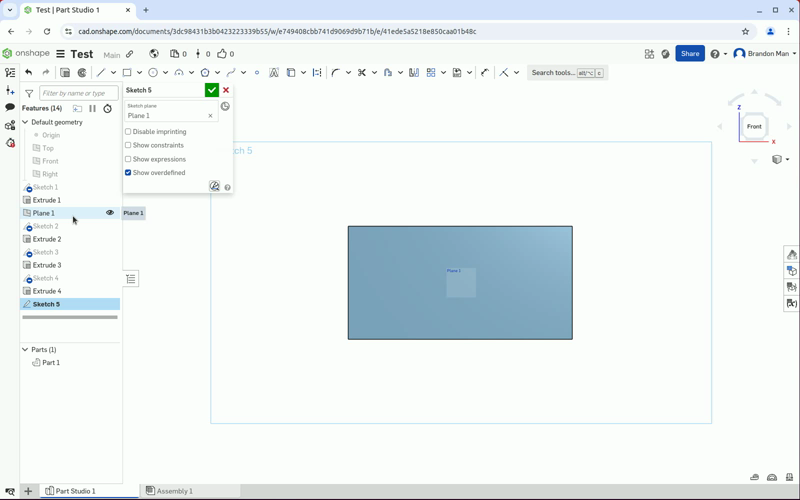
mouse_move(73, 352)
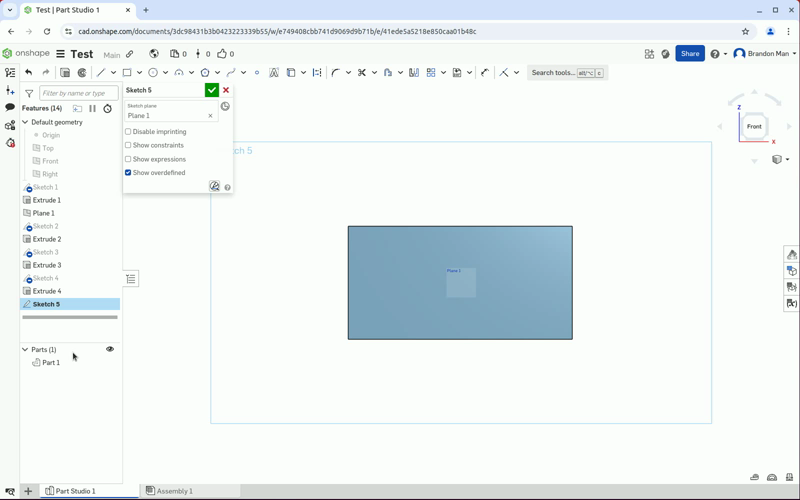
key(y)
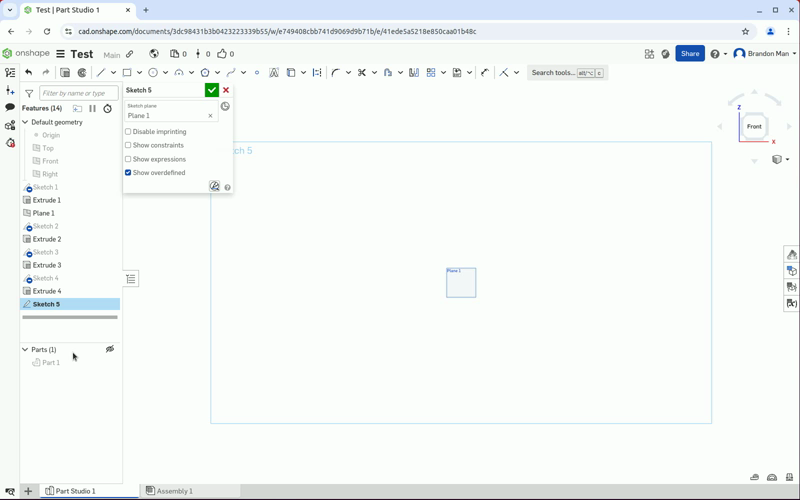
key(c)
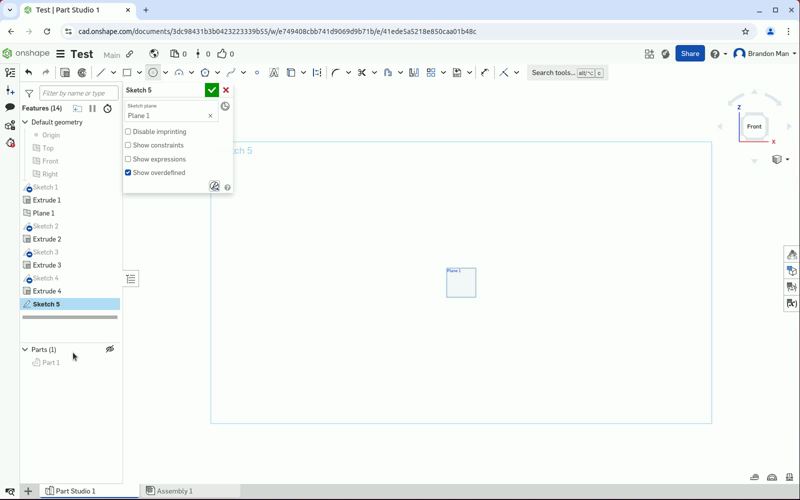
key_down(shift)
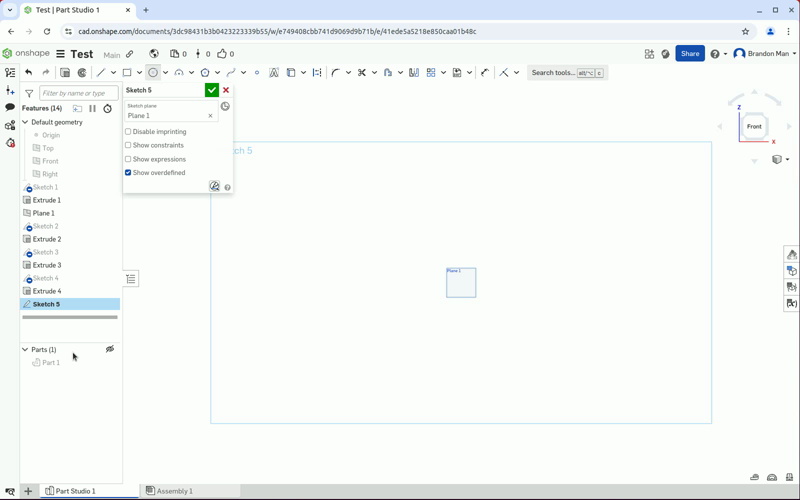
mouse_move(382, 305)
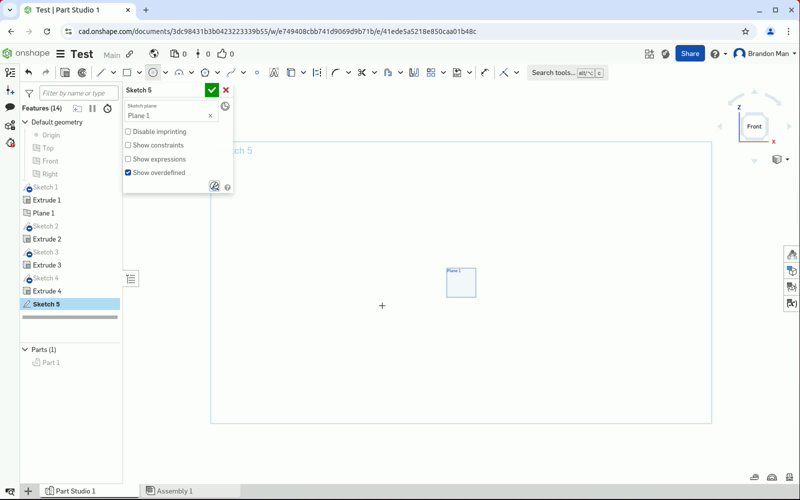
click(382, 305)
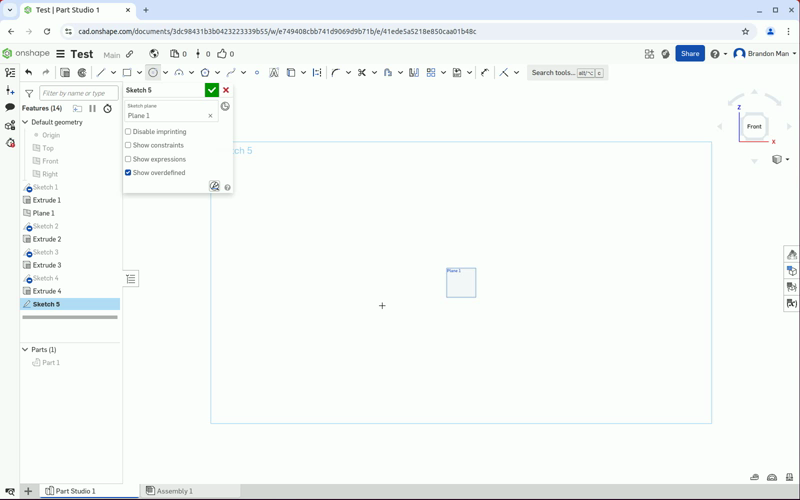
key_up(shift)
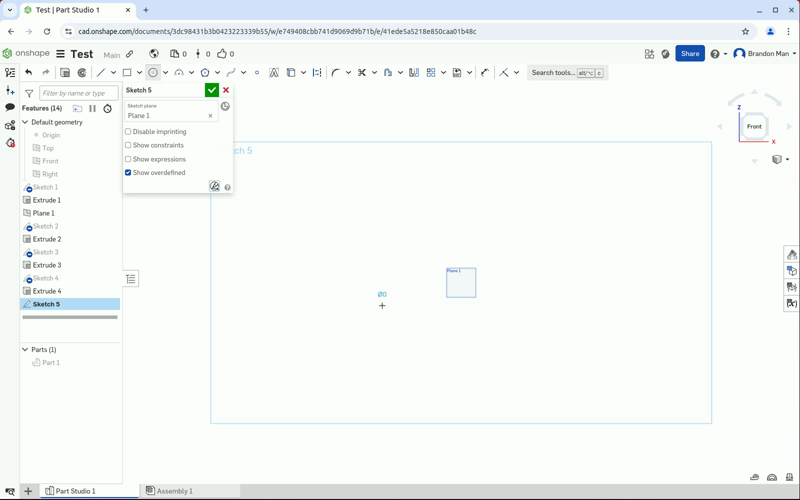
mouse_move(400, 305)
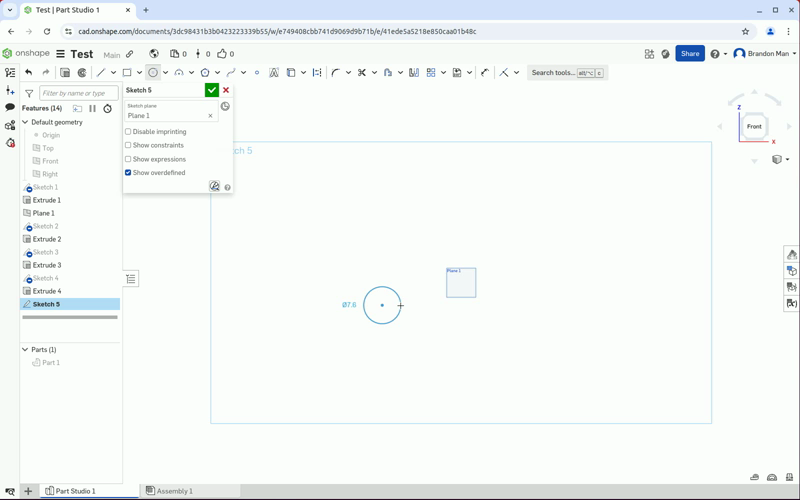
click(400, 305)
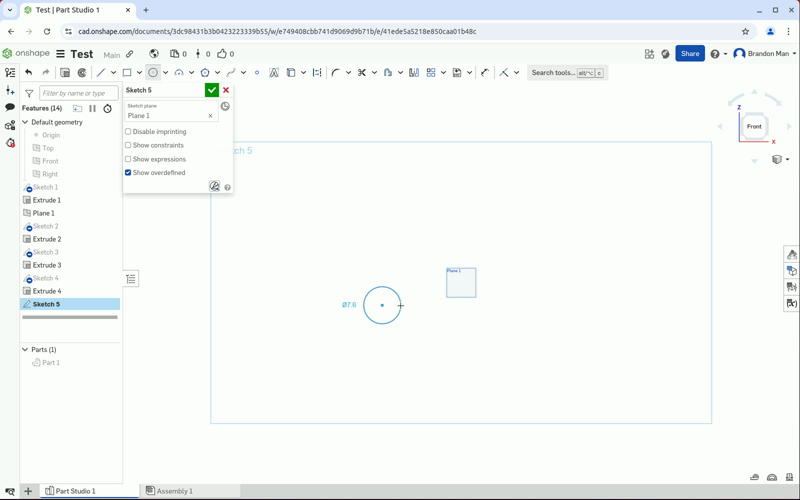
key(esc)
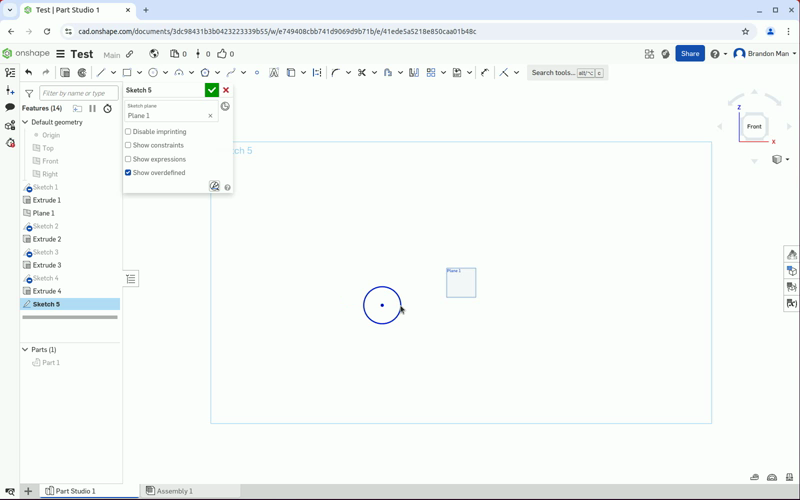
mouse_move(385, 292)
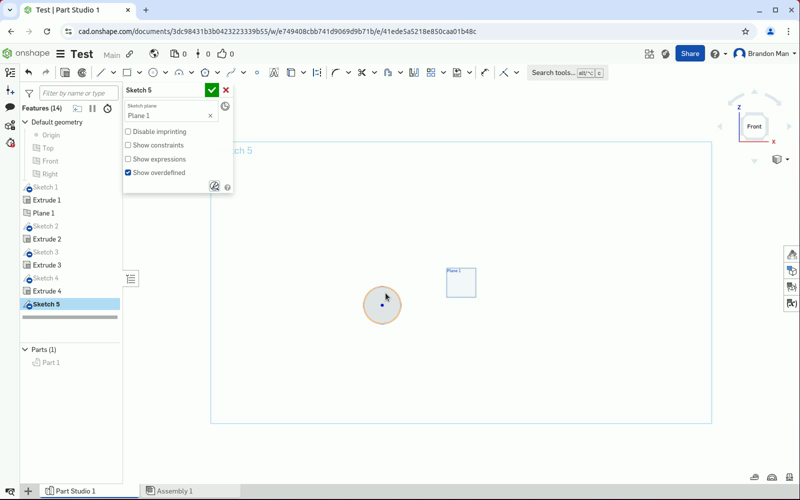
scroll(6)
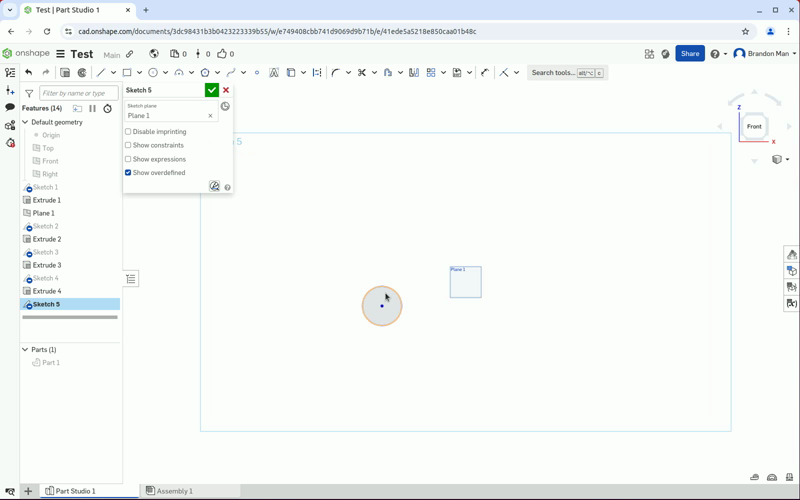
scroll(6)
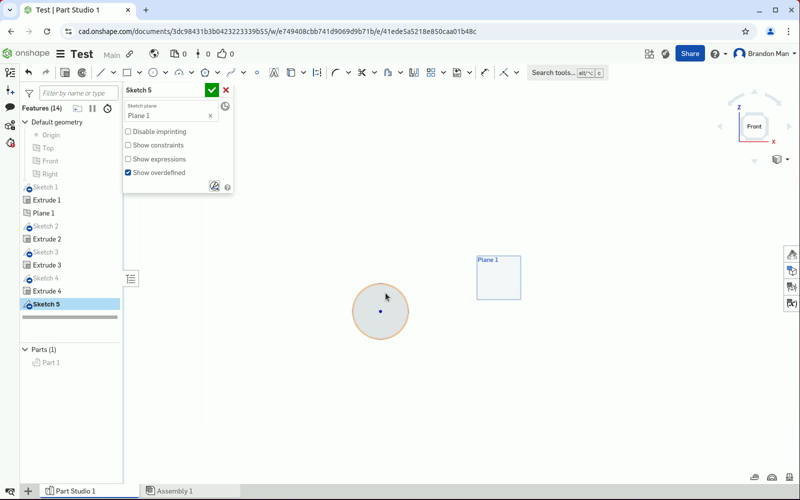
scroll(6)
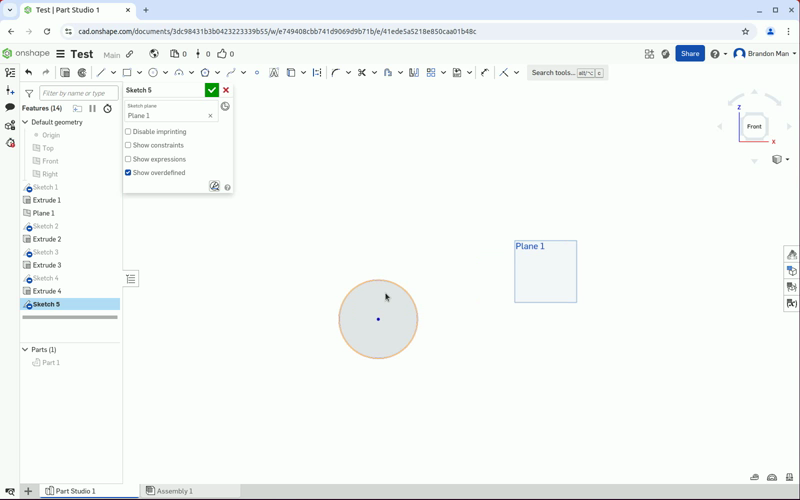
scroll(6)
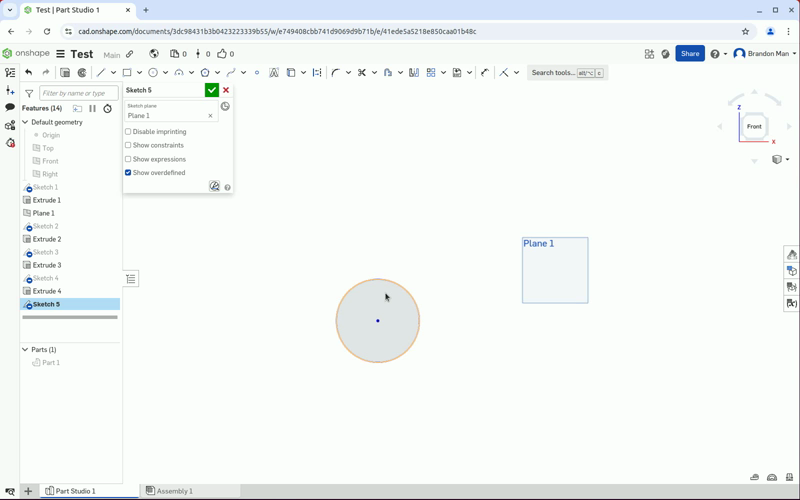
scroll(6)
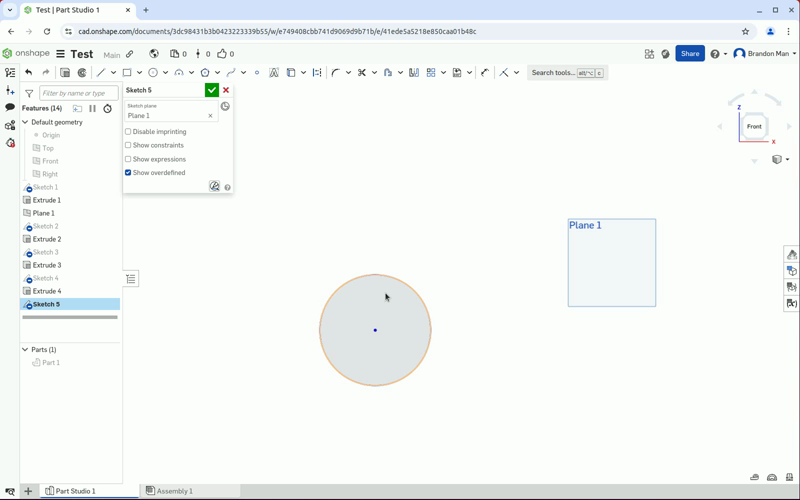
scroll(6)
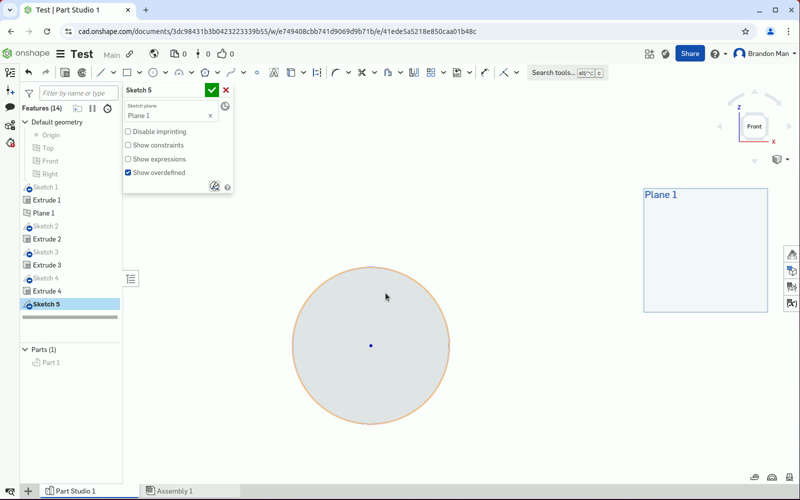
scroll(6)
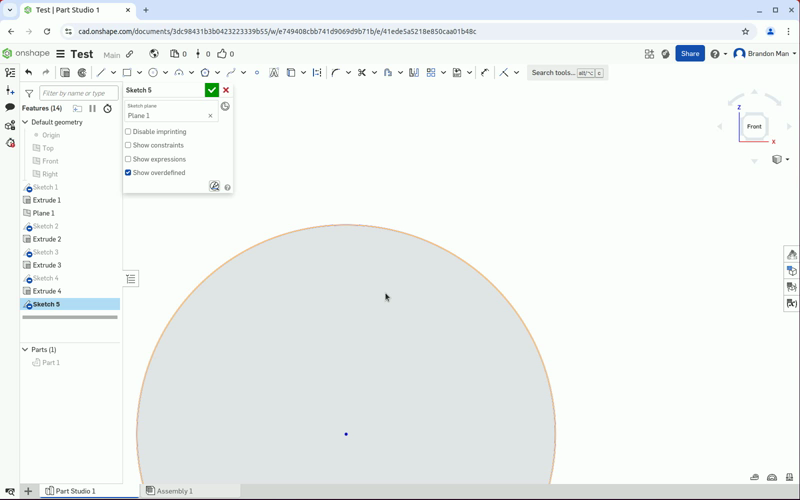
click(385, 292)
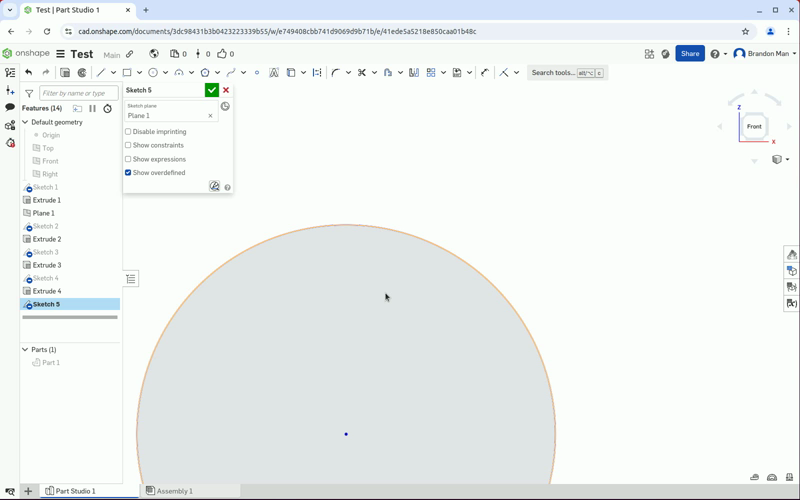
scroll(-6)
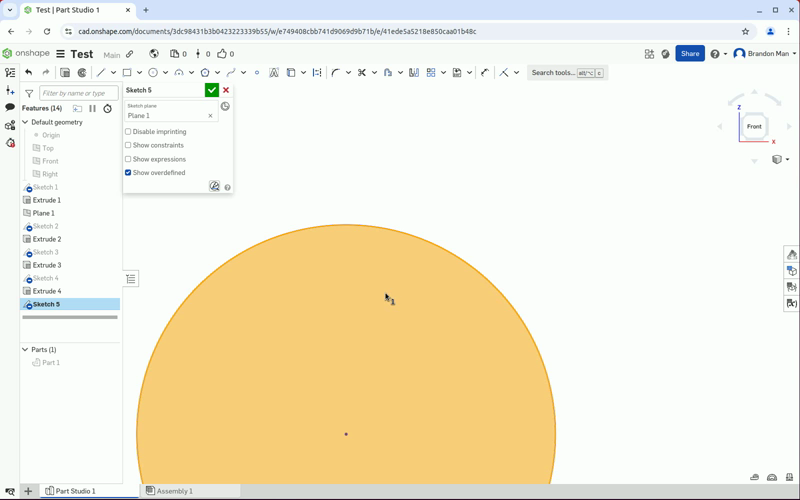
scroll(-6)
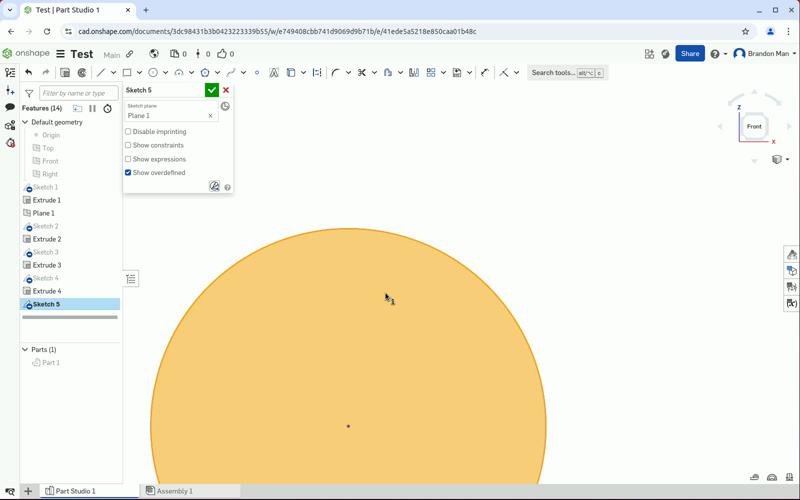
scroll(-6)
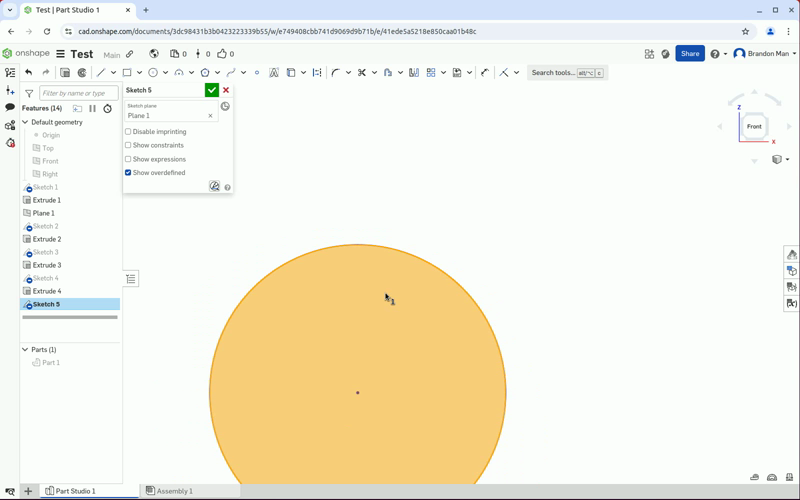
scroll(-6)
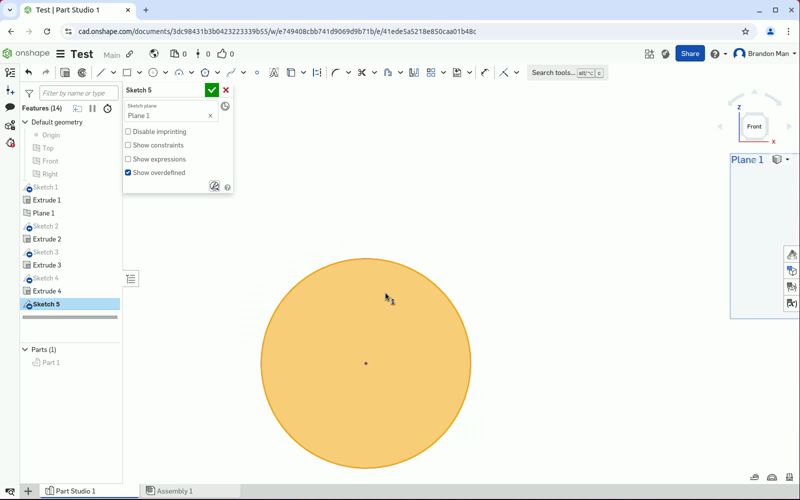
scroll(-6)
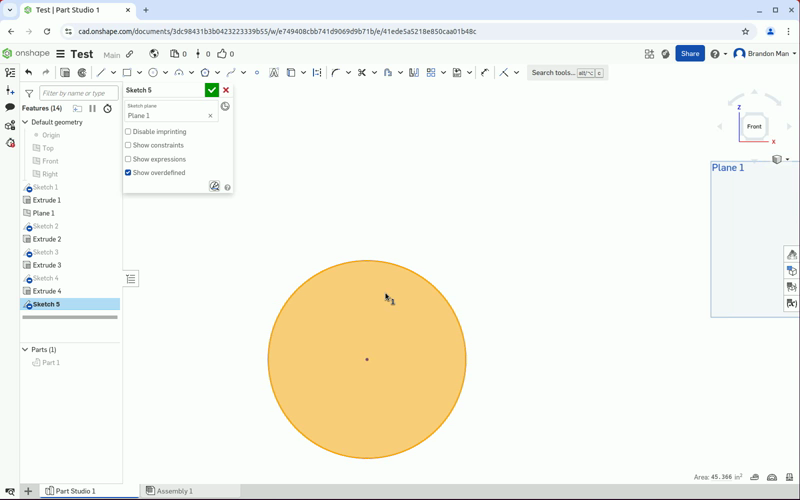
scroll(-6)
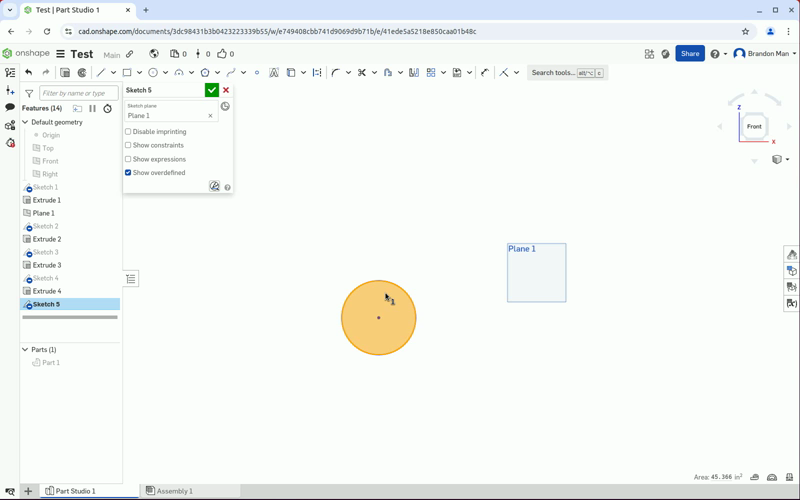
scroll(-6)
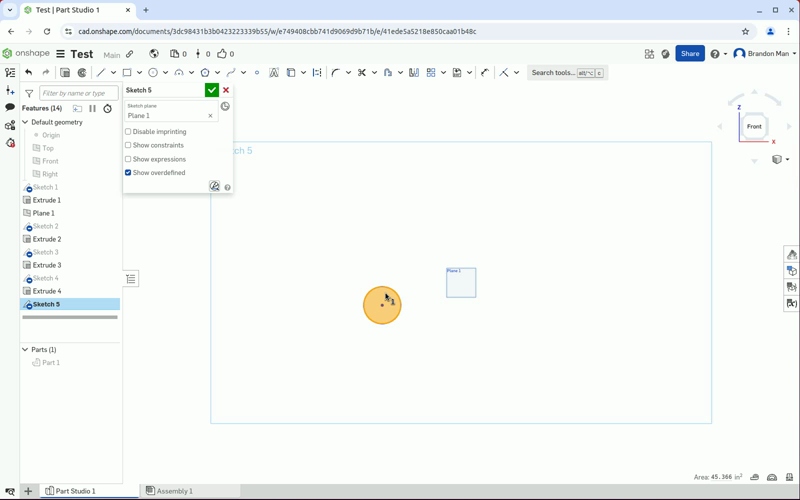
mouse_move(73, 352)
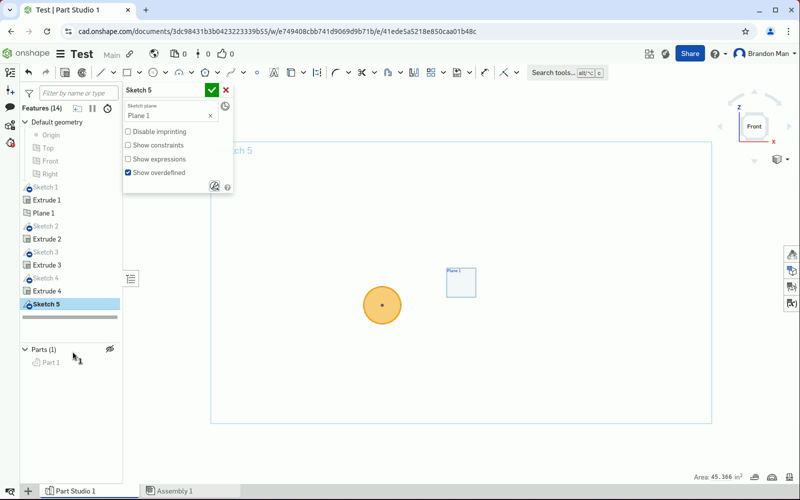
key(shift+y)
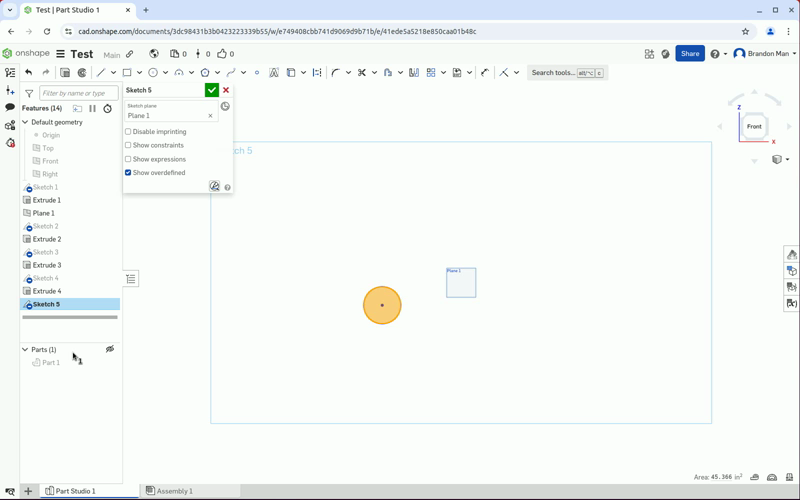
key(shift+e)
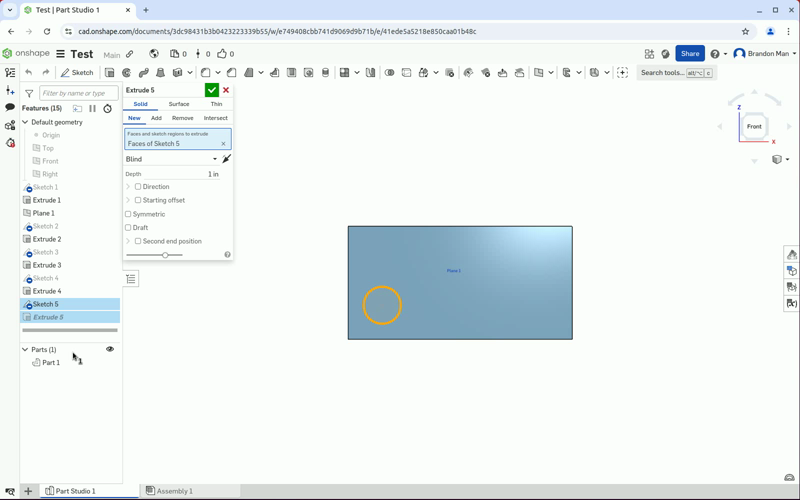
mouse_move(143, 106)
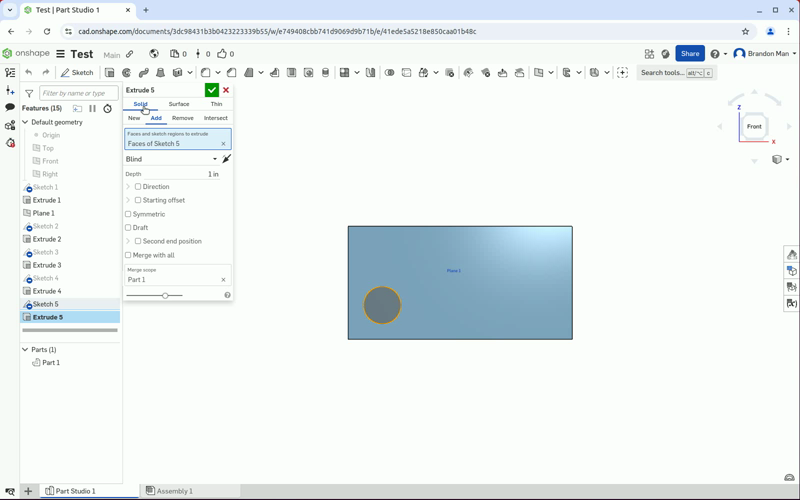
click(143, 106)
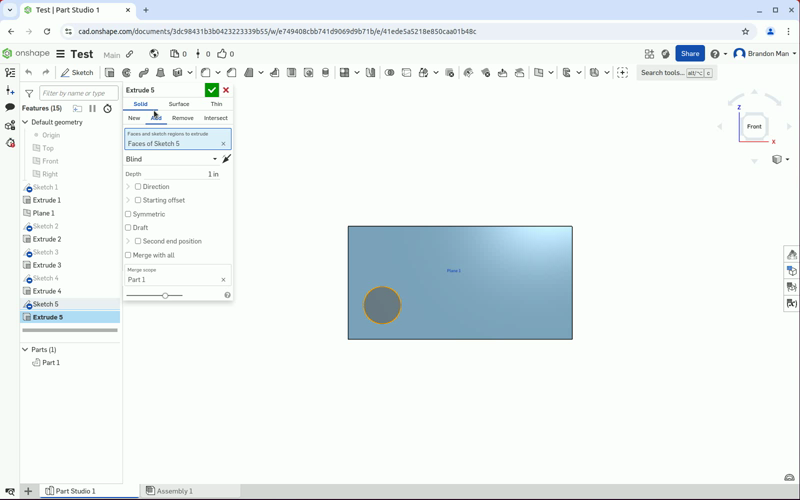
mouse_move(186, 120)
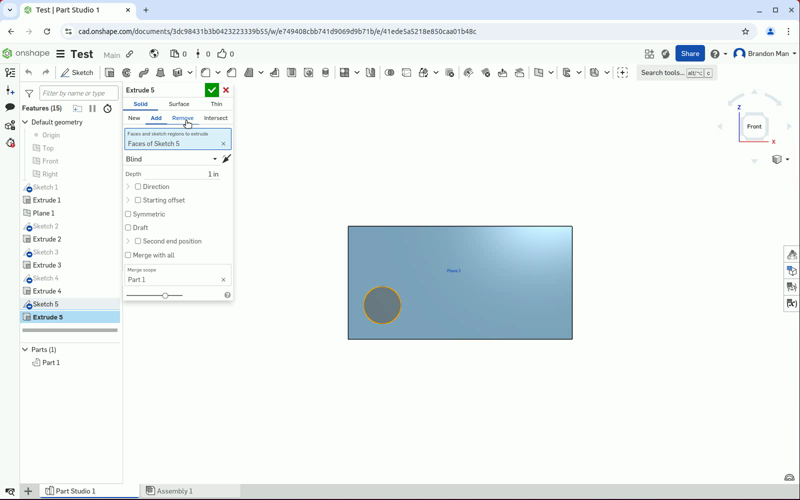
click(186, 120)
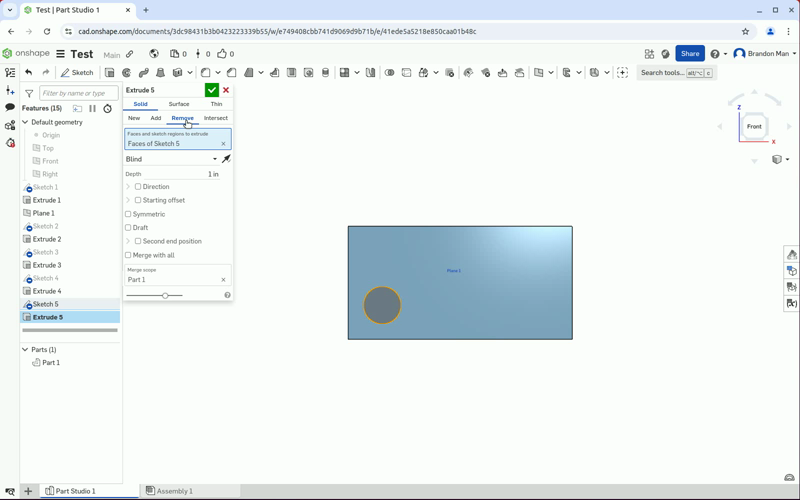
key(tab, 4)
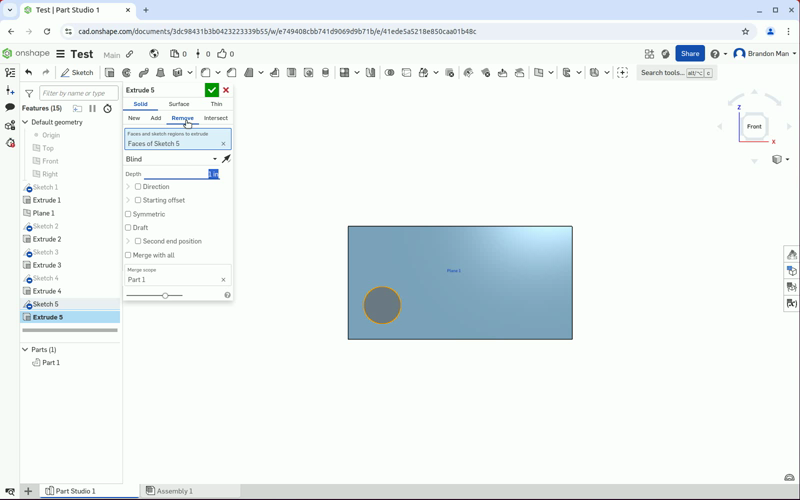
text(2.407)
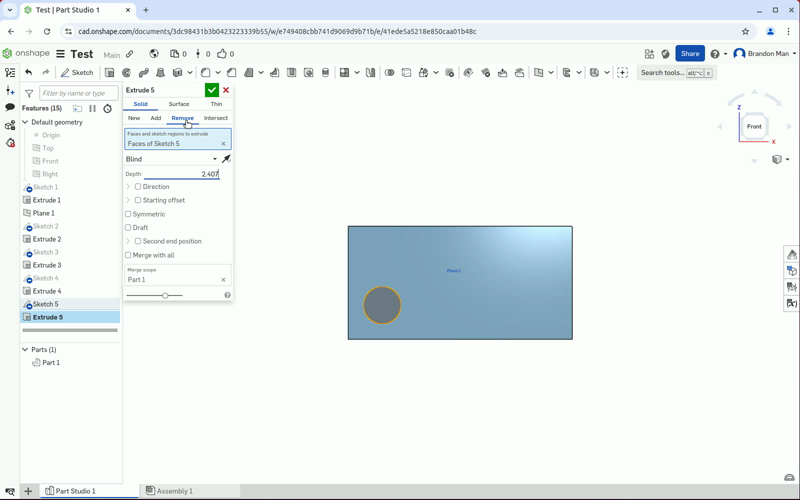
key(tab, 6)
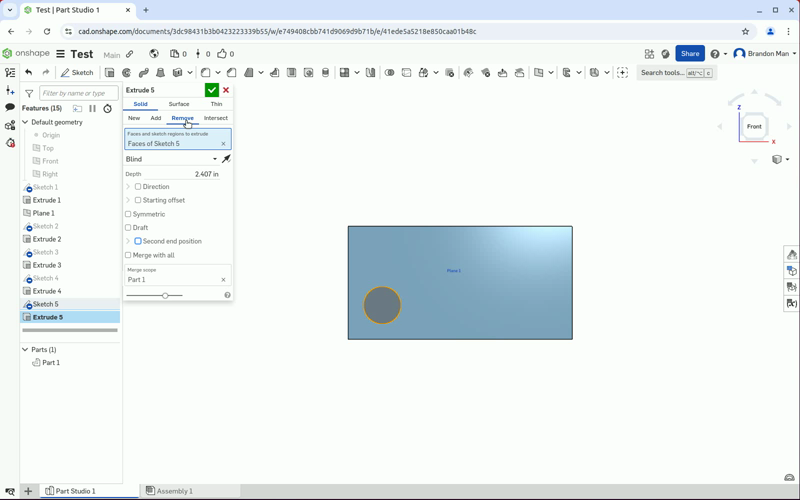
key(space)
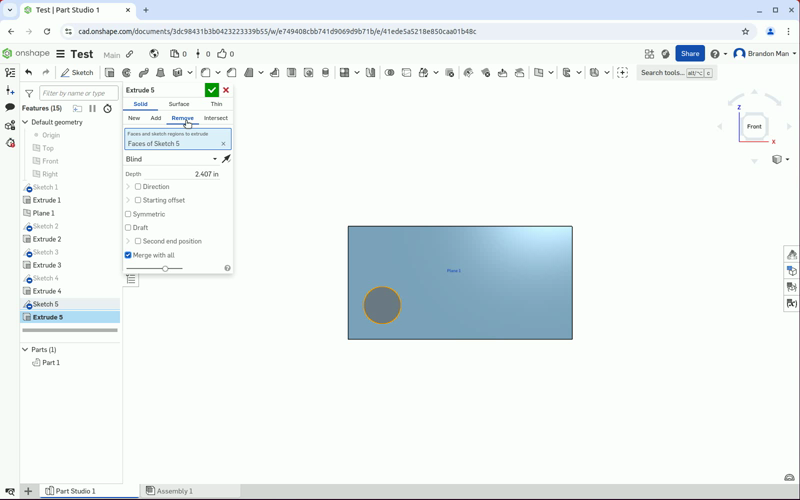
key(enter)
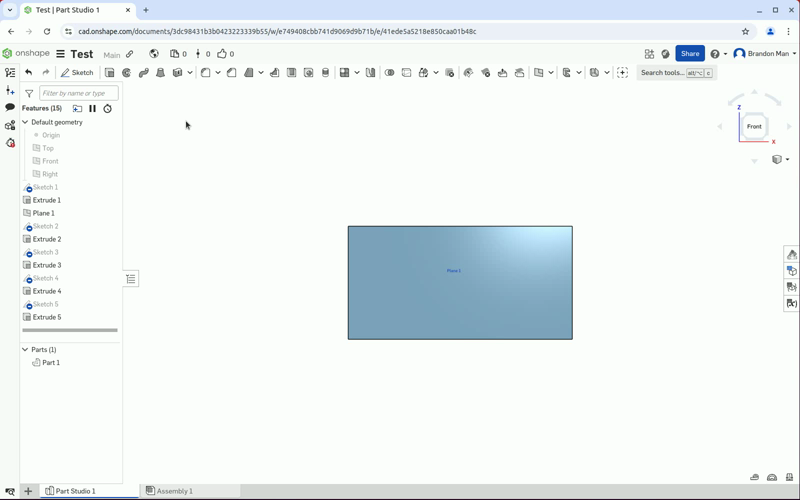
key(shift+h)
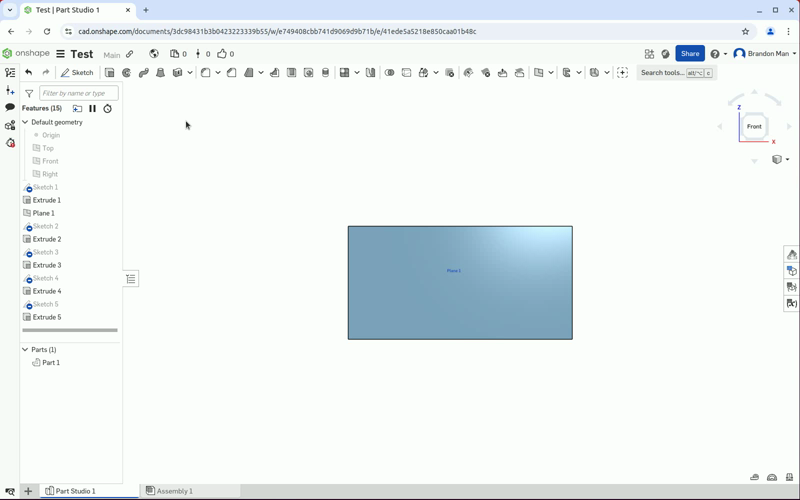
key(shift+h)
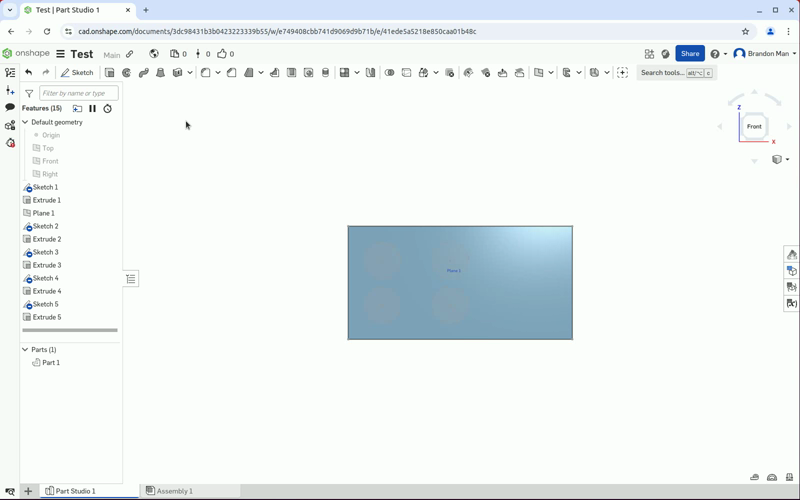
key(shift+7)
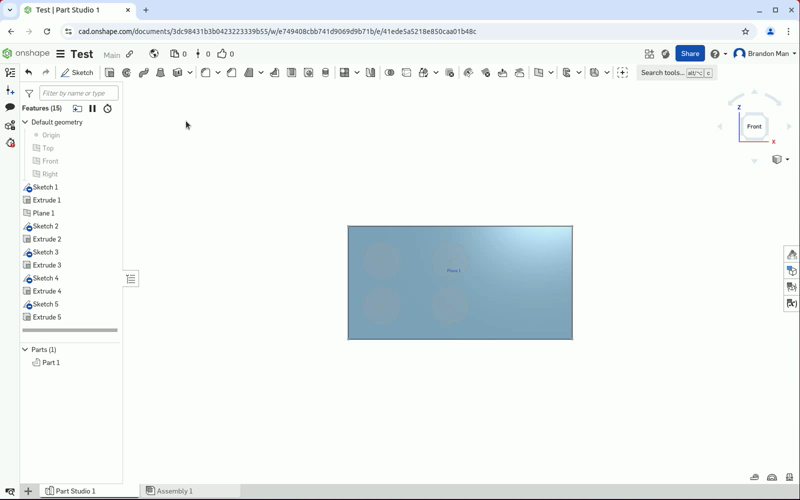
key(left, 2)
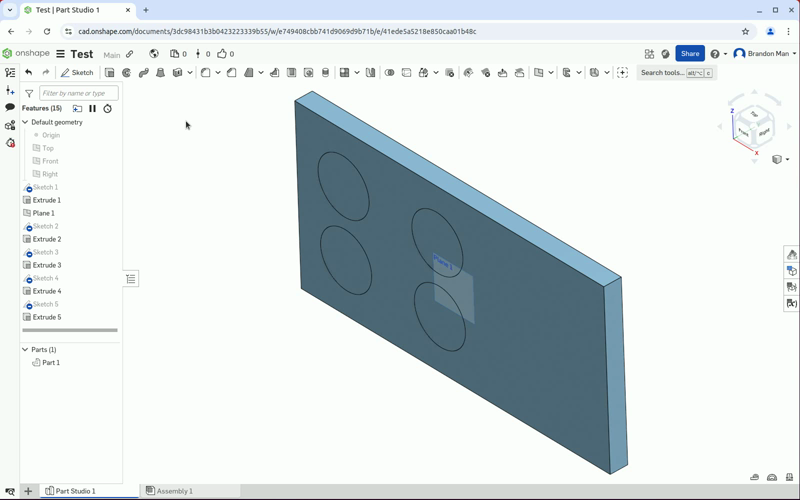
key(down, 2)
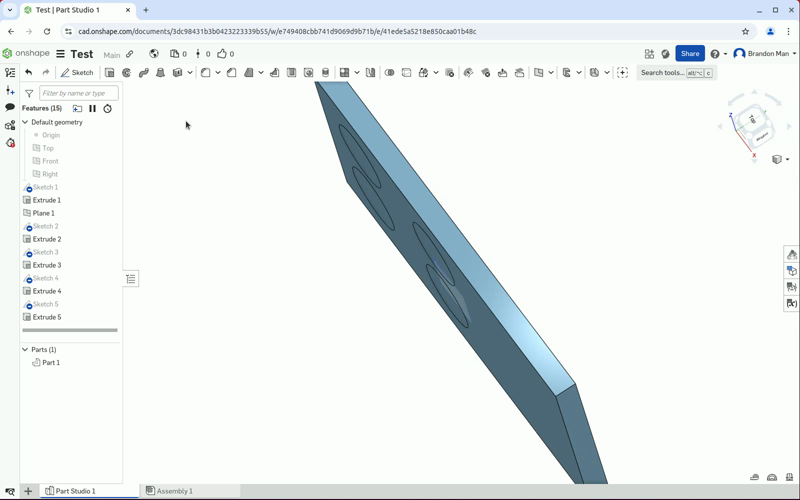
key(up, 2)
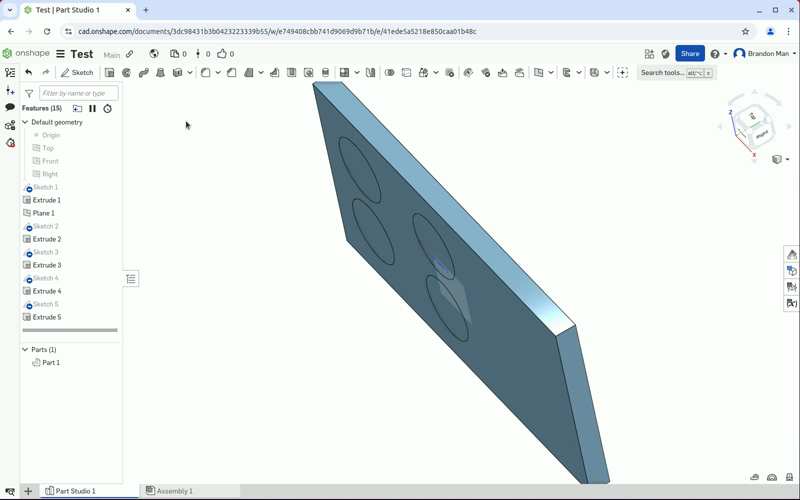
key(right, 2)
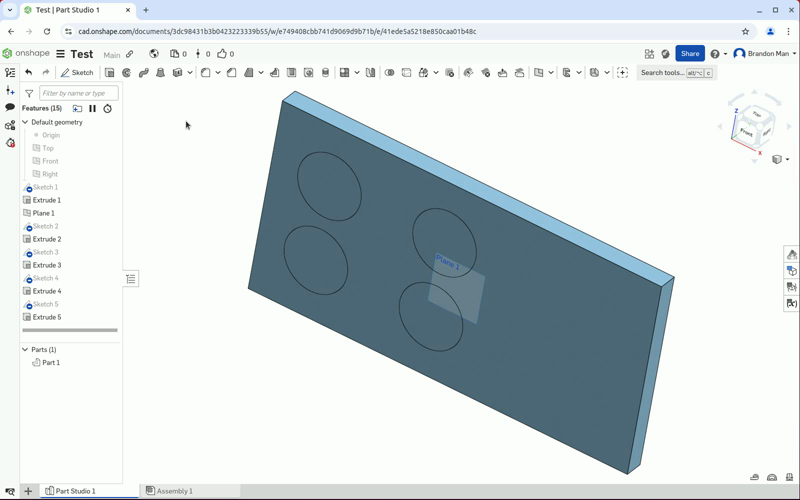
mouse_move(73, 189)
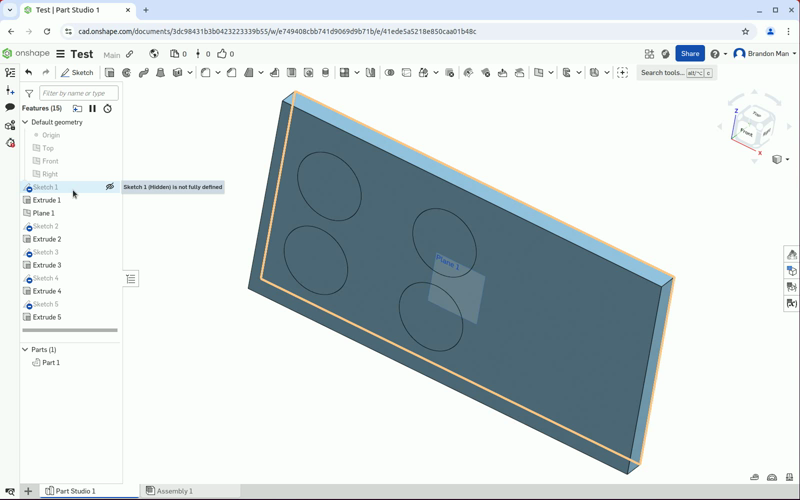
click(73, 189)